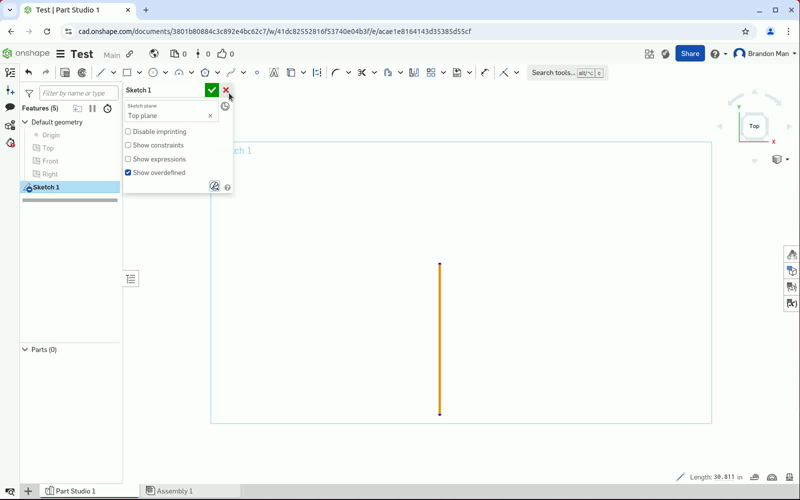
key(shift+h)
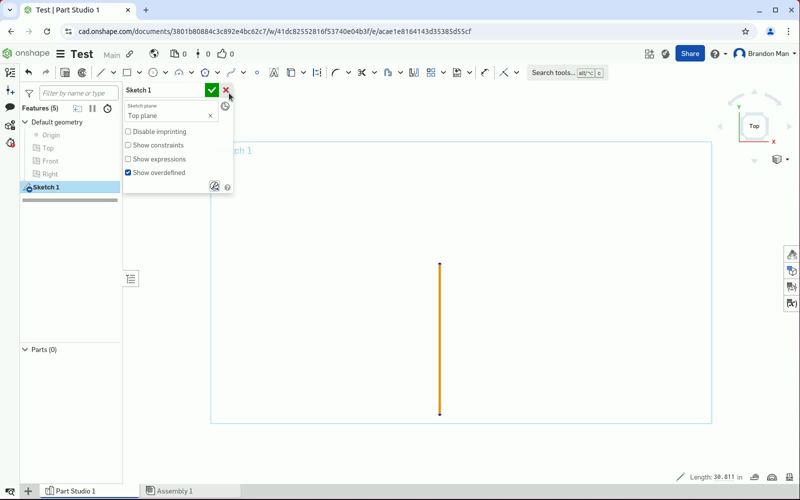
key(shift+s)
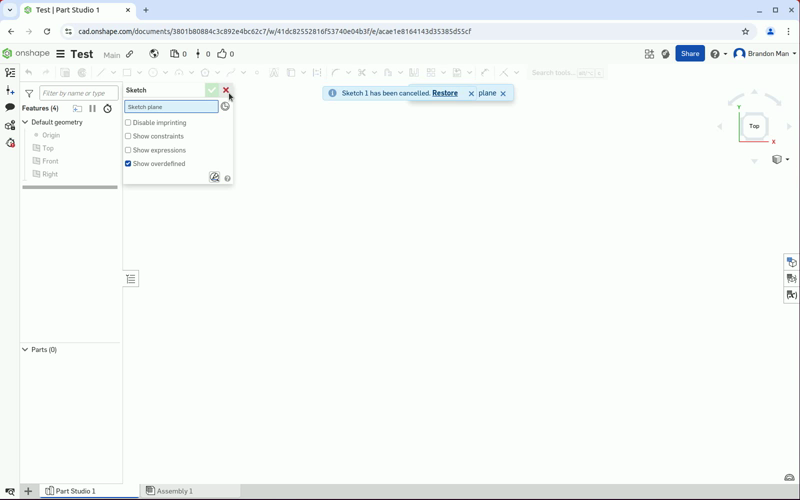
mouse_move(73, 150)
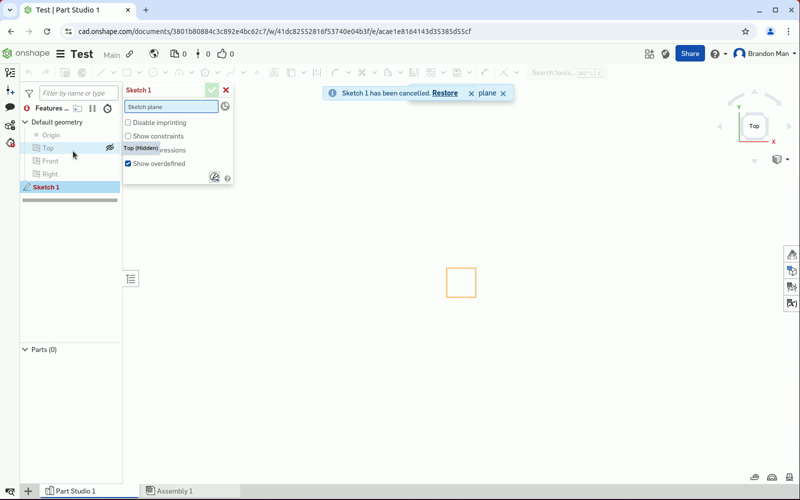
click(73, 150)
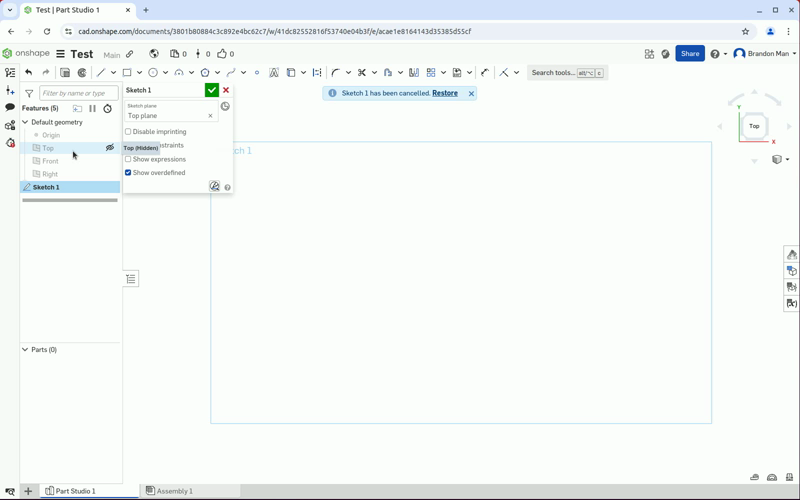
mouse_move(73, 352)
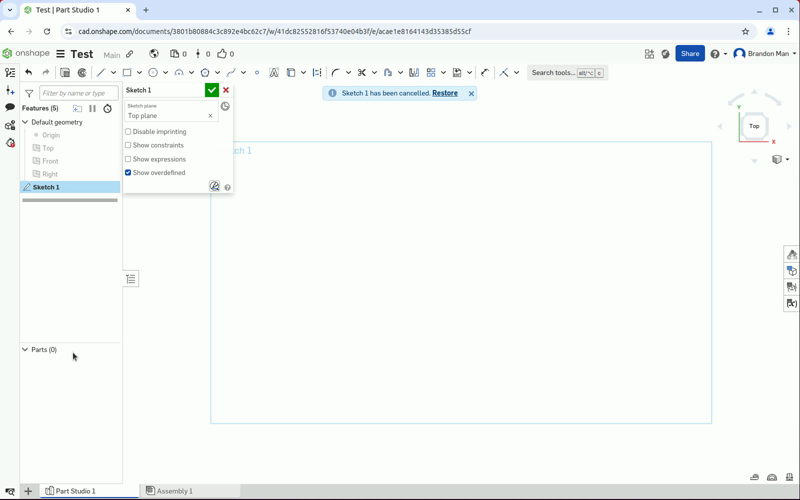
key(y)
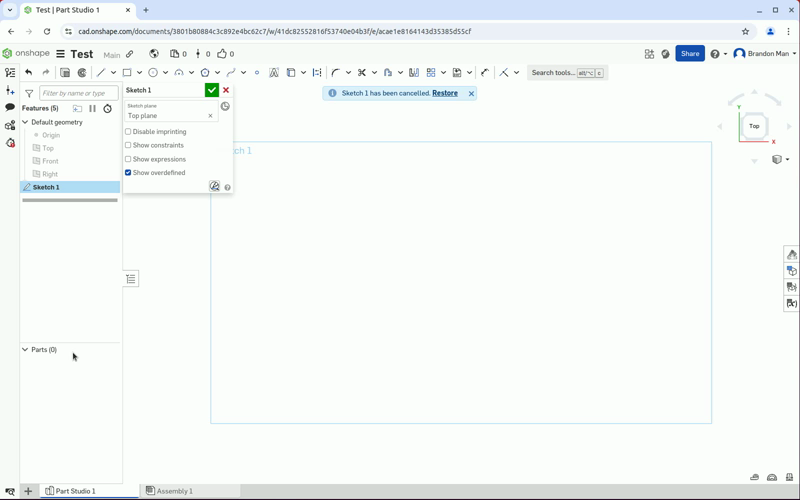
key(l)
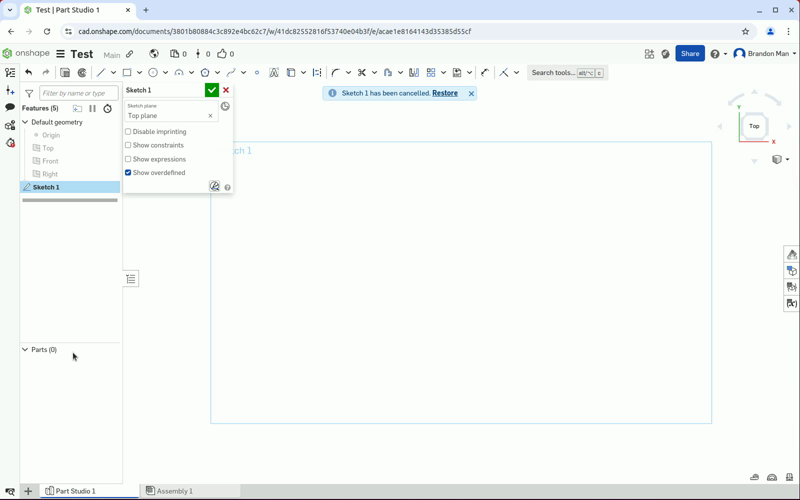
key_down(shift)
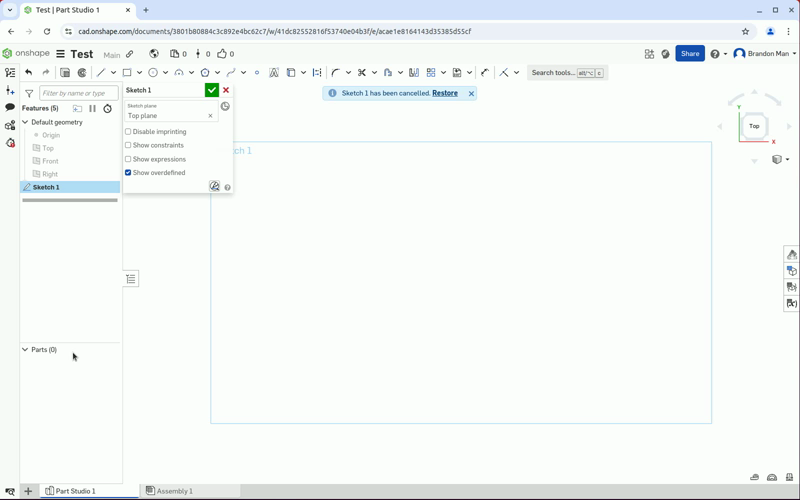
mouse_move(390, 245)
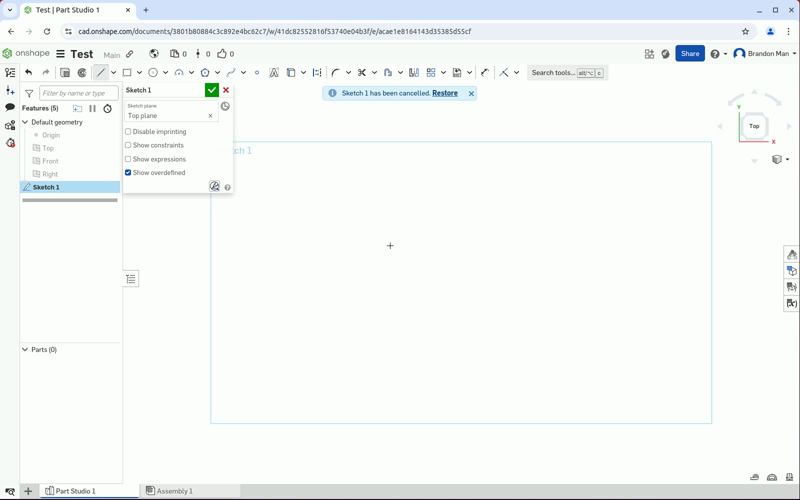
click(390, 245)
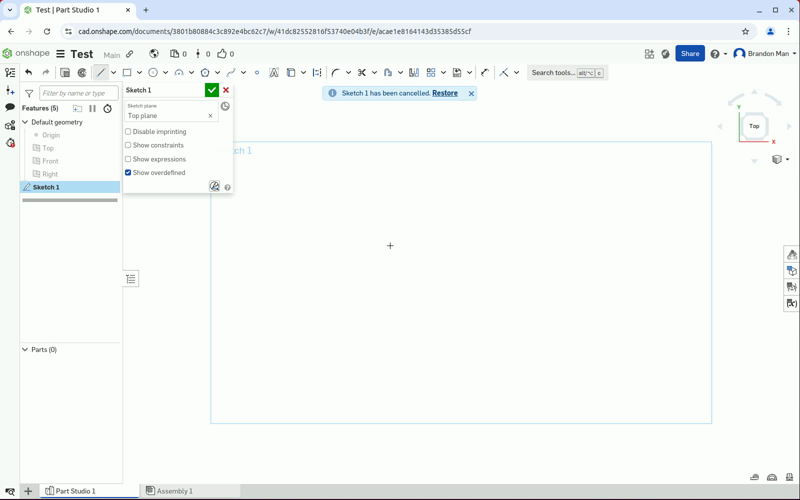
key_up(shift)
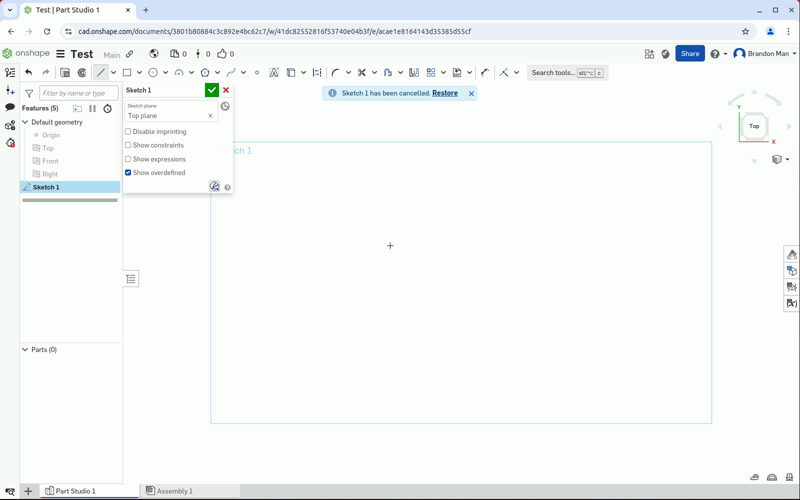
key_down(shift)
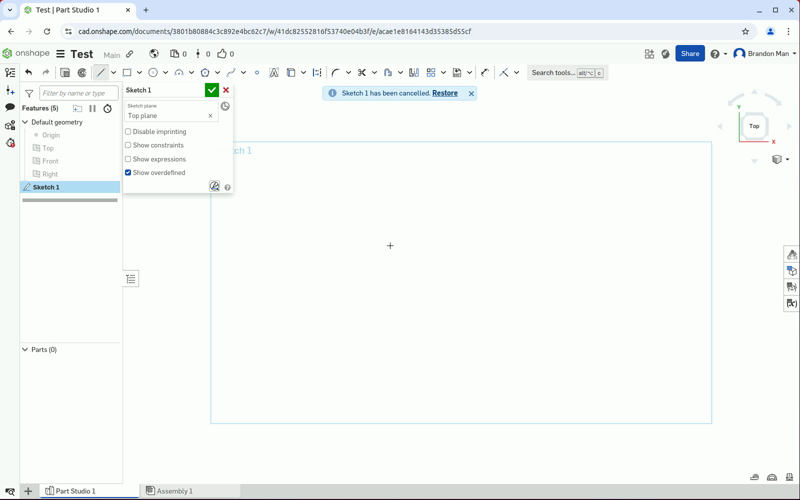
mouse_move(465, 245)
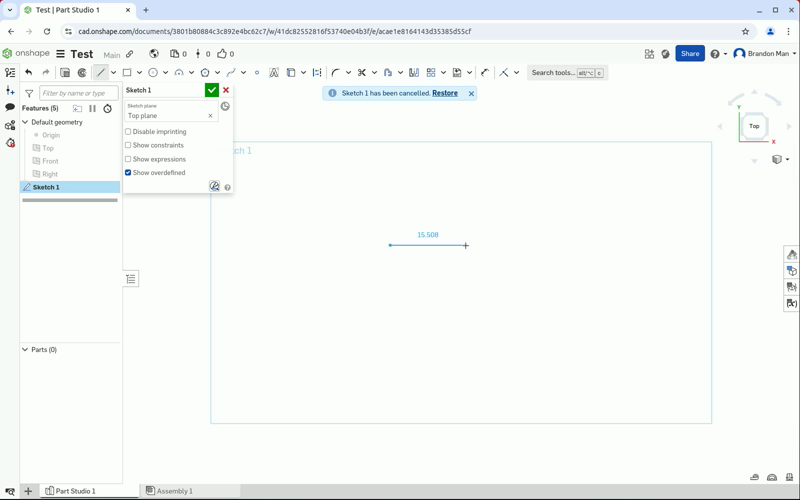
click(465, 245)
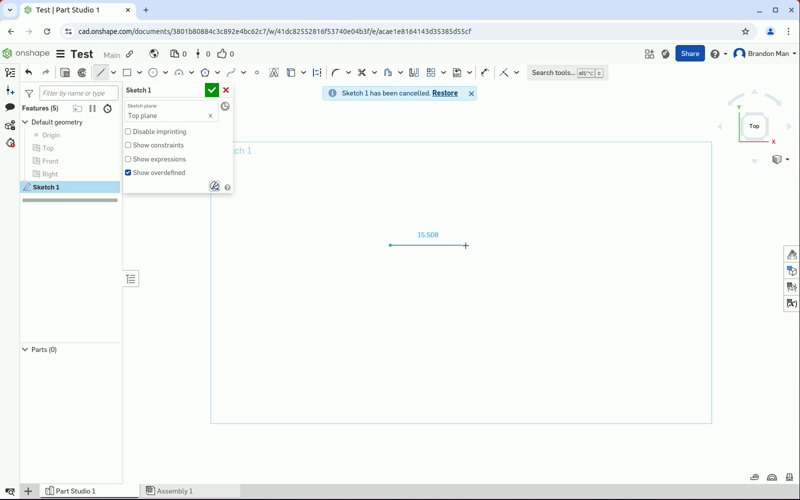
key_up(shift)
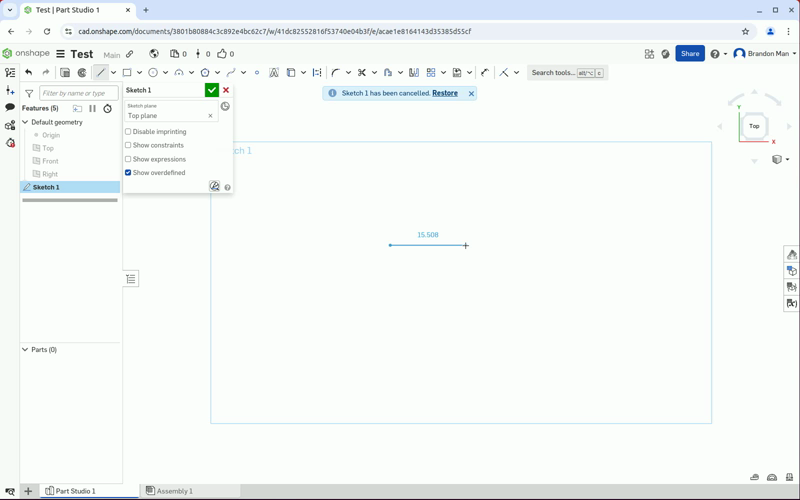
key_down(shift)
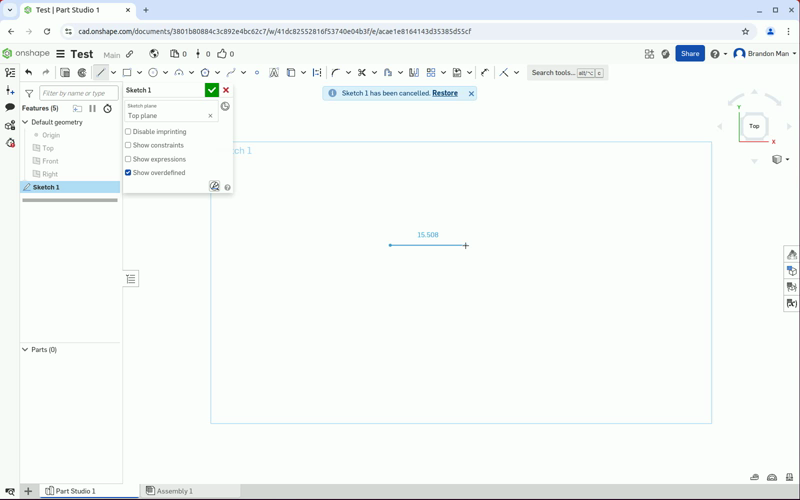
mouse_move(495, 245)
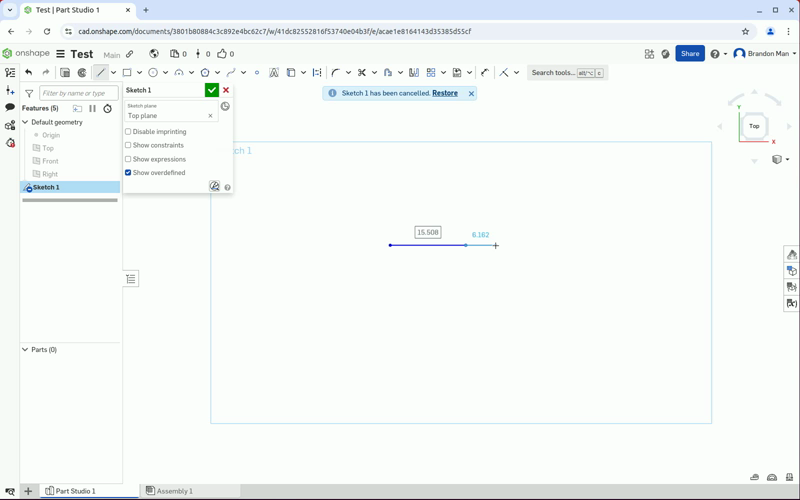
mouse_move(465, 219)
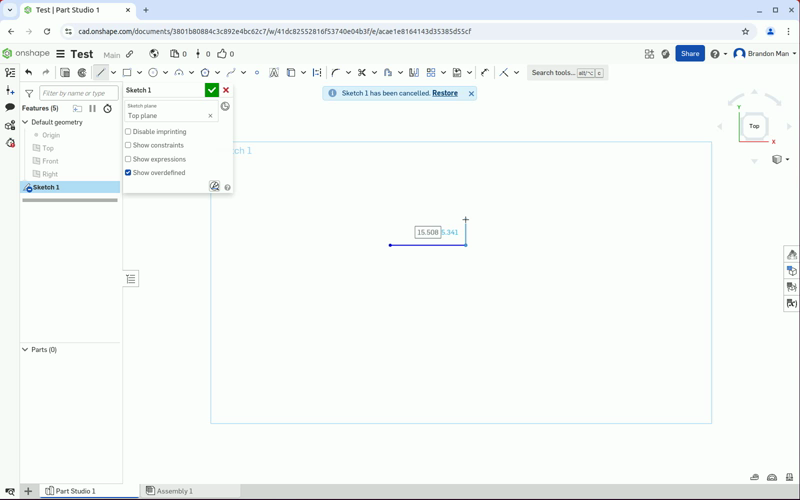
click(465, 219)
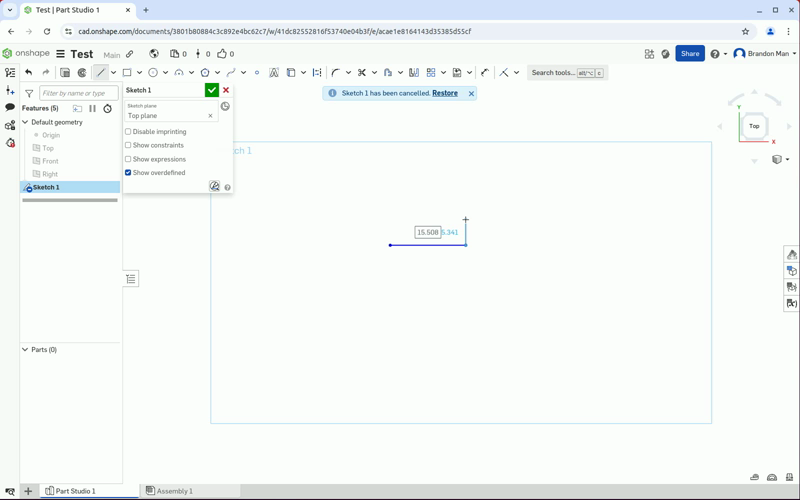
key_up(shift)
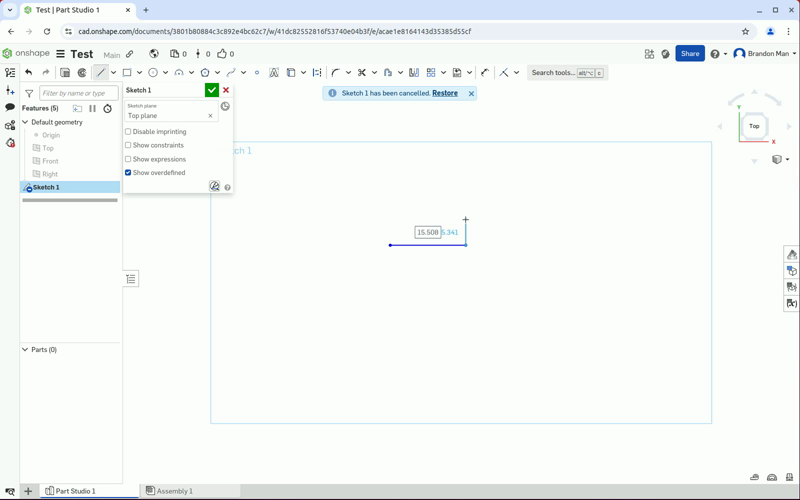
key_down(shift)
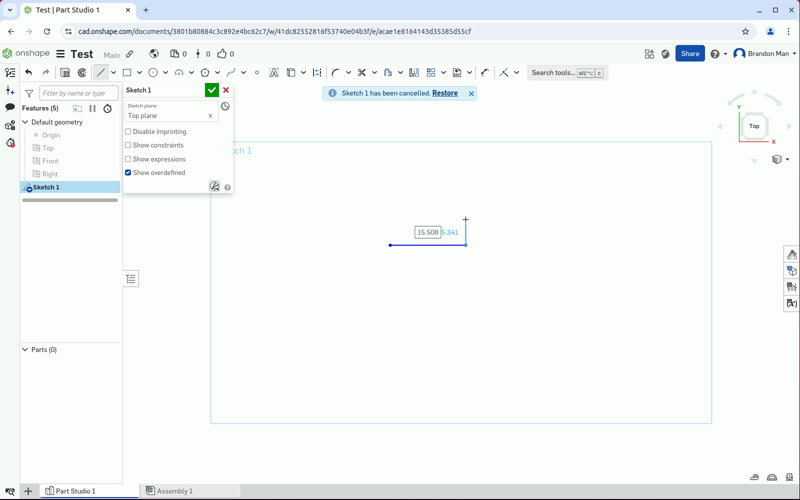
mouse_move(495, 219)
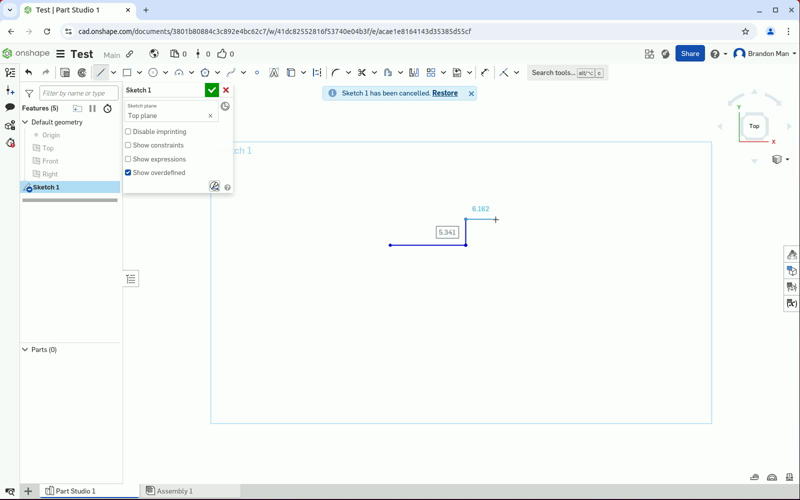
mouse_move(451, 219)
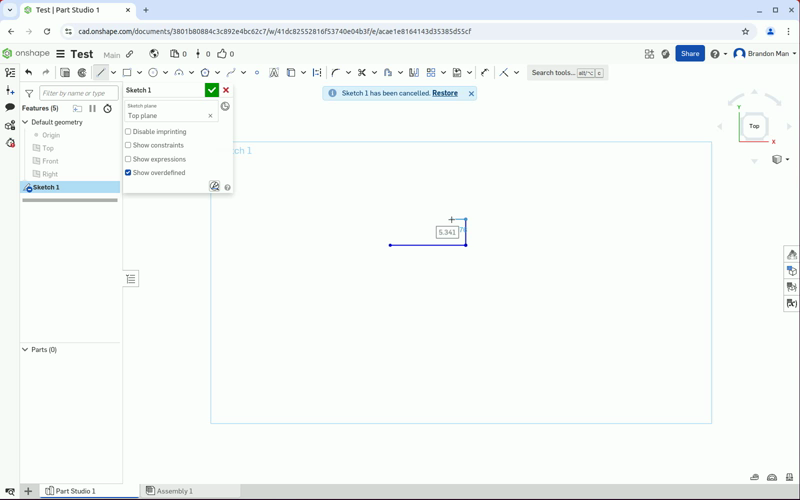
click(451, 219)
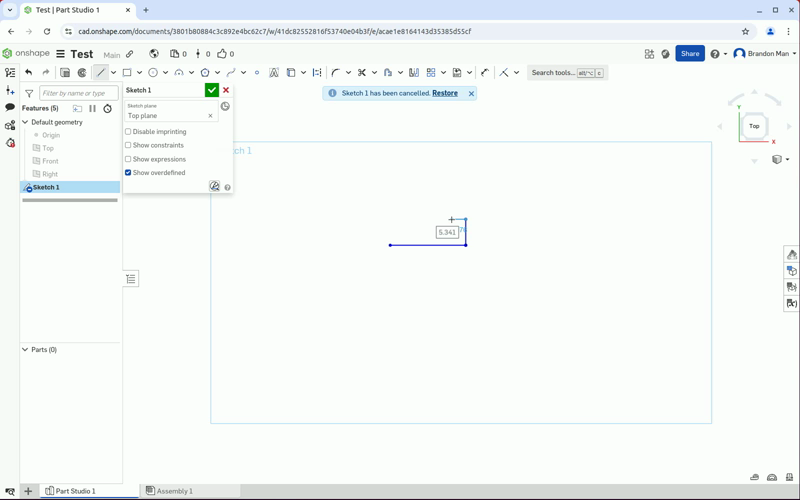
key_up(shift)
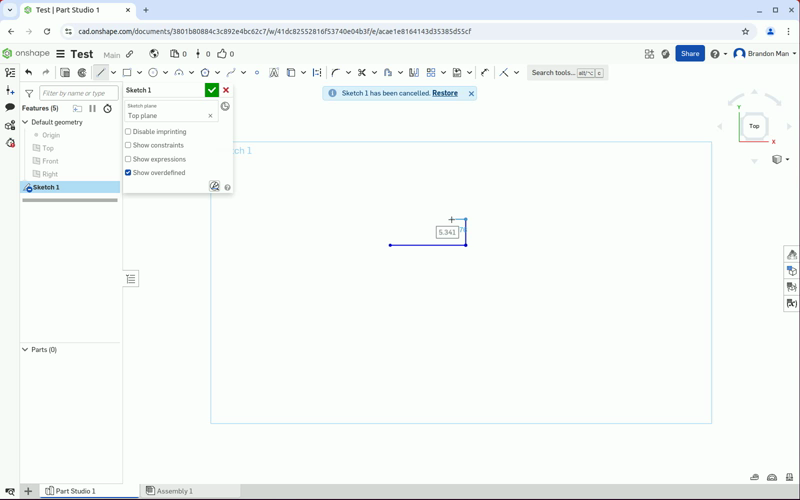
key_down(shift)
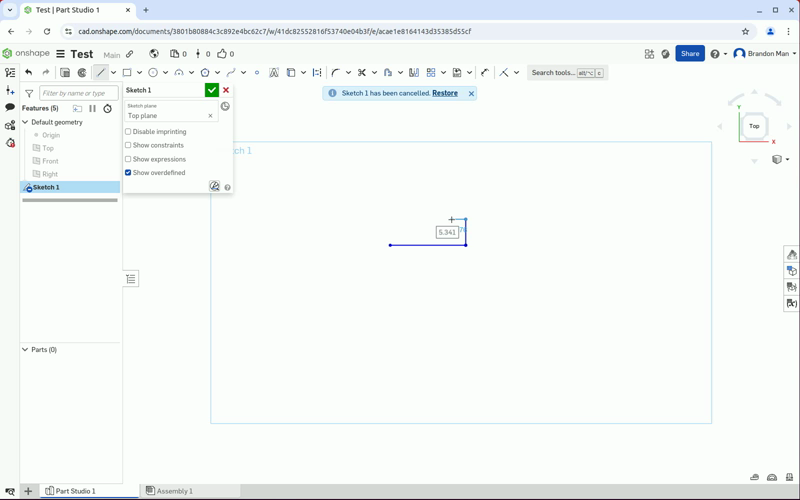
mouse_move(481, 219)
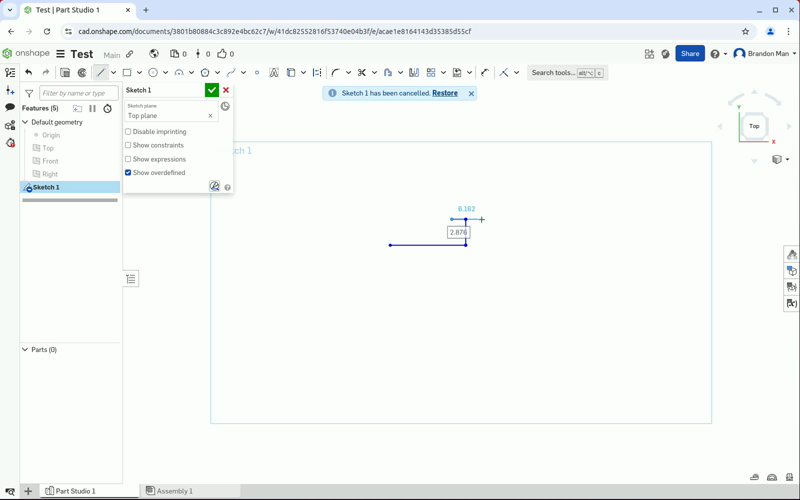
mouse_move(451, 196)
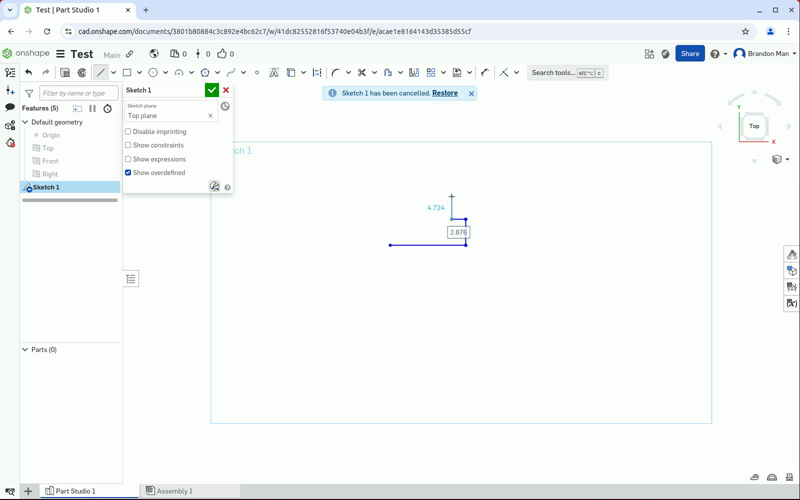
click(451, 196)
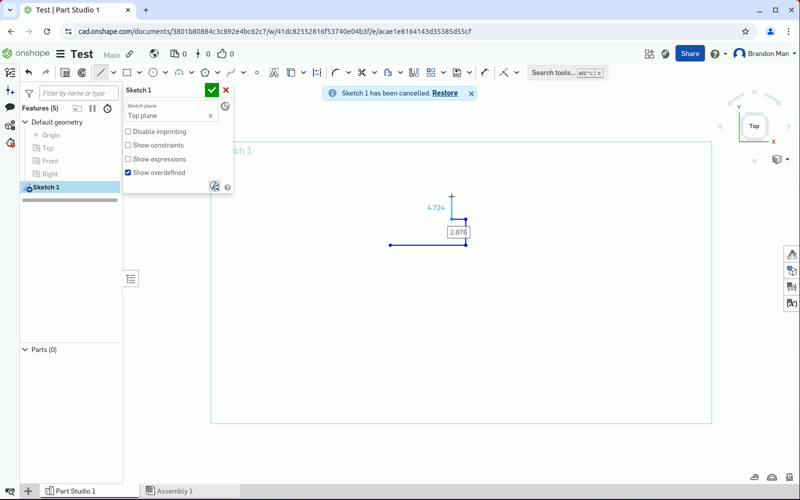
key_up(shift)
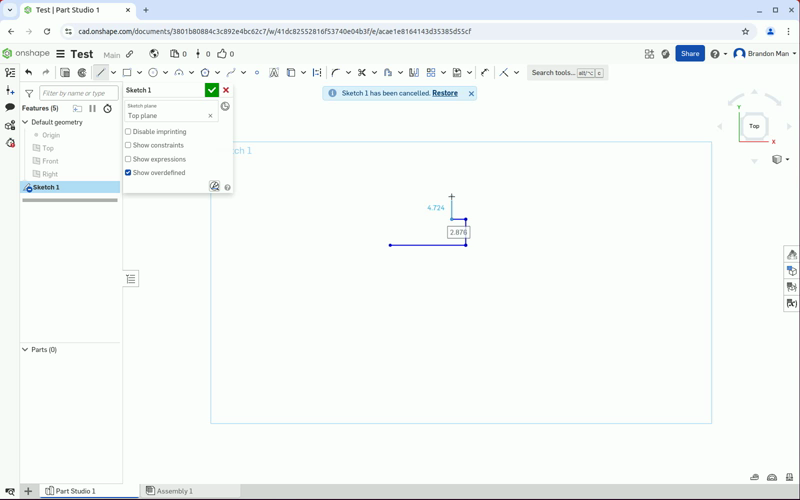
key_down(shift)
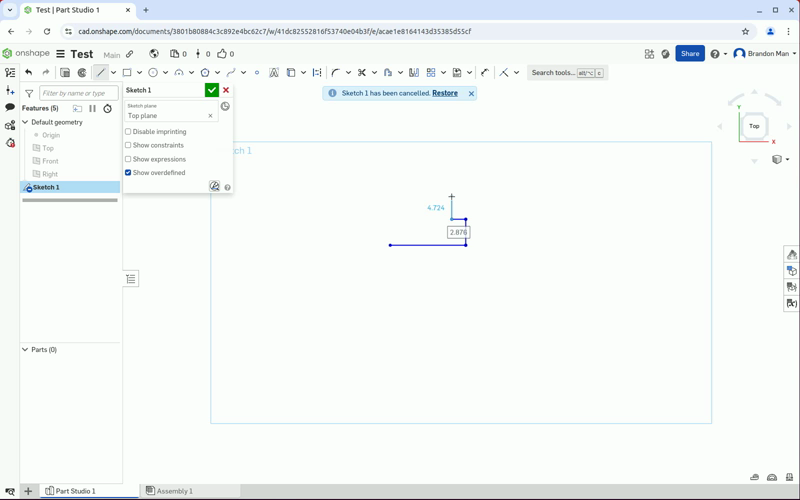
mouse_move(481, 196)
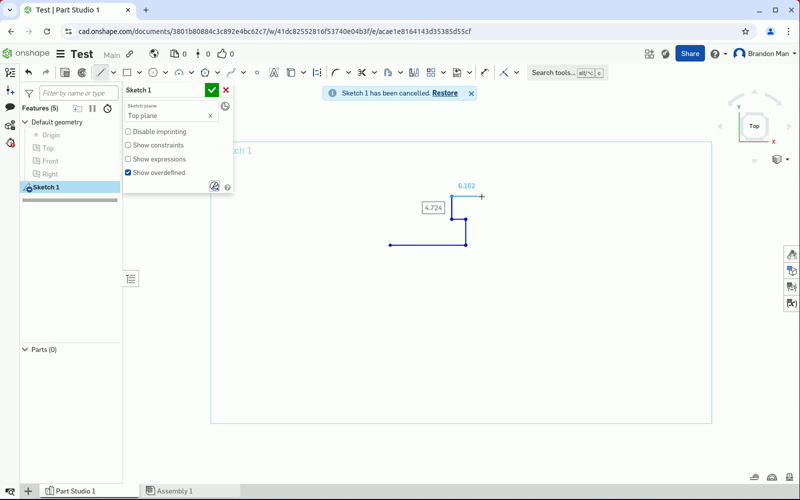
mouse_move(465, 196)
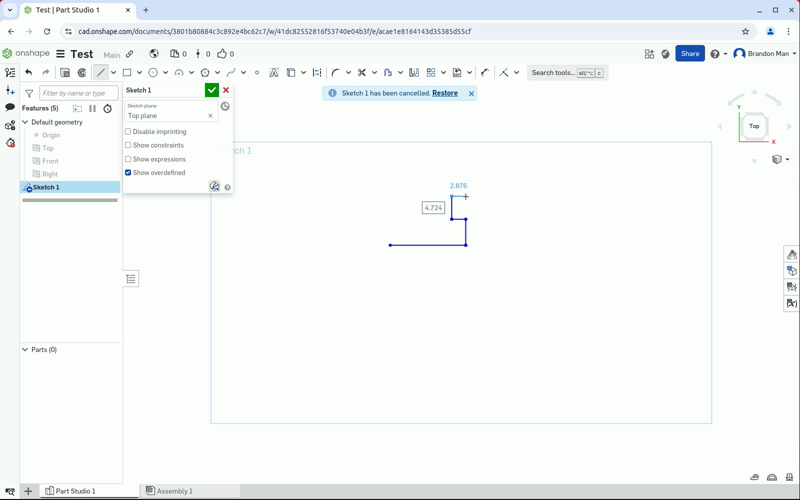
click(465, 196)
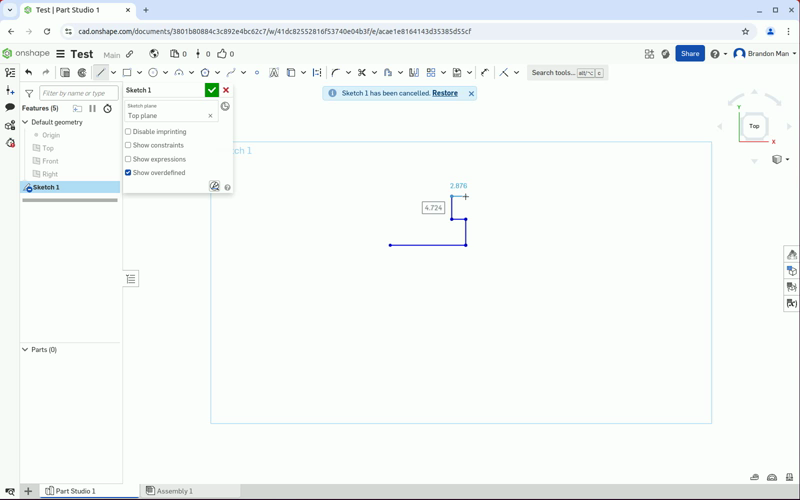
key_up(shift)
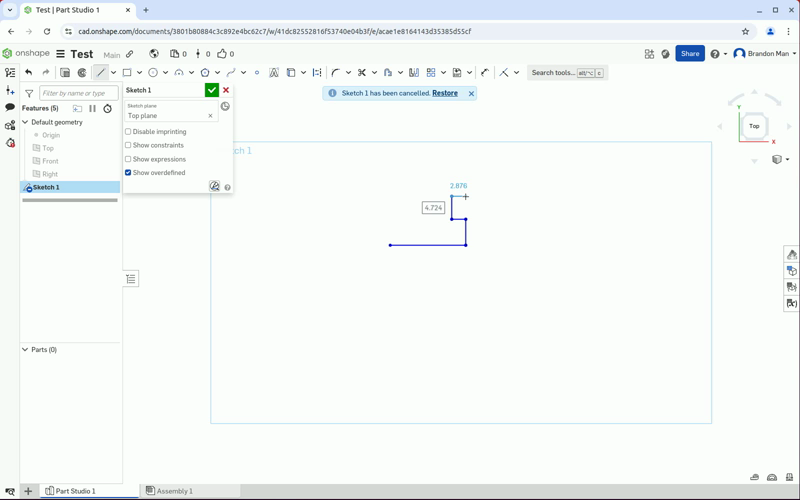
key_down(shift)
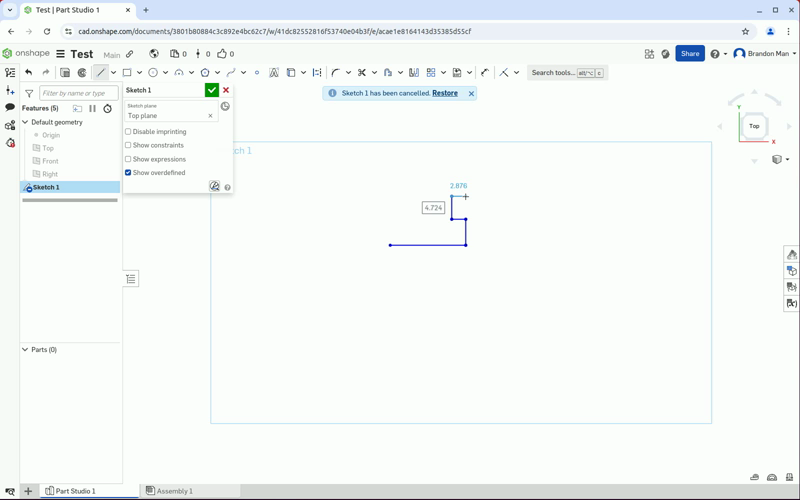
mouse_move(495, 196)
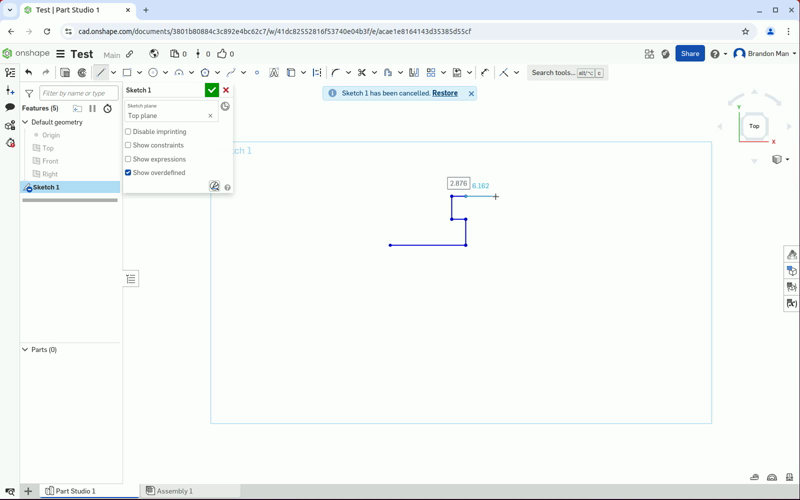
mouse_move(465, 170)
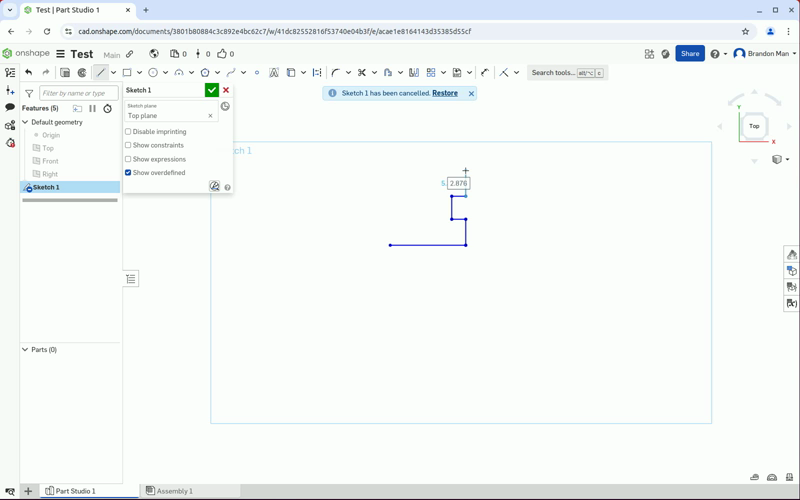
click(465, 170)
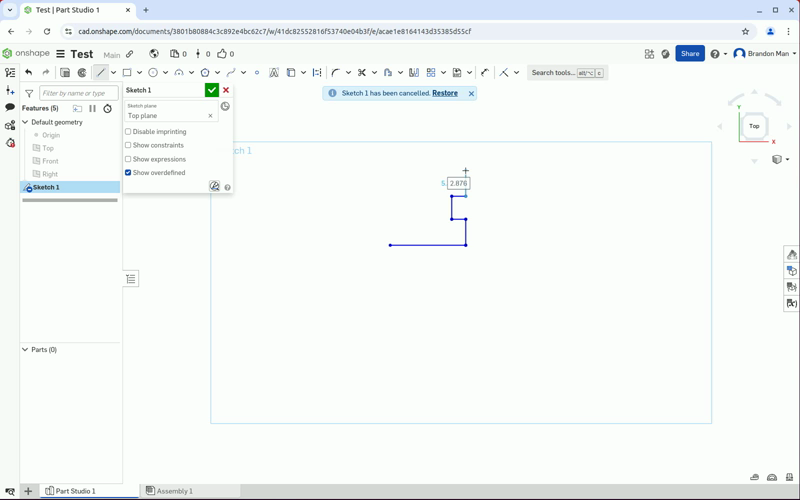
key_up(shift)
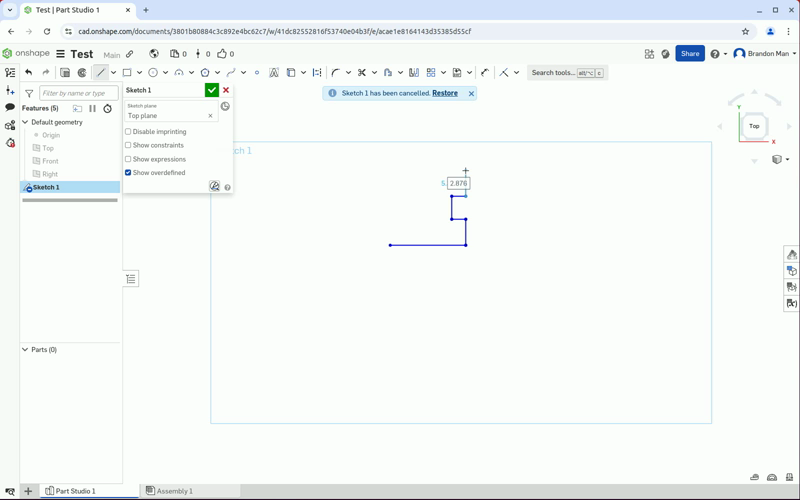
key_down(shift)
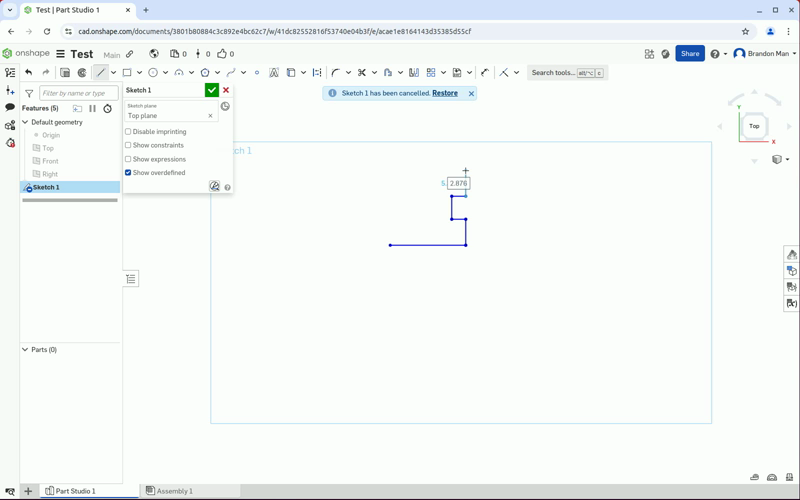
mouse_move(390, 170)
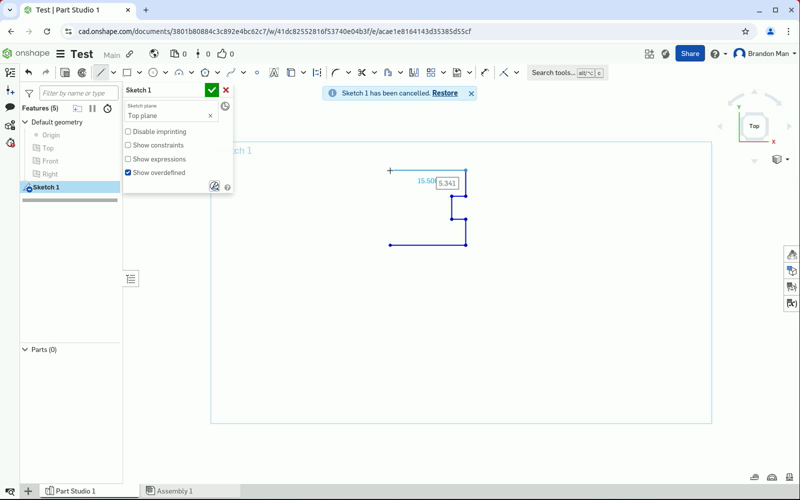
click(390, 170)
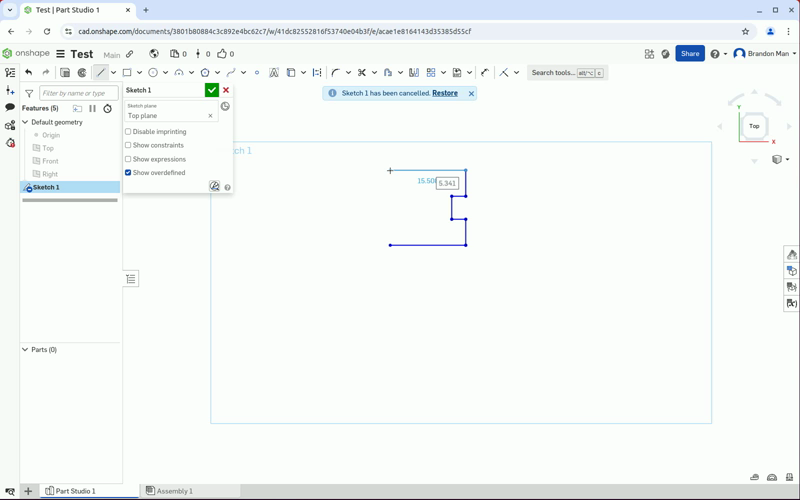
key_up(shift)
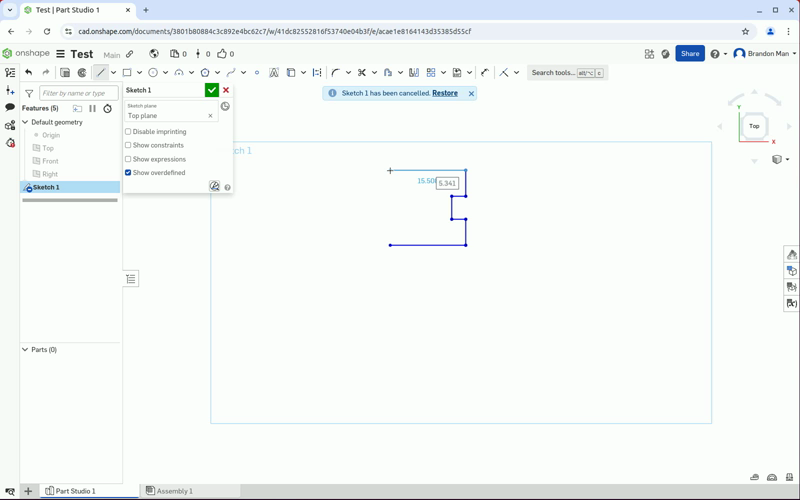
key_down(shift)
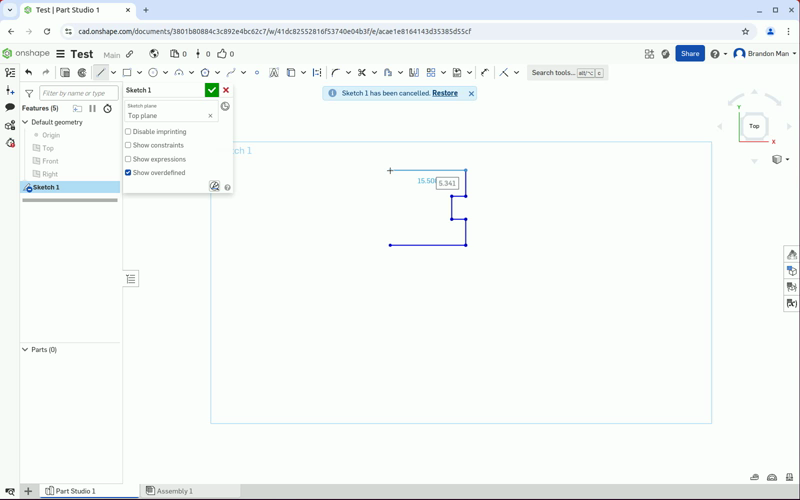
mouse_move(420, 170)
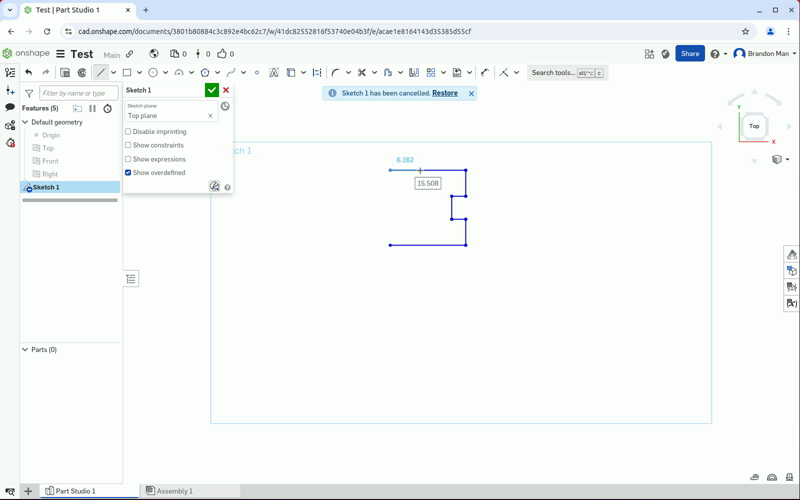
mouse_move(390, 196)
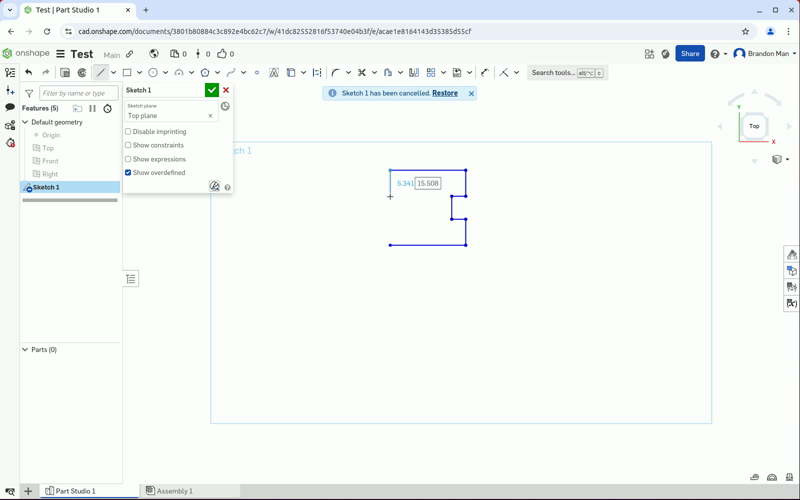
click(390, 196)
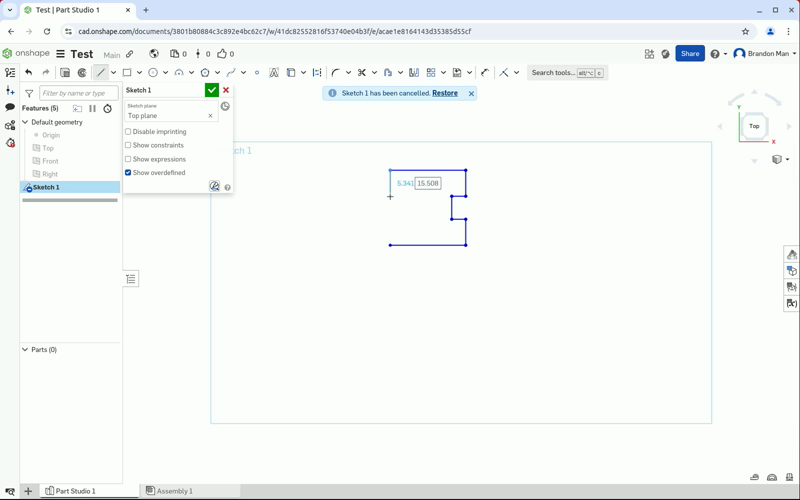
key_up(shift)
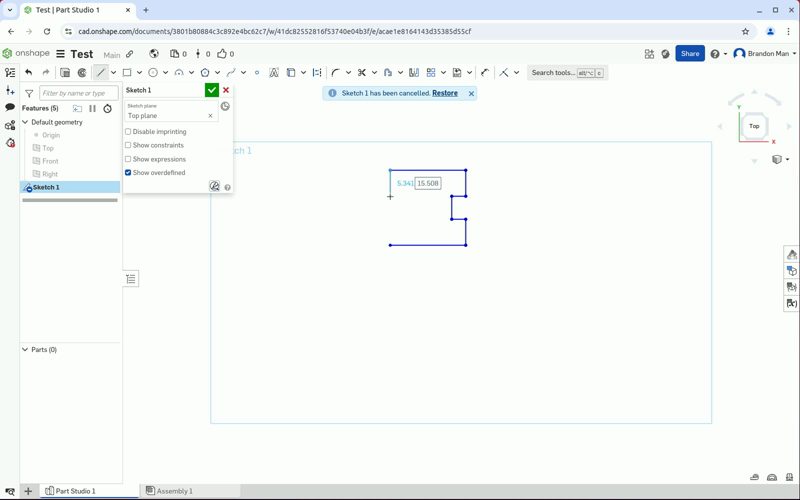
key_down(shift)
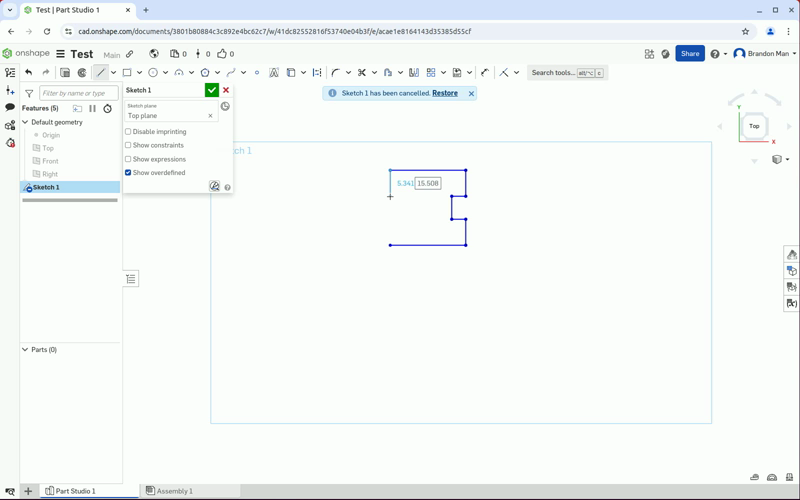
mouse_move(420, 196)
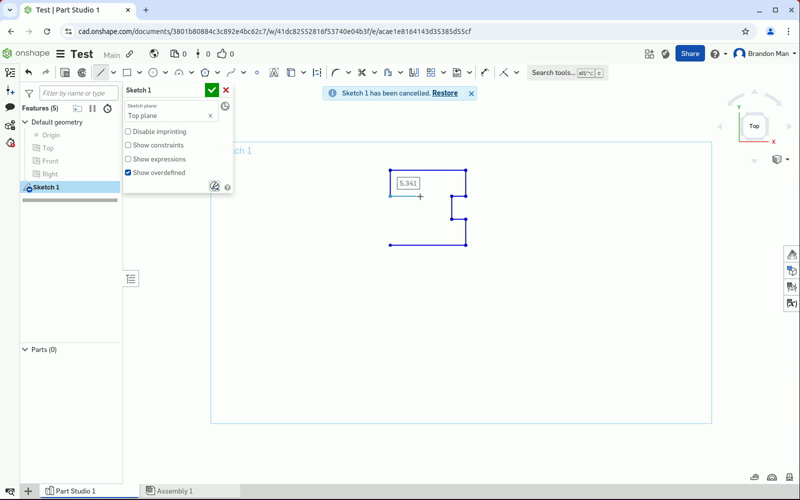
mouse_move(404, 196)
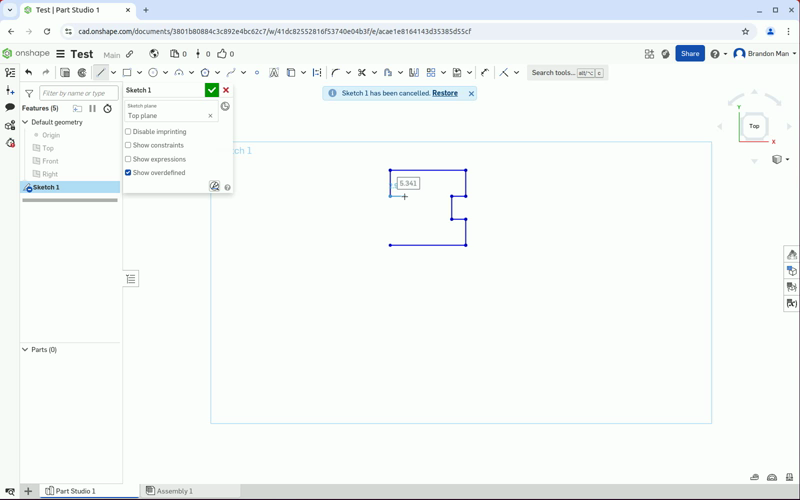
click(404, 196)
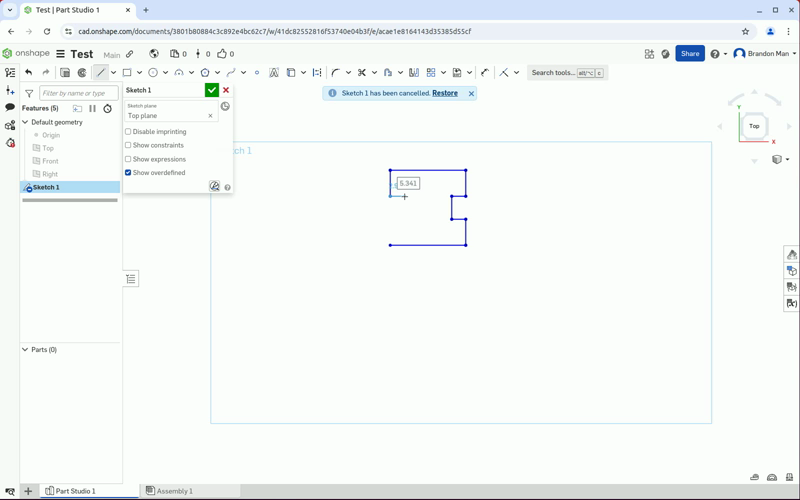
key_up(shift)
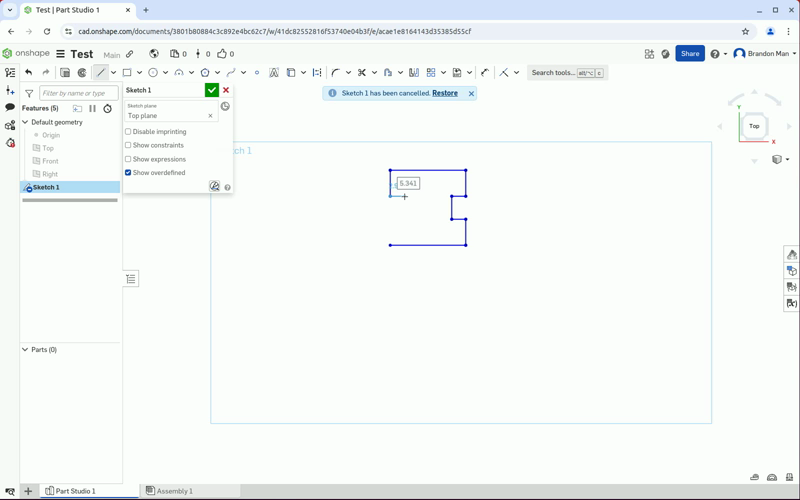
key_down(shift)
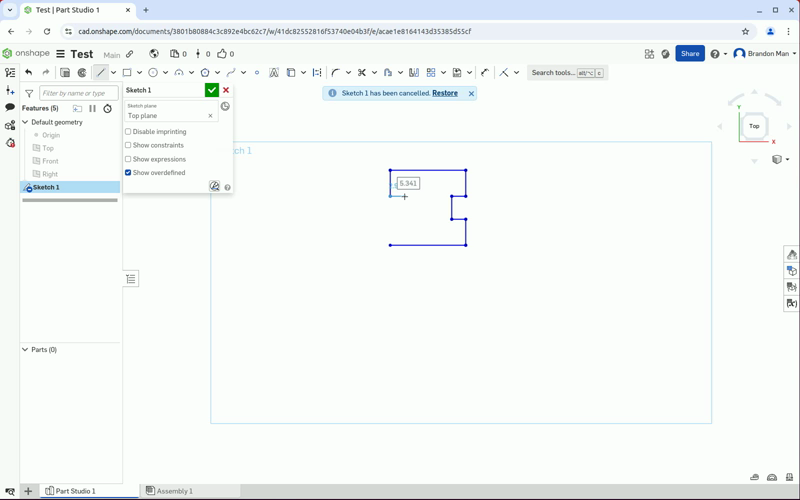
mouse_move(434, 196)
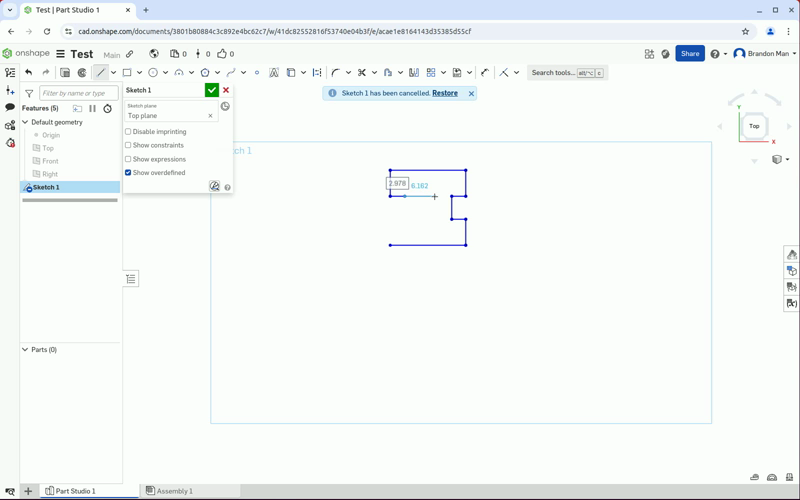
mouse_move(404, 219)
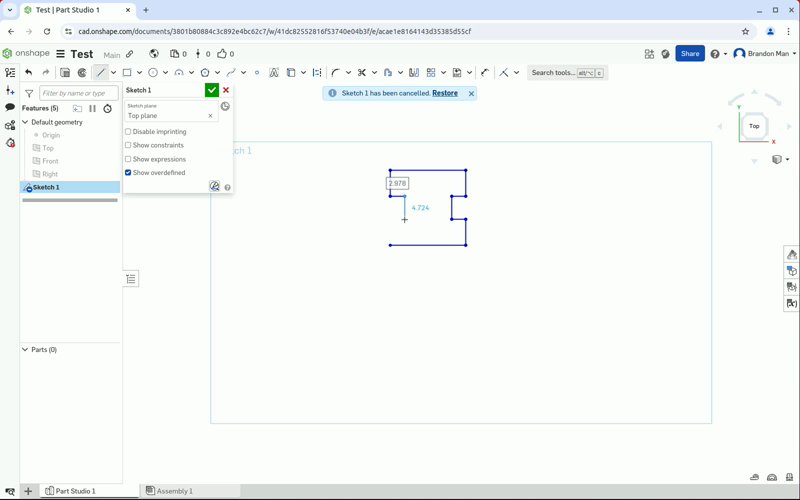
click(404, 219)
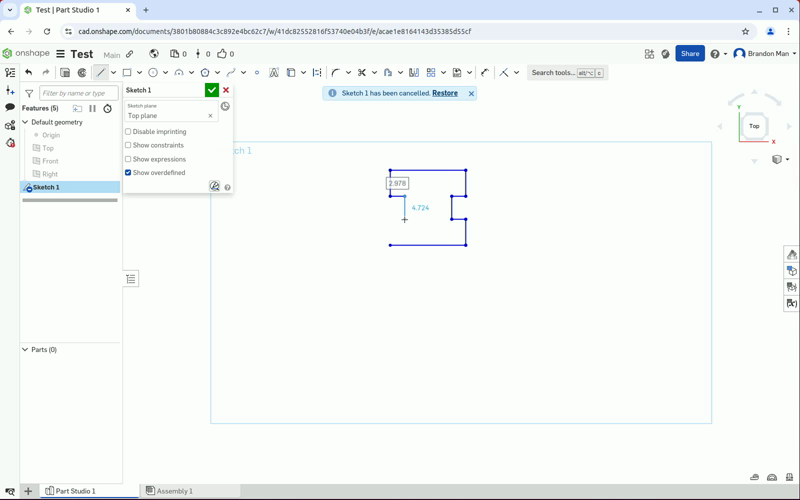
key_up(shift)
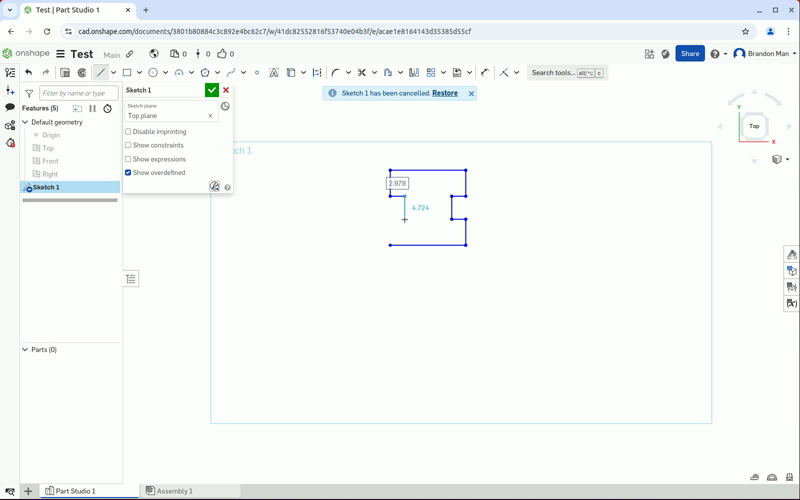
key_down(shift)
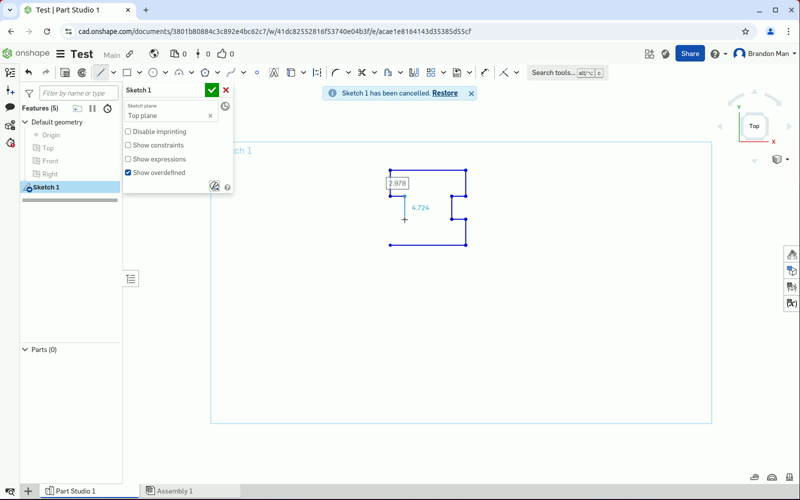
mouse_move(434, 219)
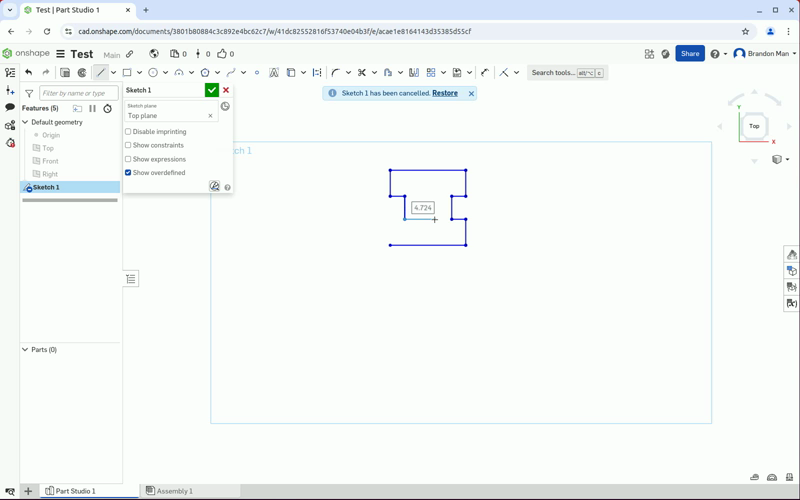
mouse_move(390, 219)
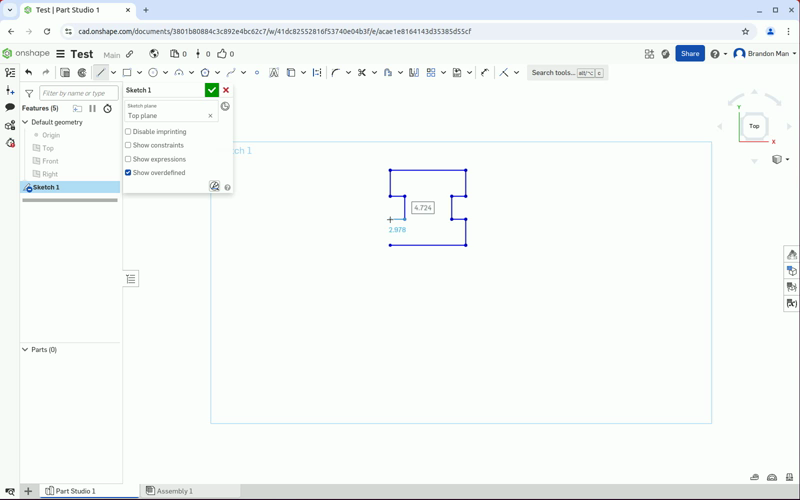
click(390, 219)
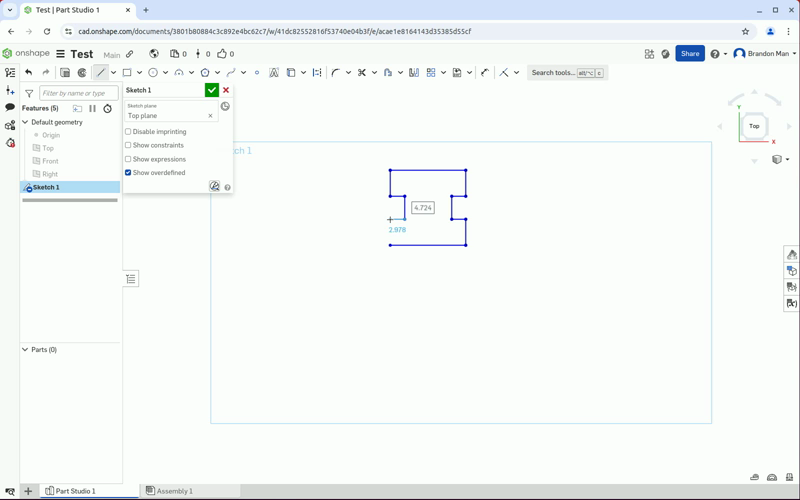
key_up(shift)
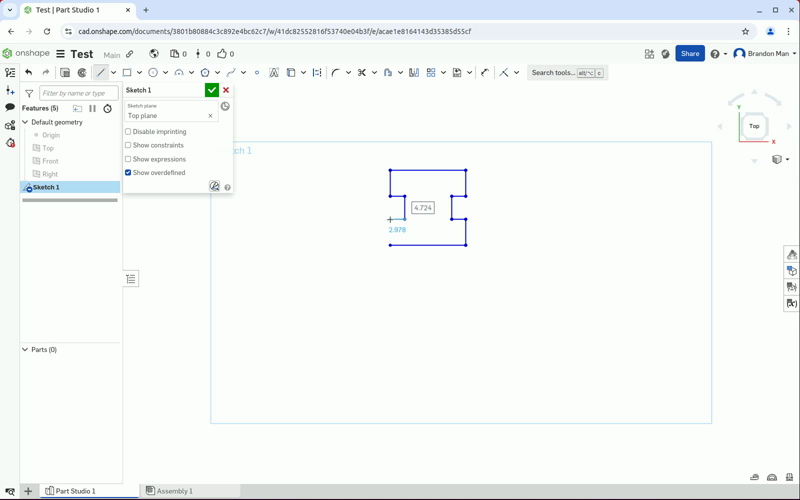
mouse_move(420, 219)
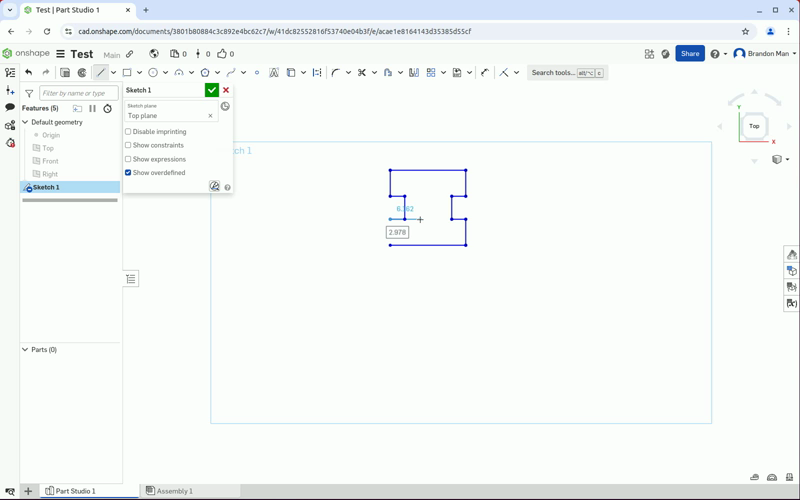
key_down(shift)
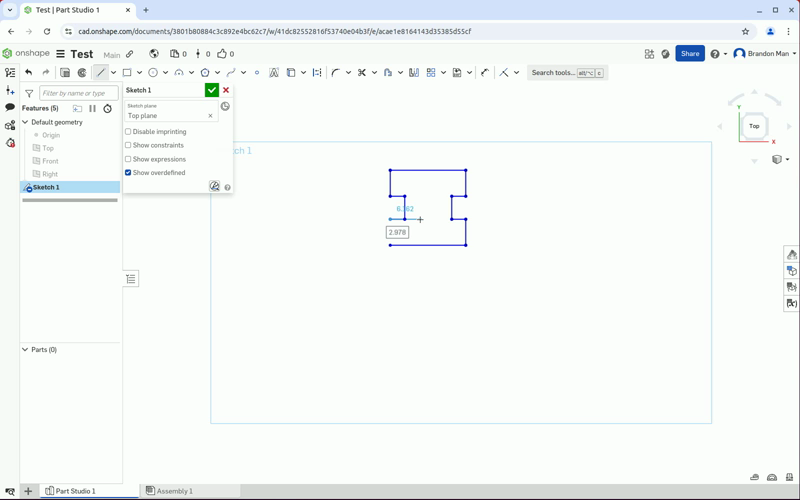
mouse_move(390, 245)
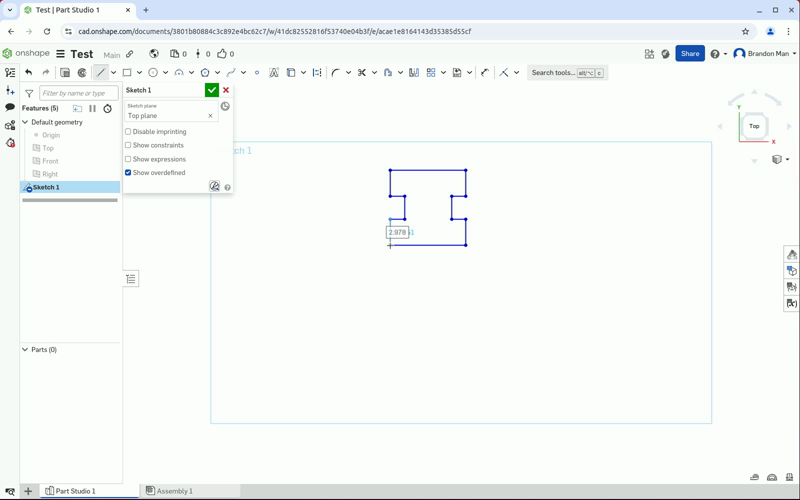
key_up(shift)
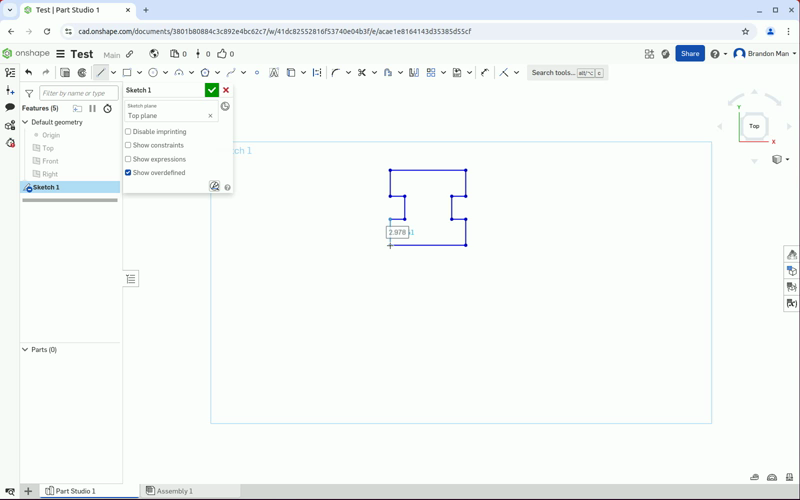
click(390, 245)
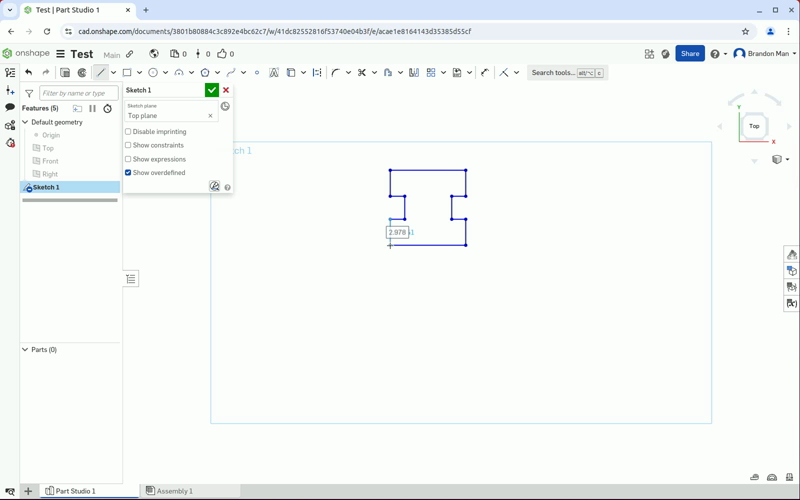
key(esc)
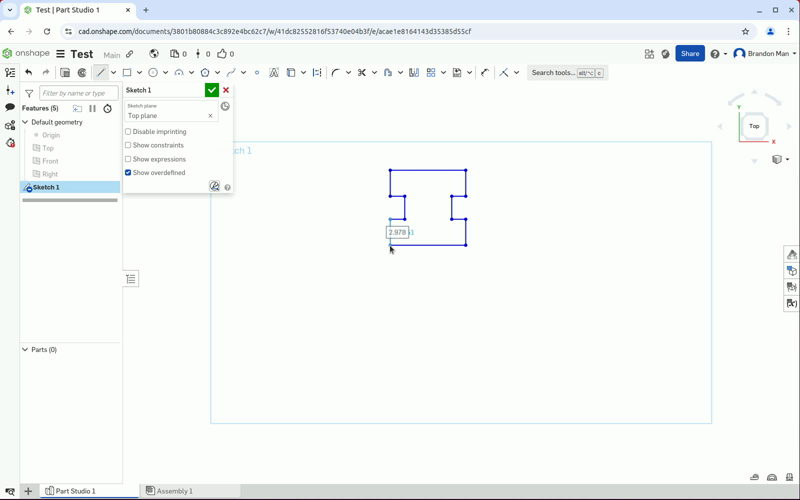
key(c)
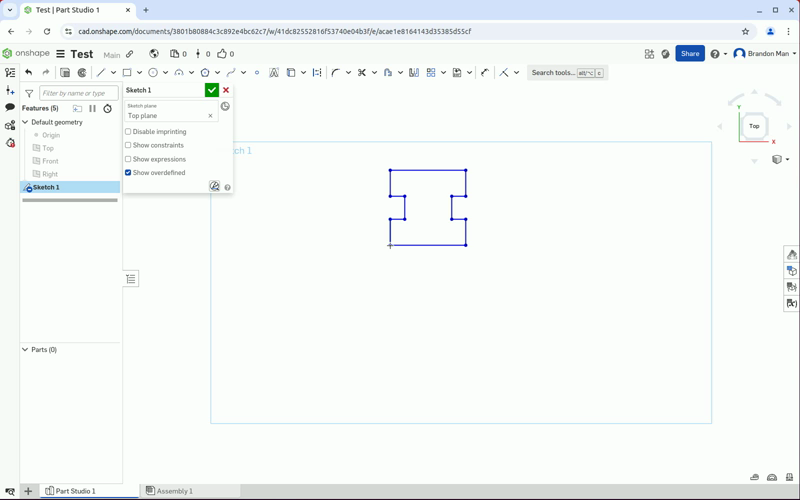
key_down(shift)
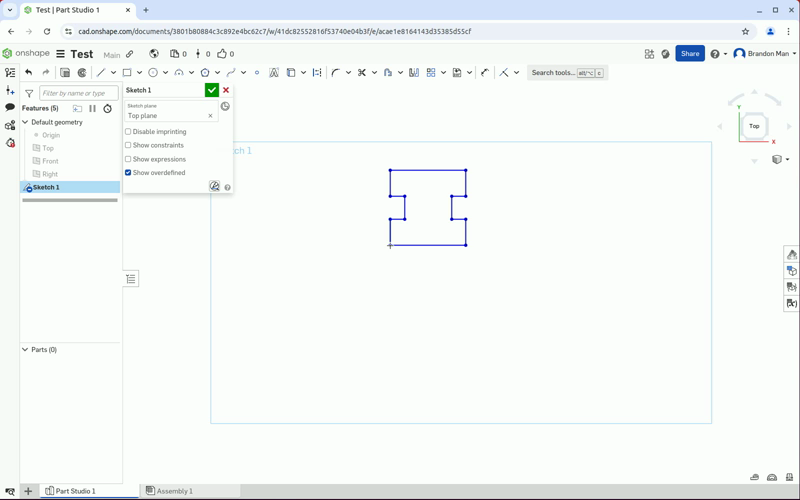
mouse_move(428, 207)
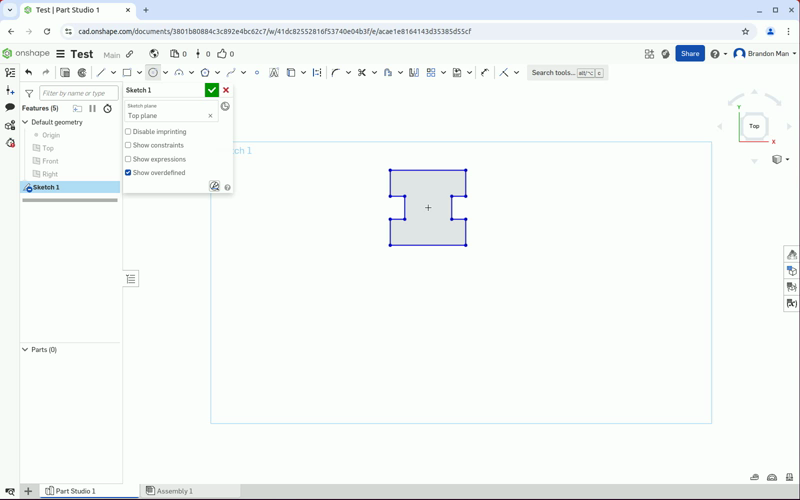
click(428, 207)
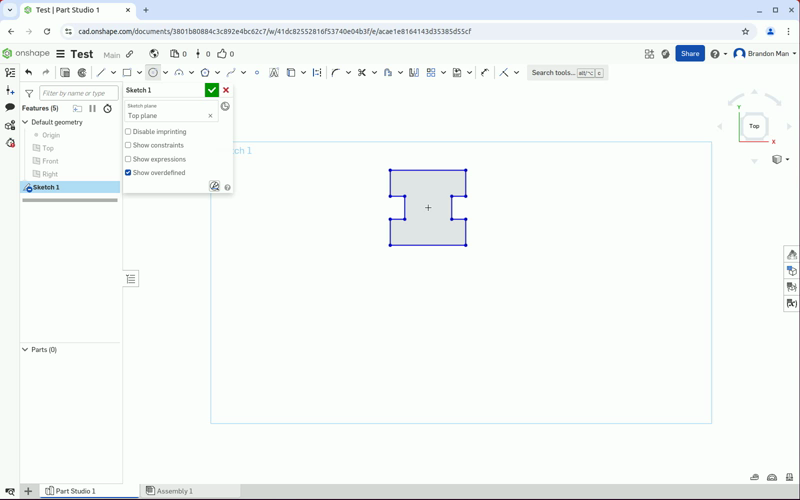
key_up(shift)
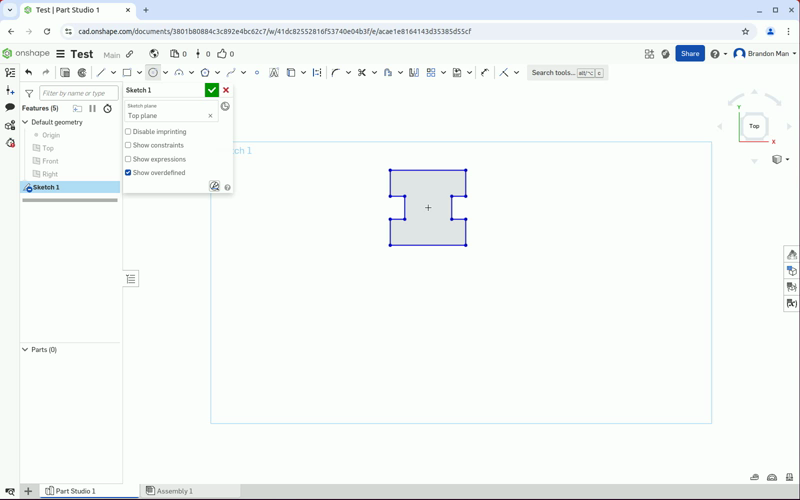
mouse_move(437, 207)
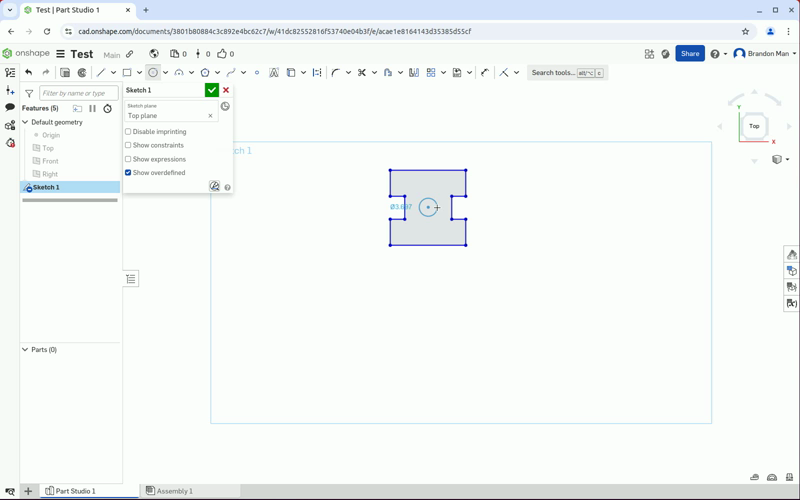
click(437, 207)
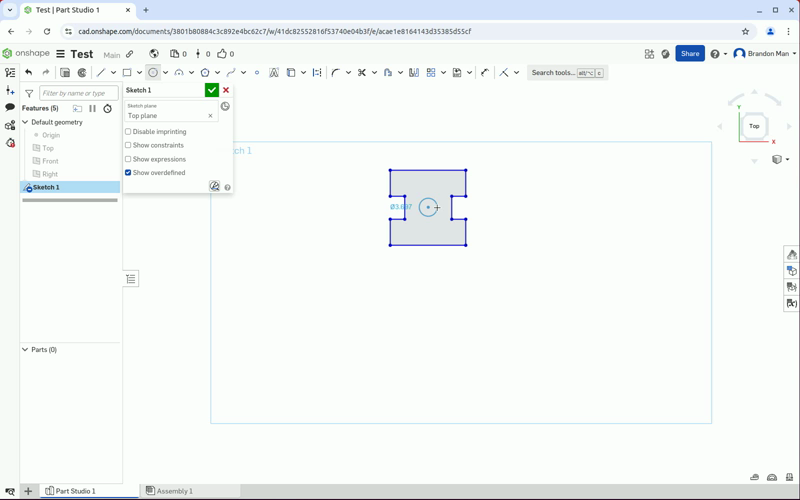
key(esc)
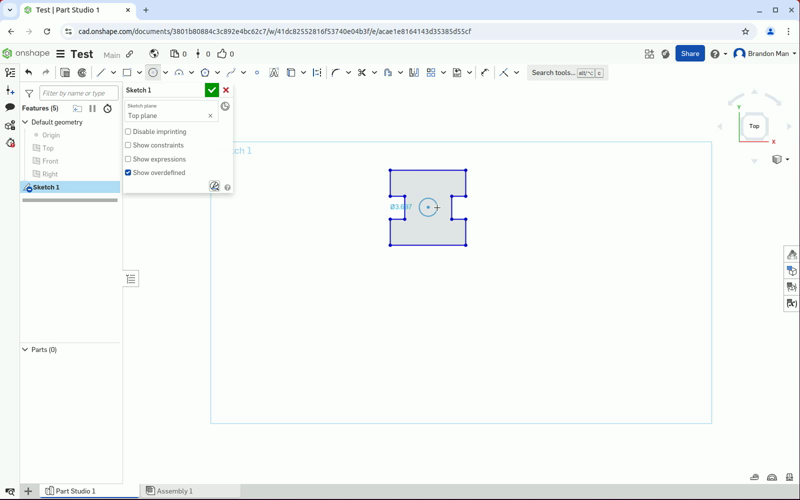
mouse_move(436, 182)
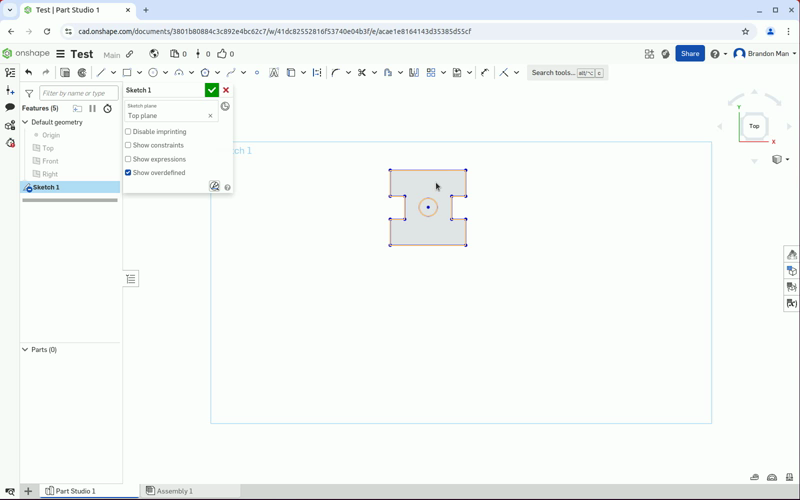
click(436, 182)
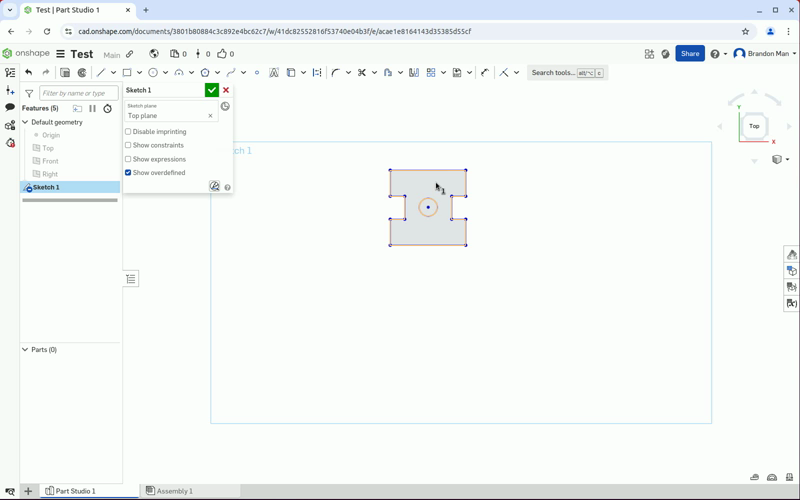
mouse_move(73, 352)
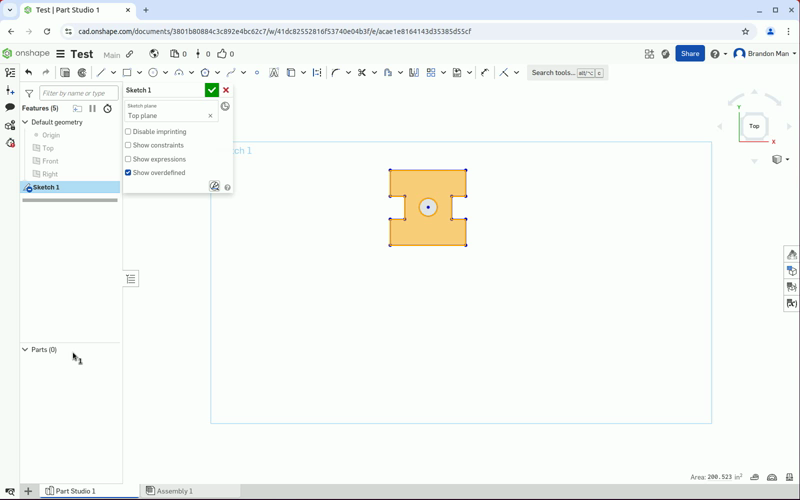
key(shift+y)
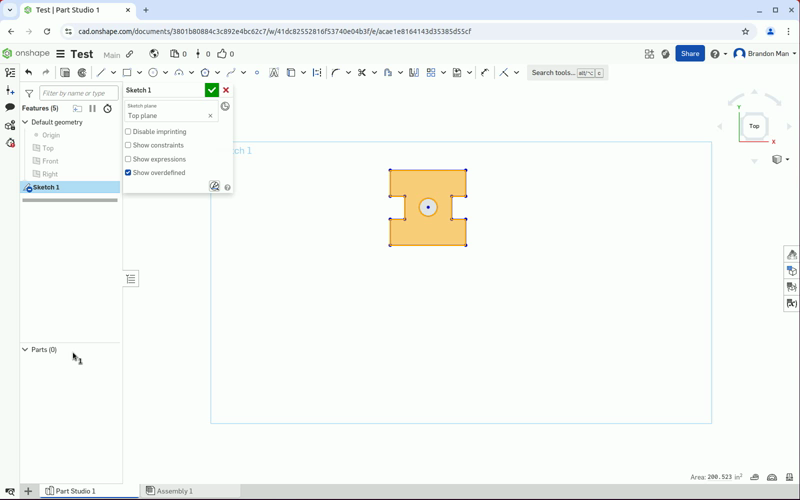
key(shift+e)
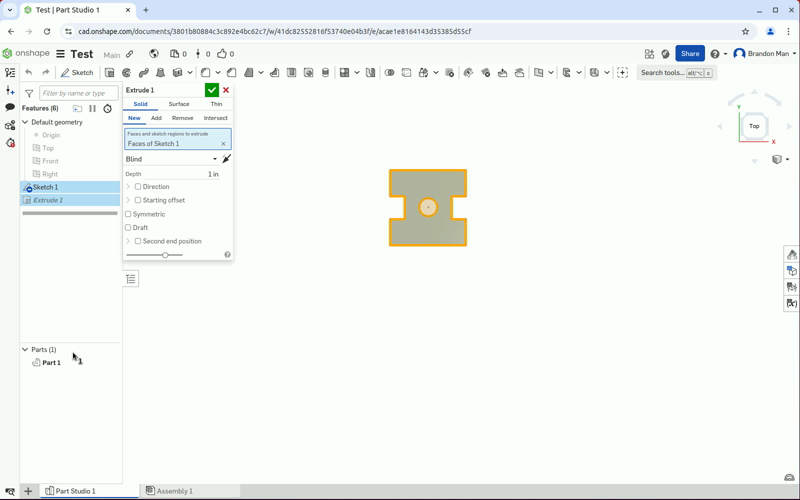
mouse_move(143, 106)
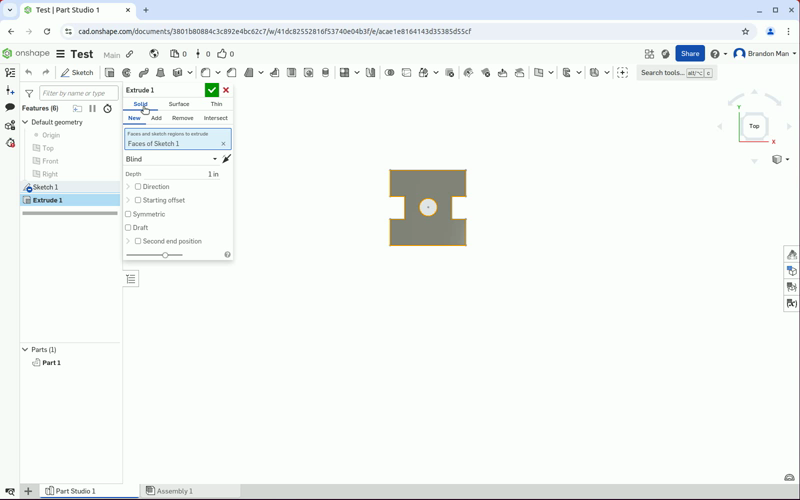
click(143, 106)
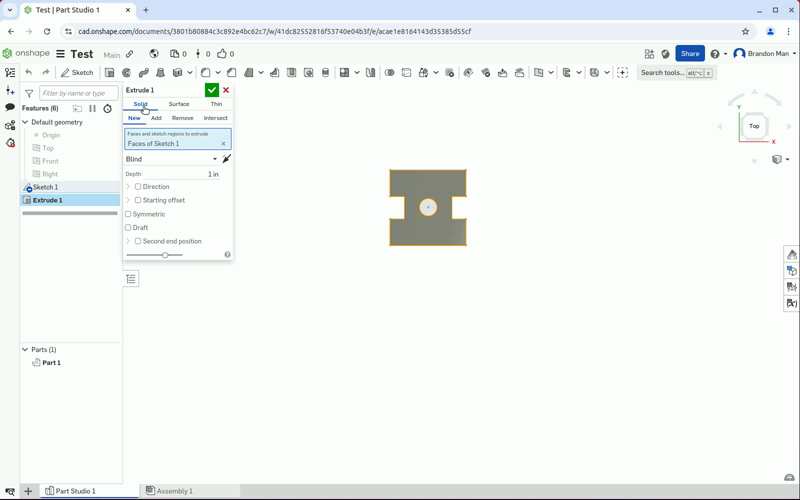
mouse_move(137, 120)
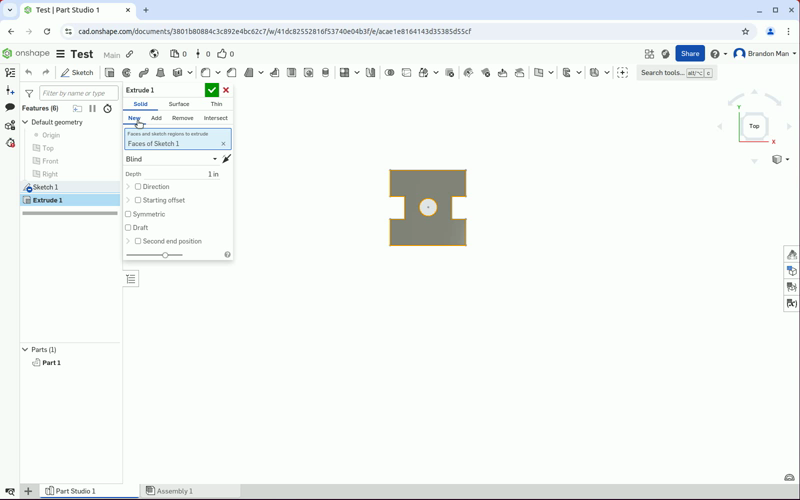
click(137, 120)
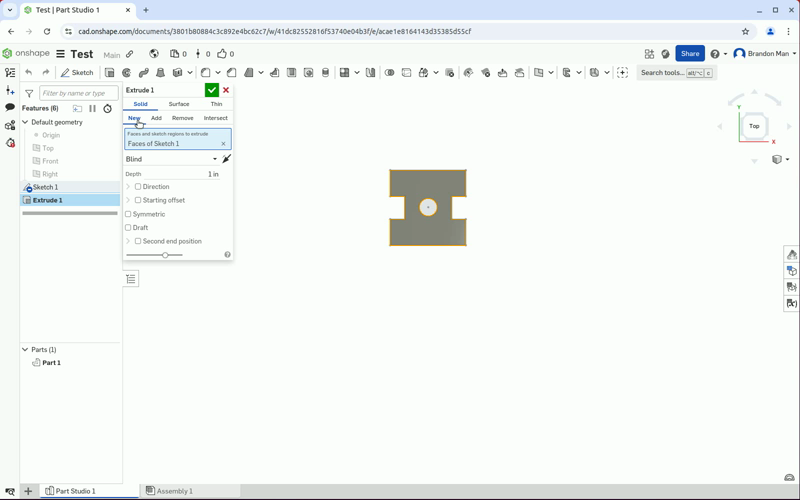
key(tab, 4)
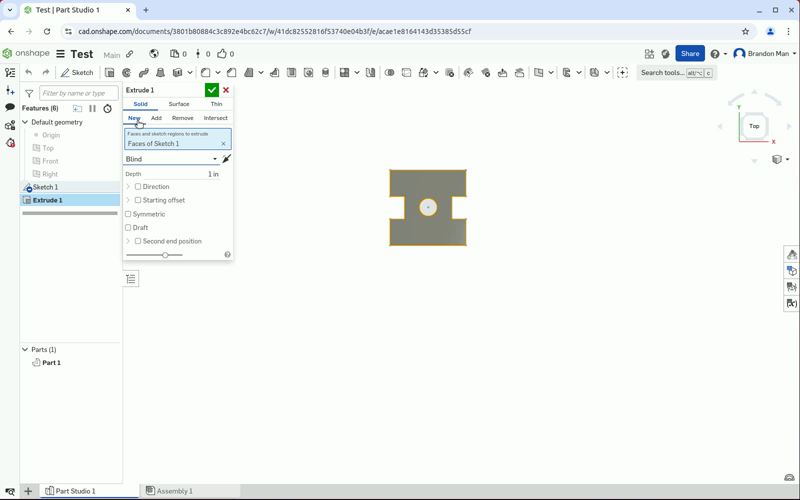
text(3.851)
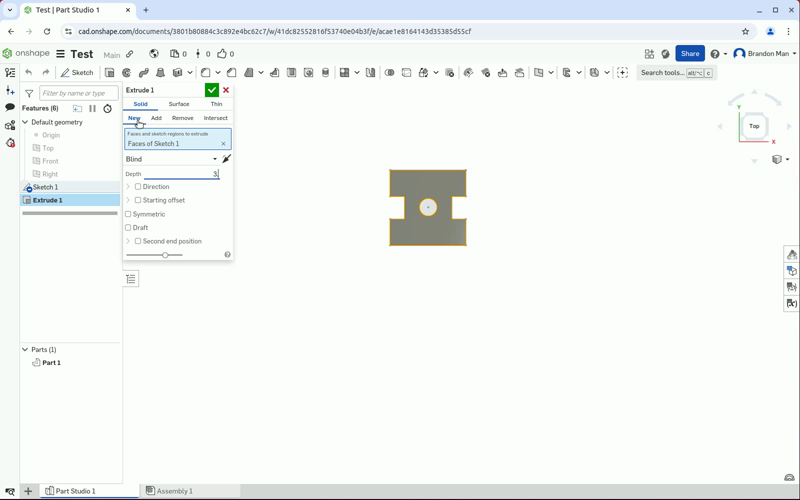
key(enter)
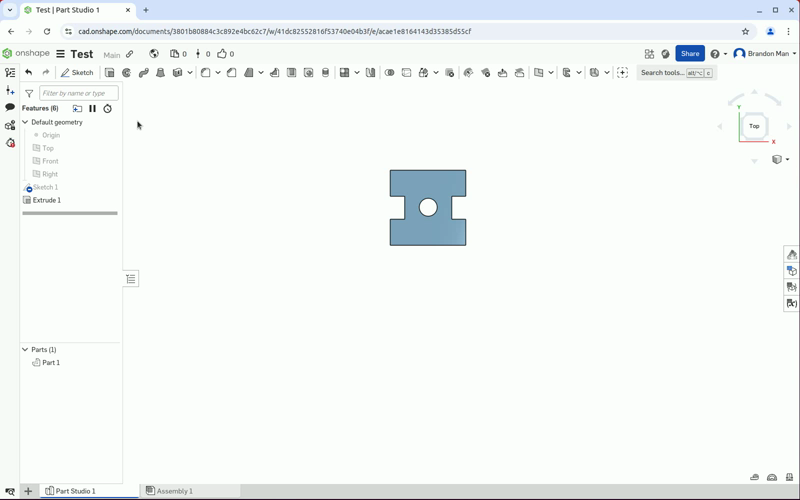
key(shift+h)
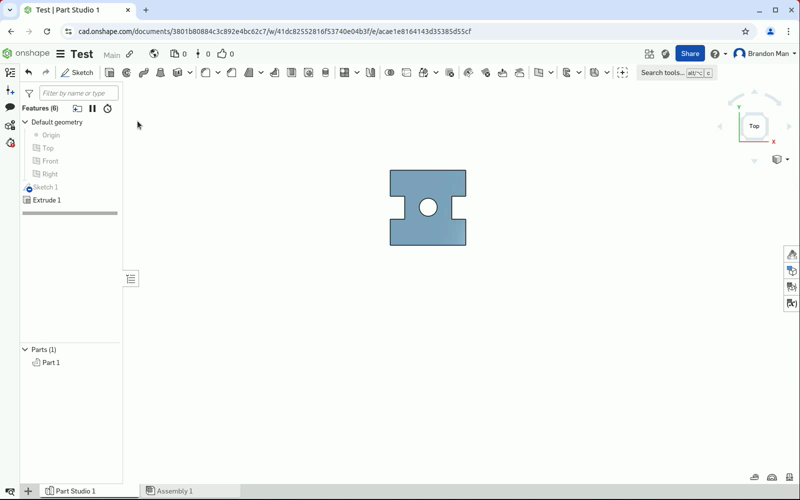
key(shift+h)
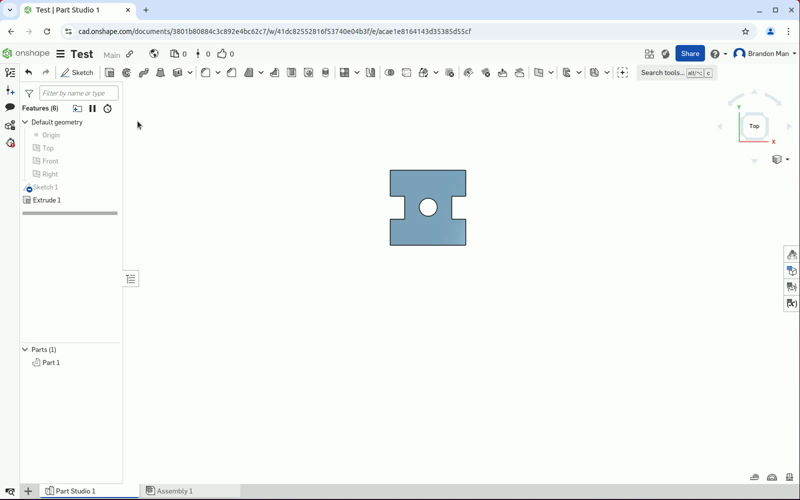
mouse_move(73, 189)
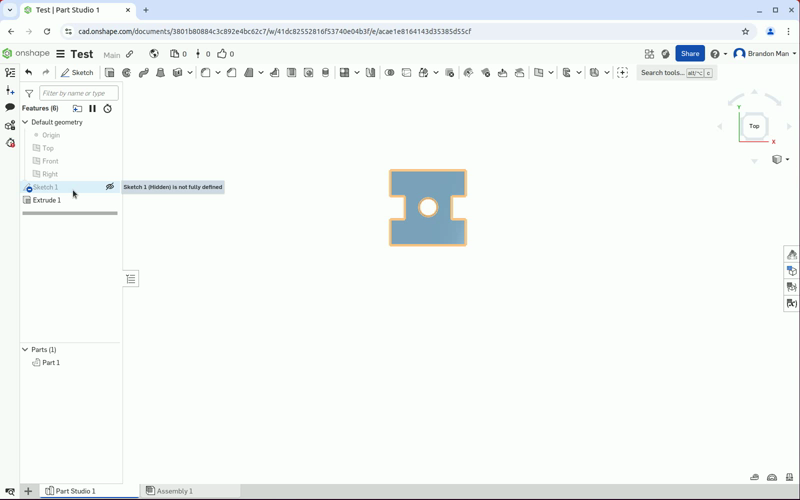
click(73, 189)
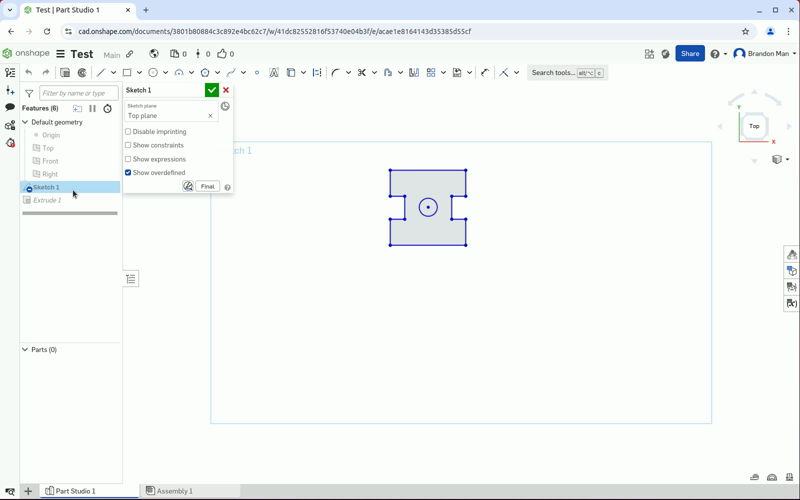
mouse_move(229, 92)
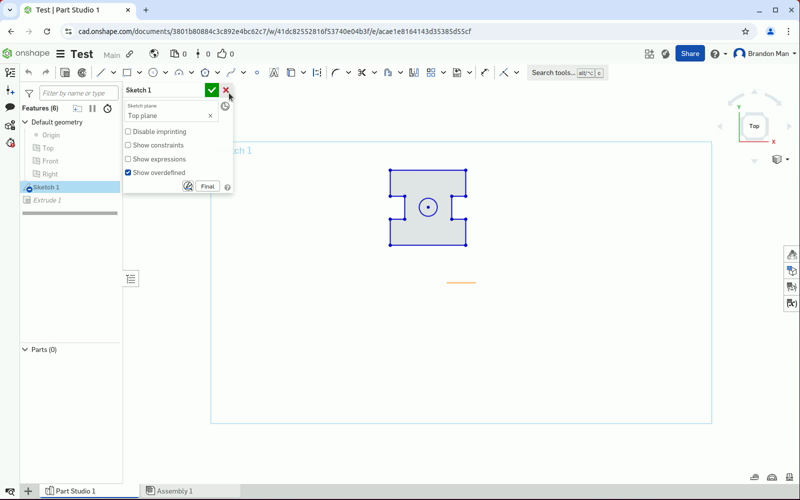
click(229, 92)
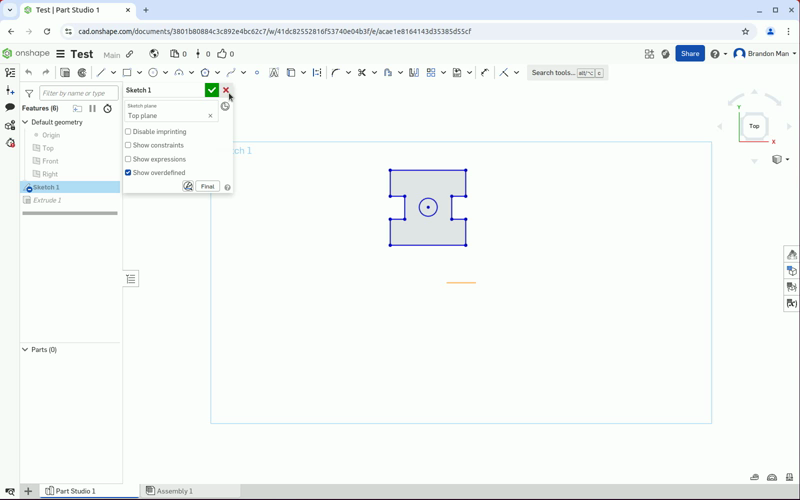
key(shift+s)
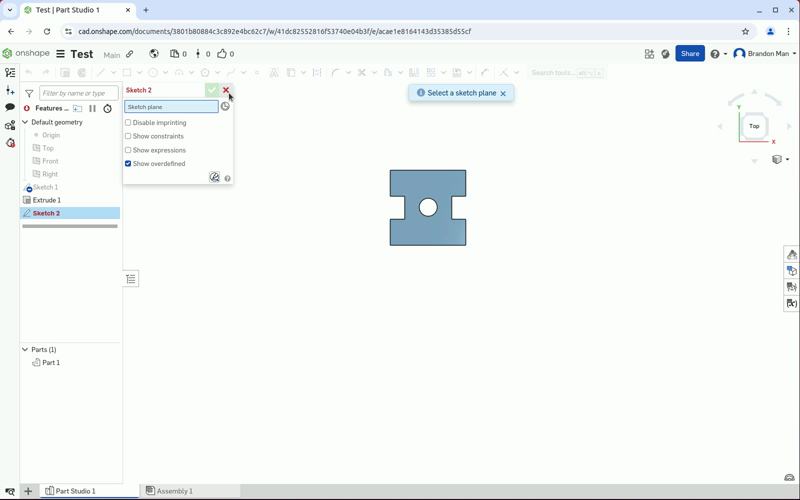
mouse_move(73, 150)
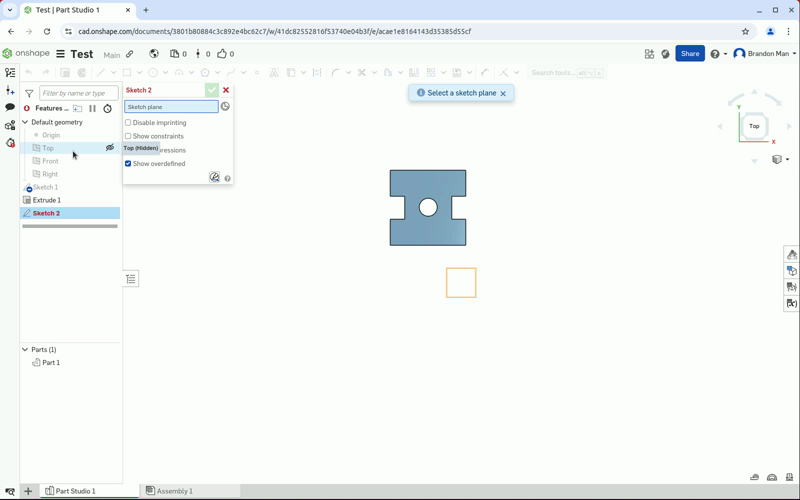
click(73, 150)
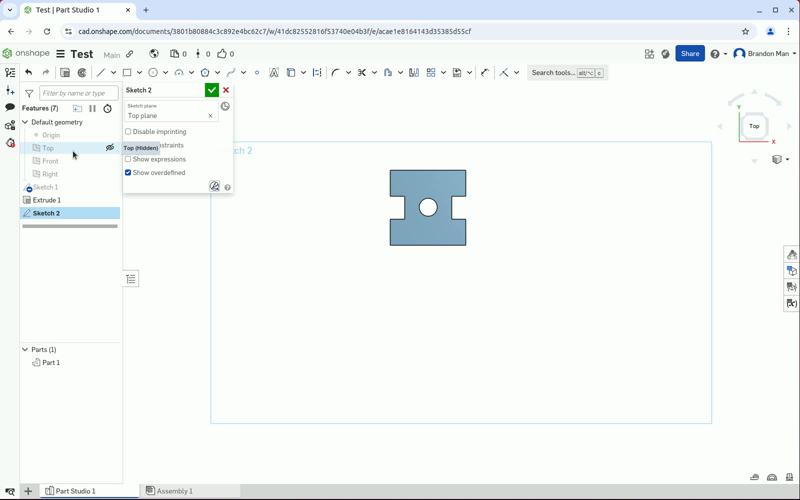
mouse_move(73, 352)
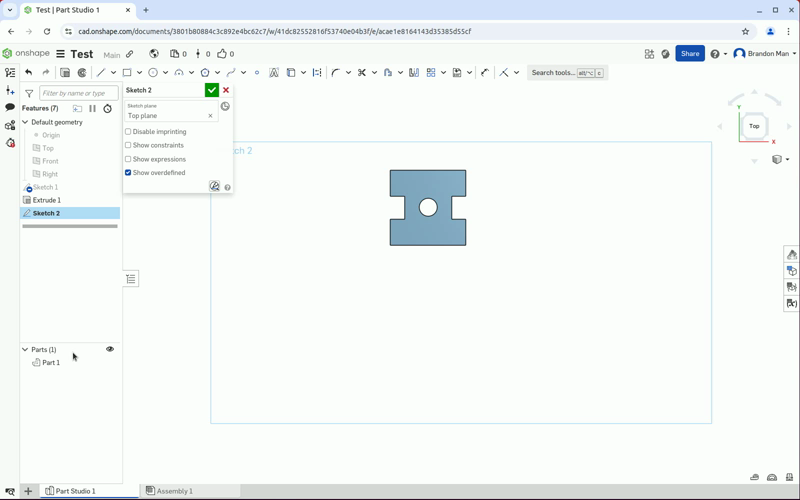
key(y)
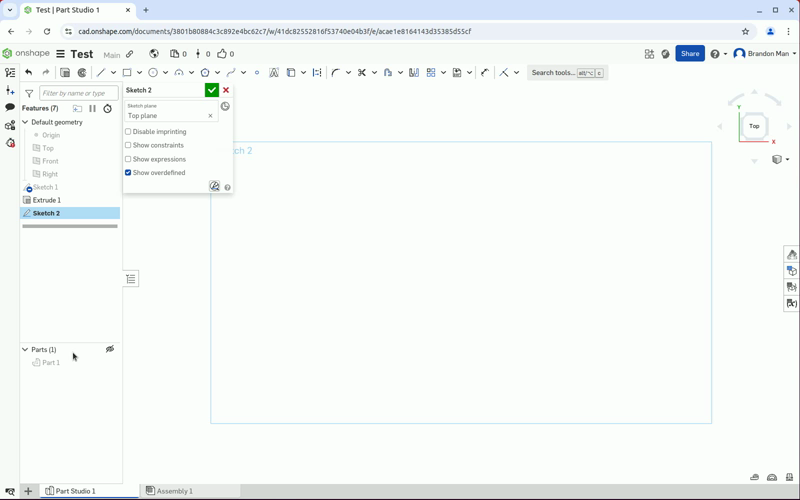
key(l)
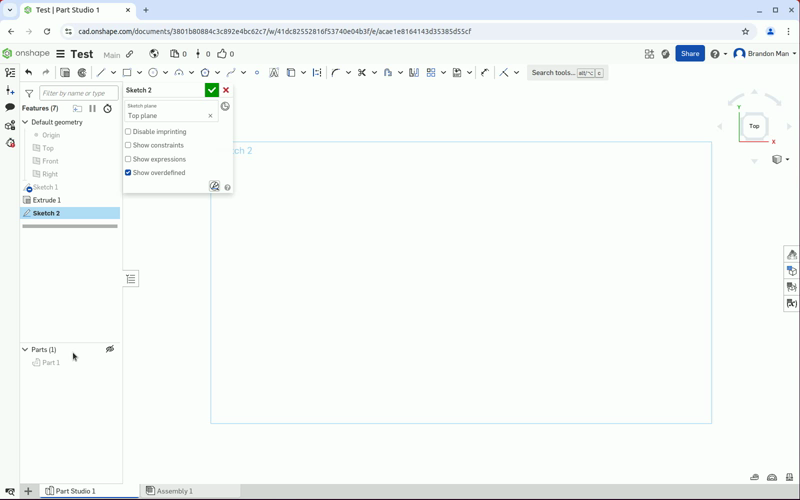
key_down(shift)
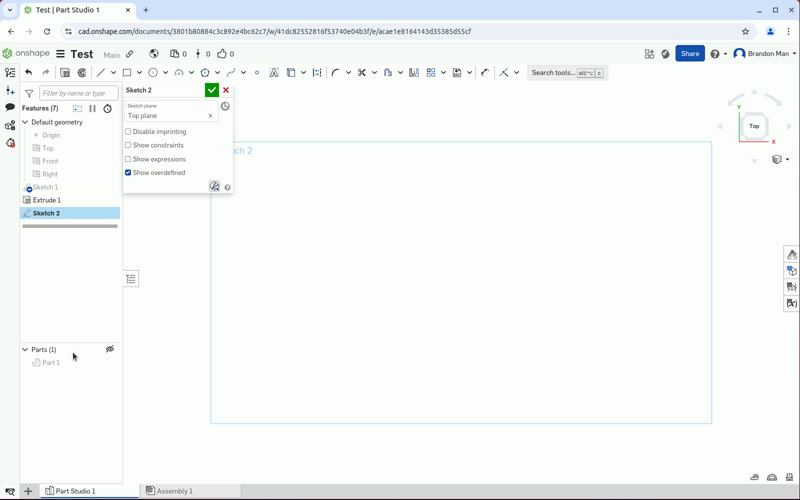
mouse_move(390, 282)
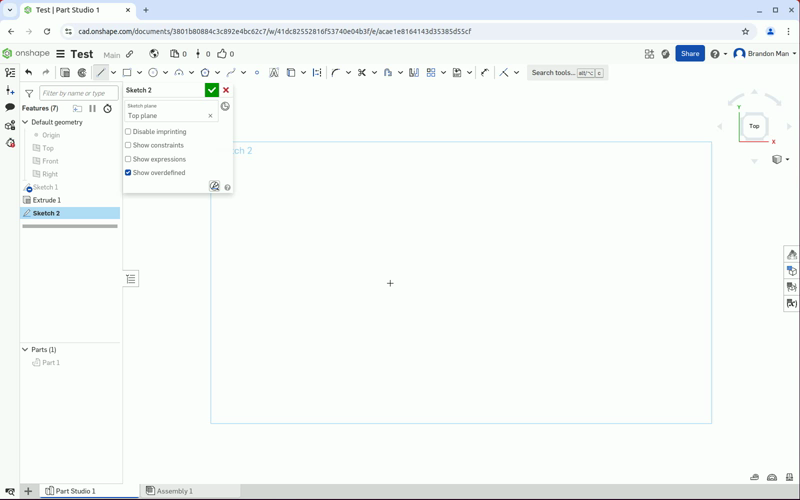
click(390, 282)
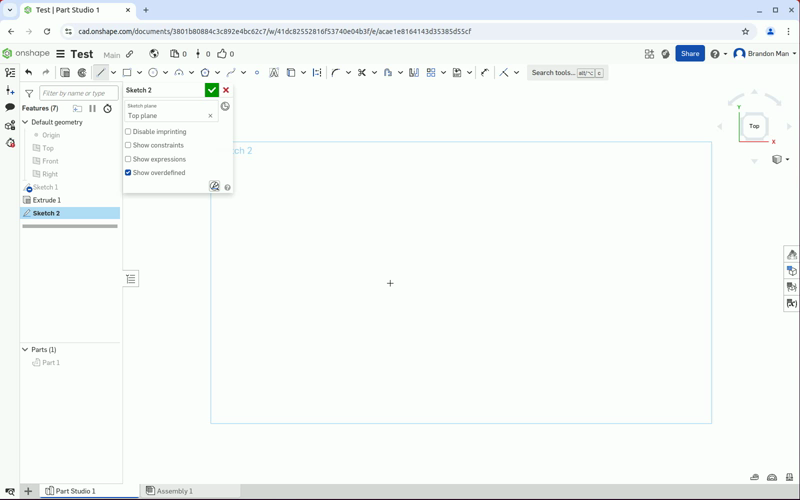
key_up(shift)
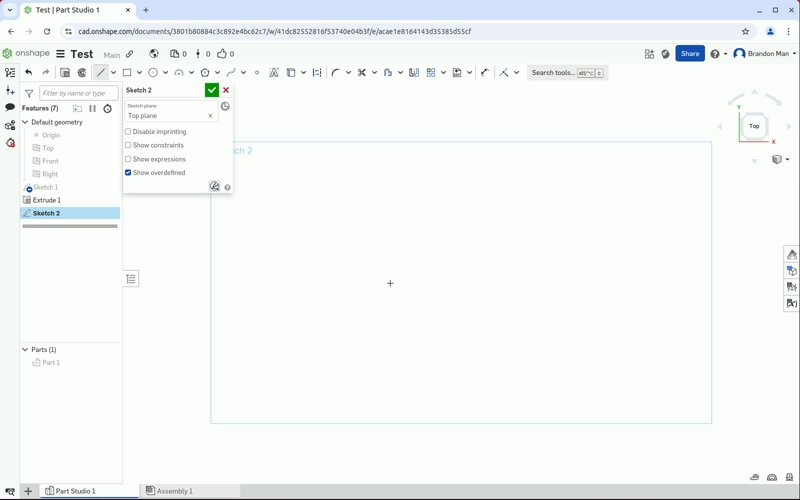
key_down(shift)
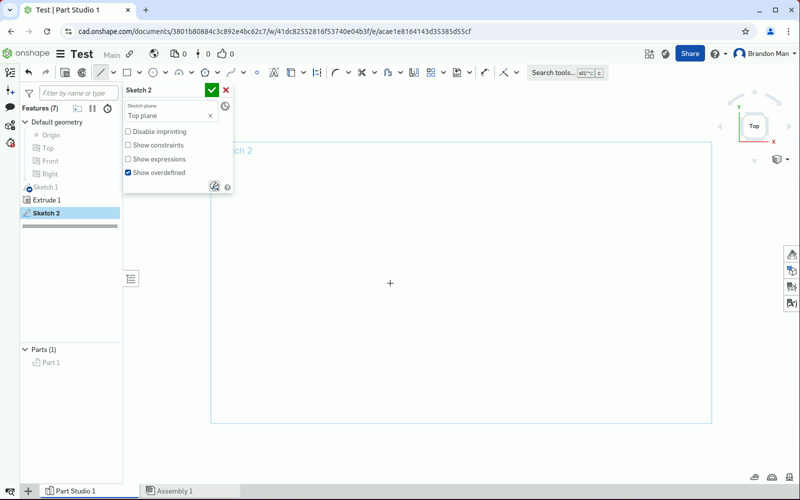
mouse_move(465, 282)
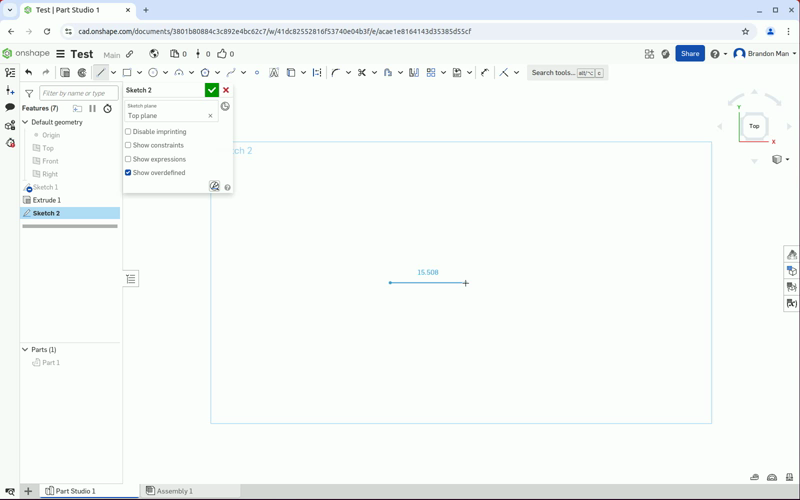
click(465, 282)
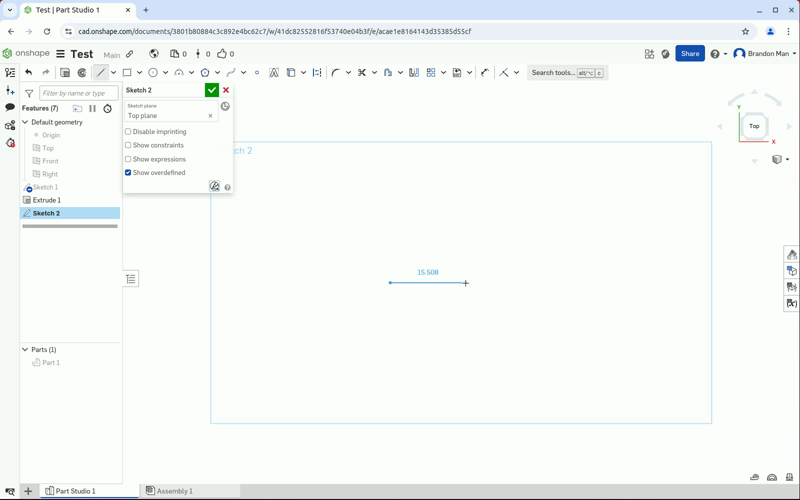
key_up(shift)
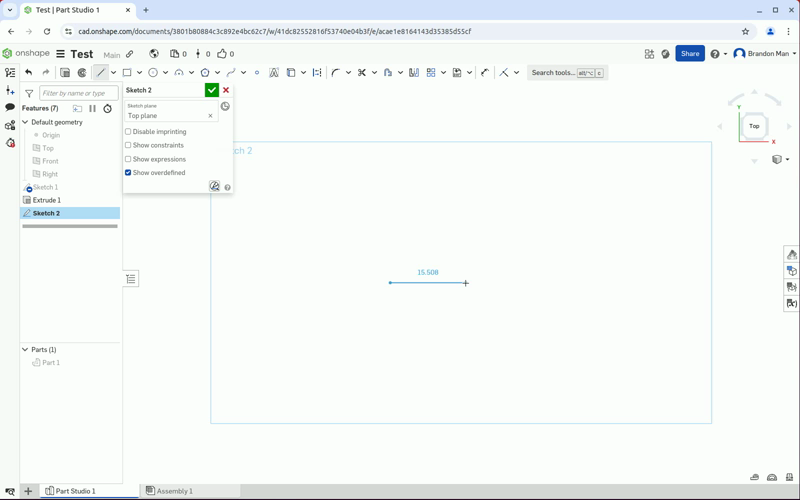
key_down(shift)
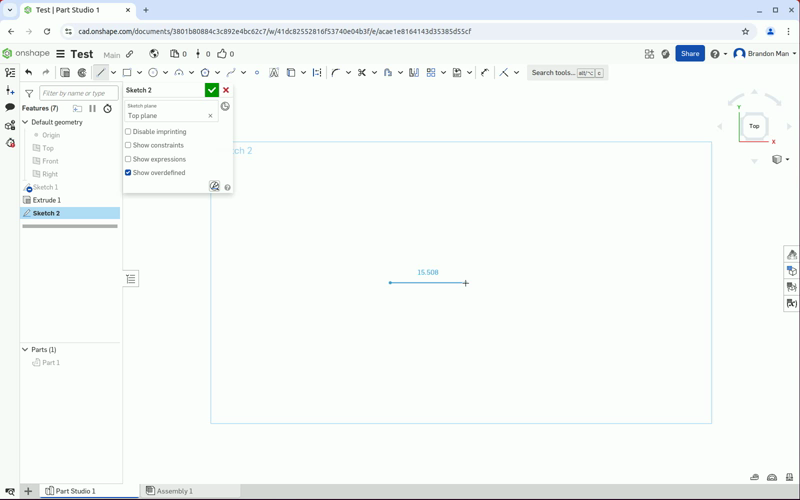
mouse_move(495, 282)
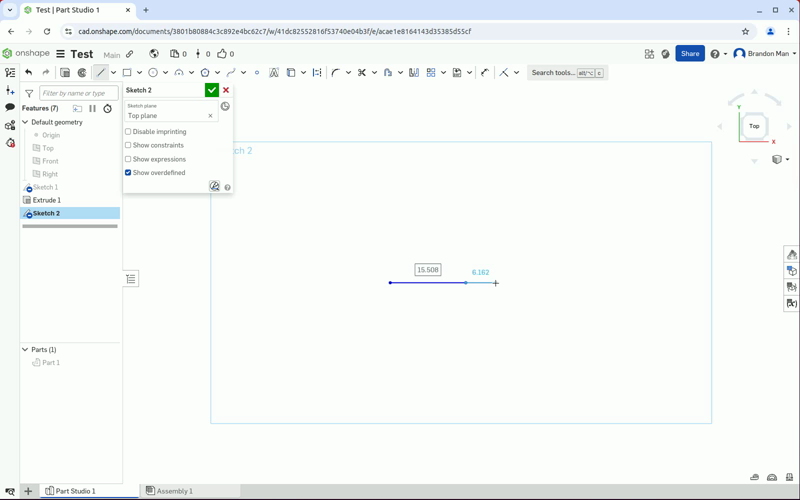
mouse_move(465, 244)
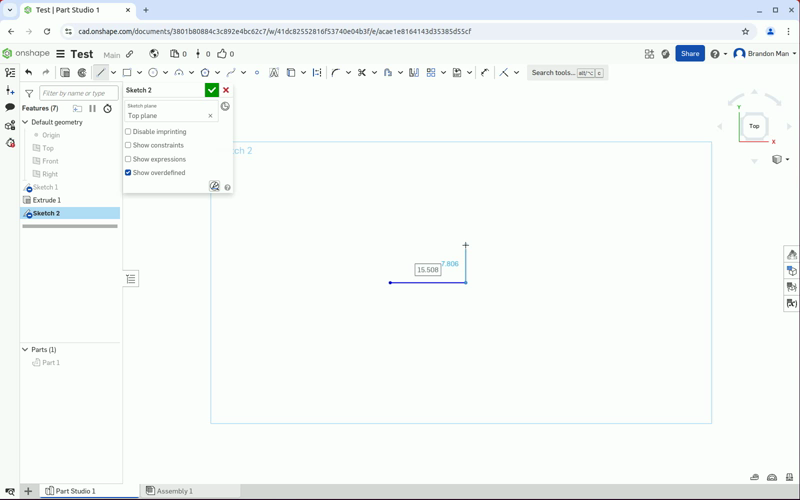
click(465, 244)
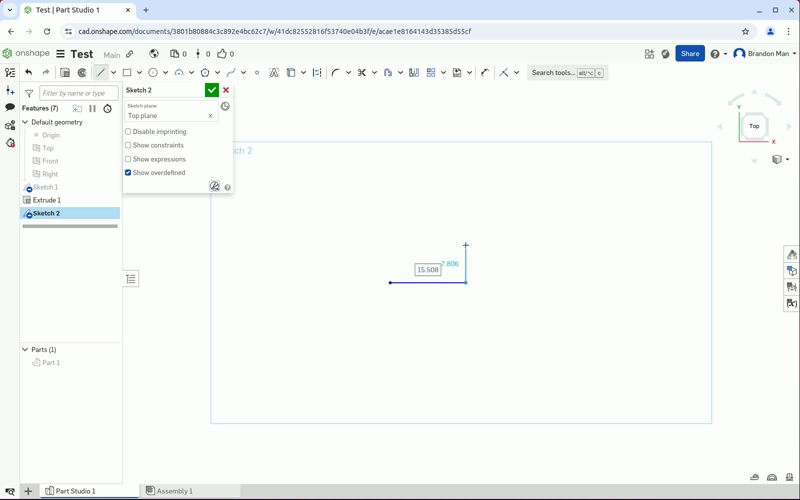
key_up(shift)
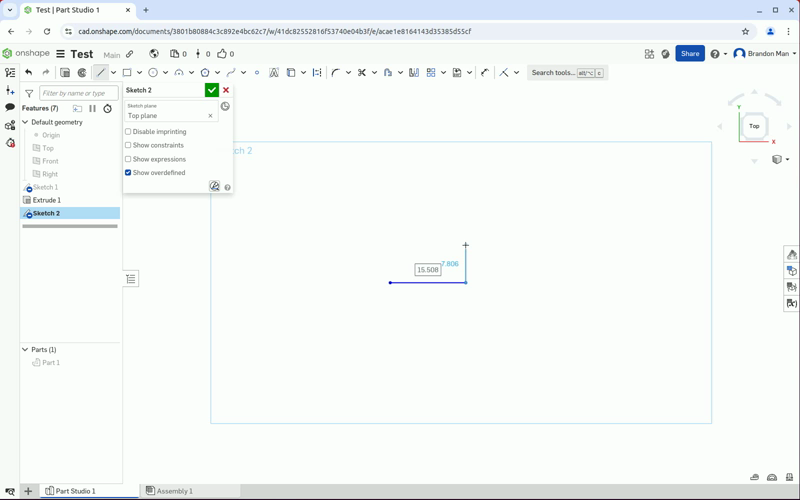
key_down(shift)
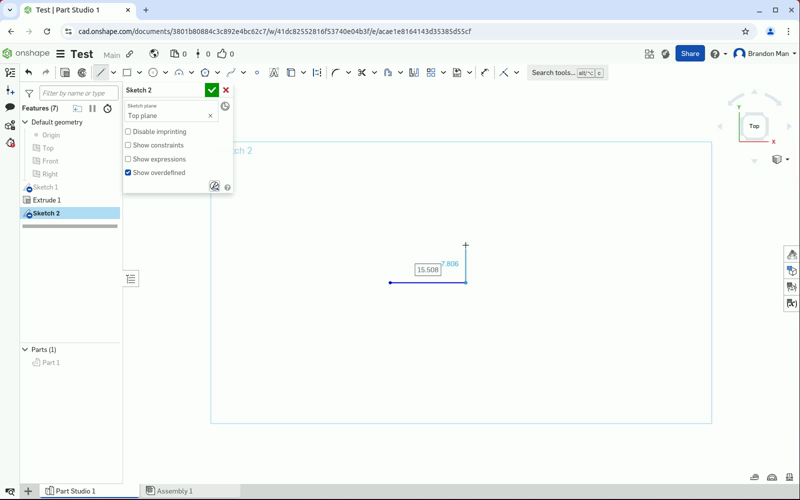
mouse_move(390, 244)
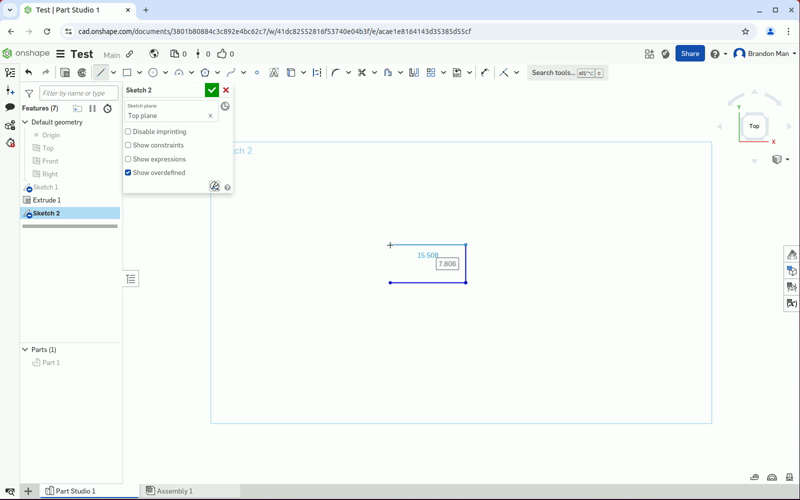
click(390, 244)
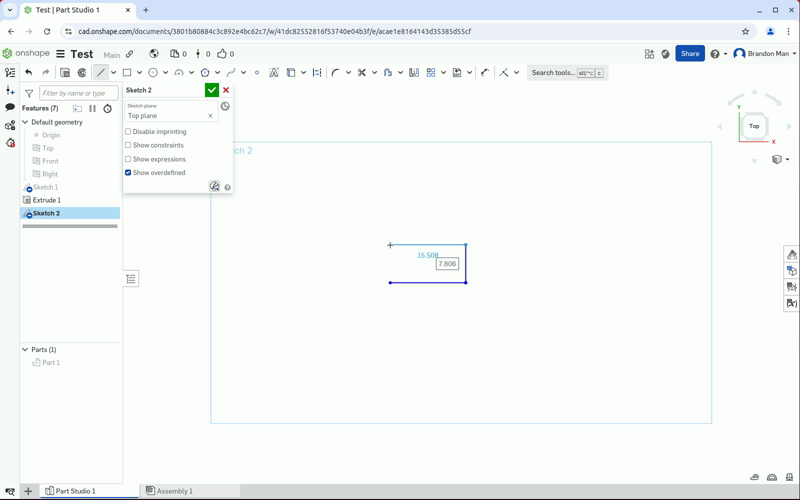
key_up(shift)
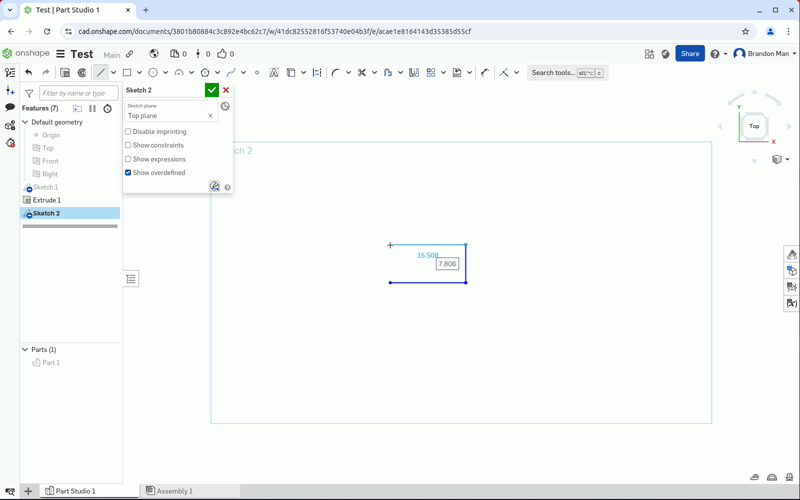
mouse_move(420, 244)
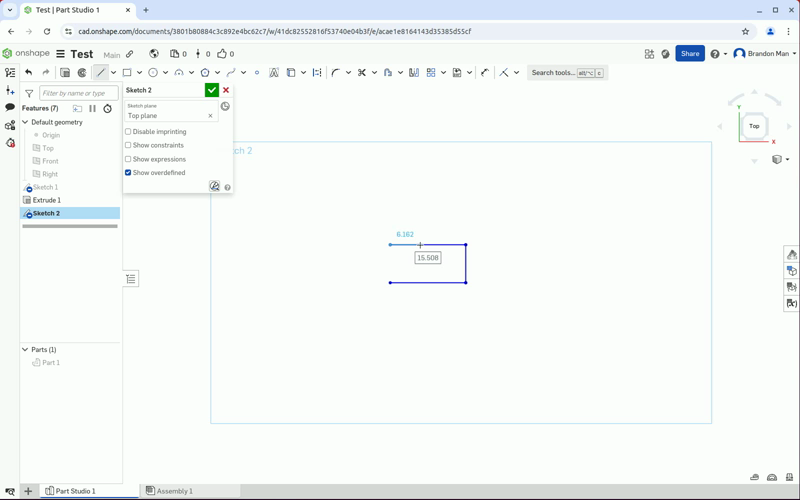
key_down(shift)
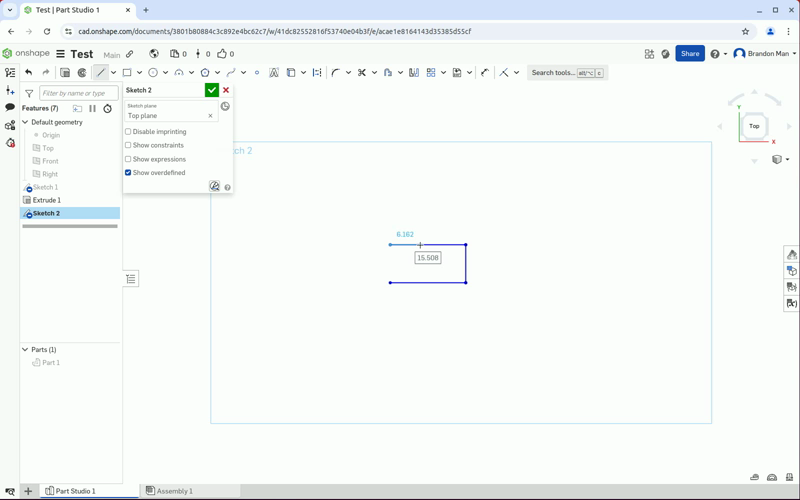
mouse_move(390, 282)
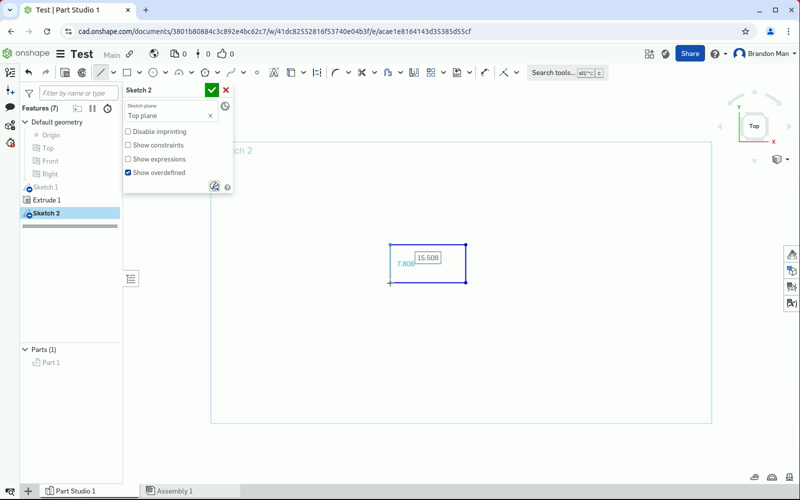
key_up(shift)
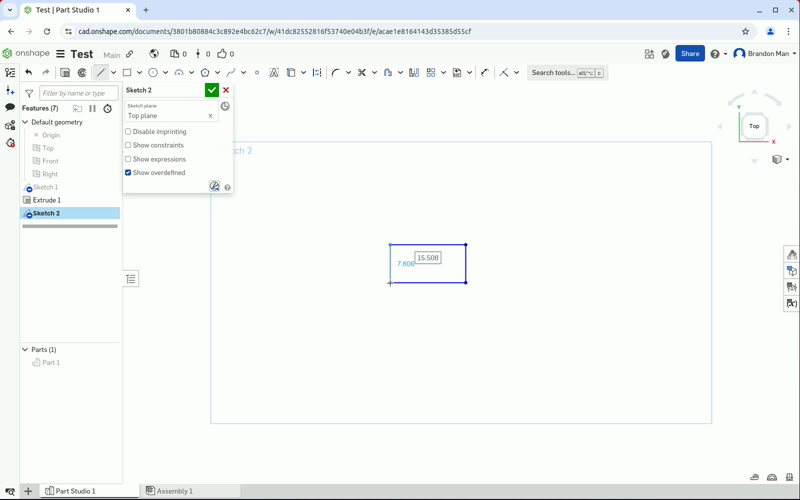
click(390, 282)
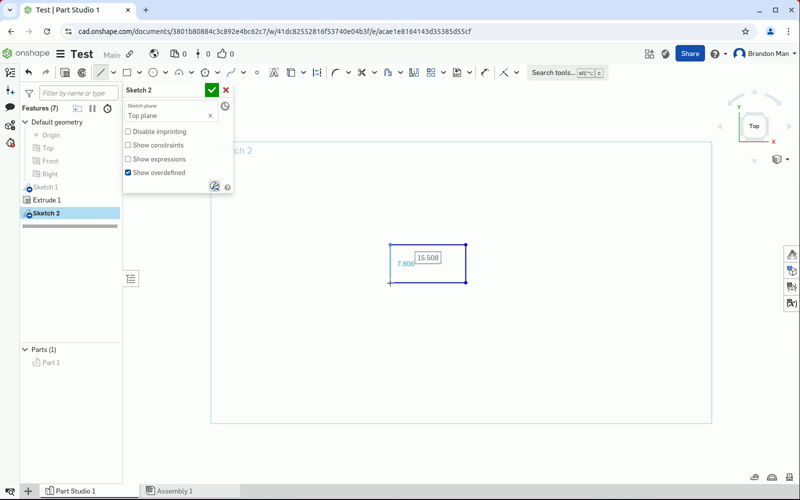
key(esc)
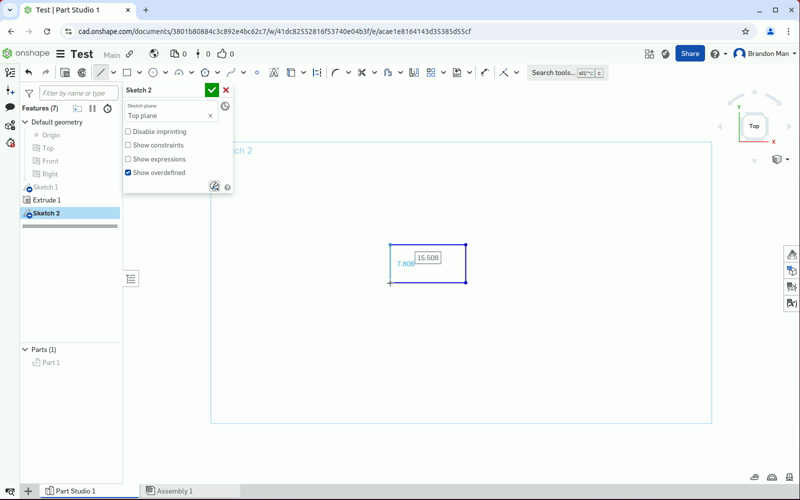
key(c)
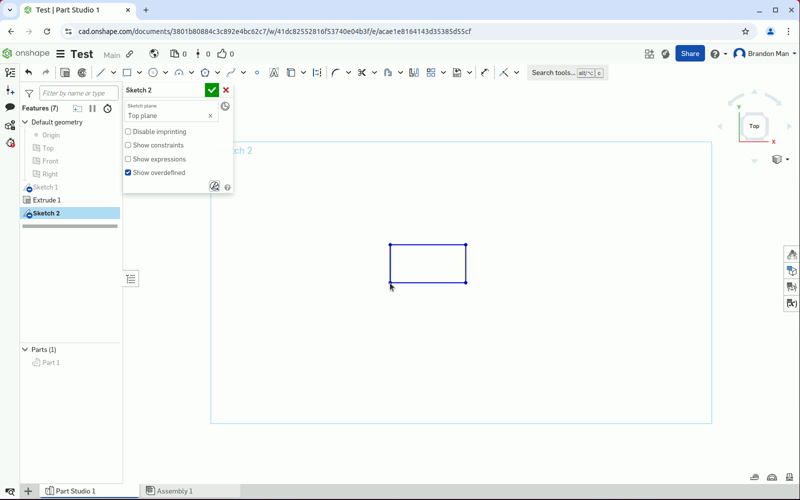
key_down(shift)
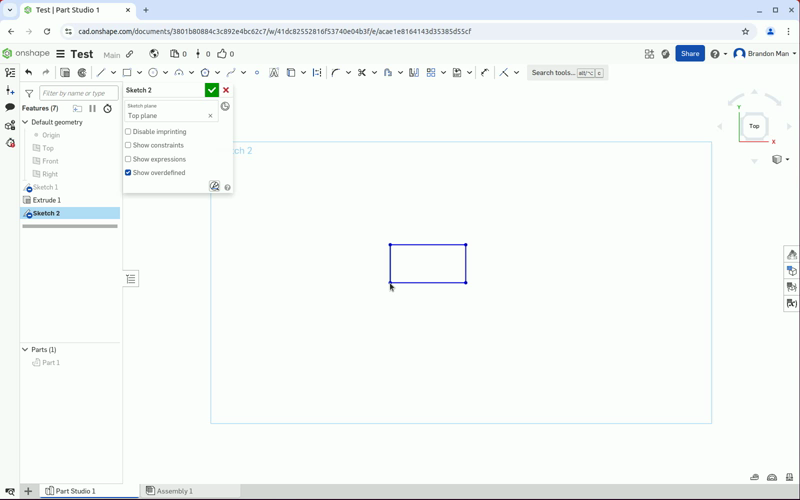
mouse_move(428, 264)
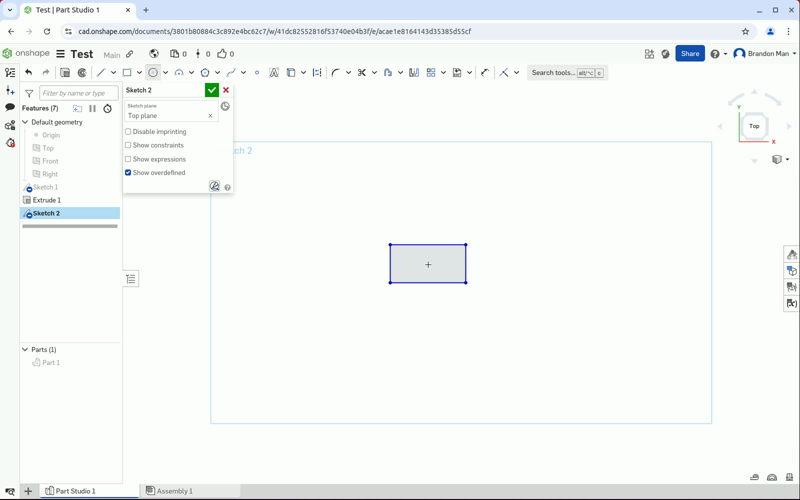
click(428, 264)
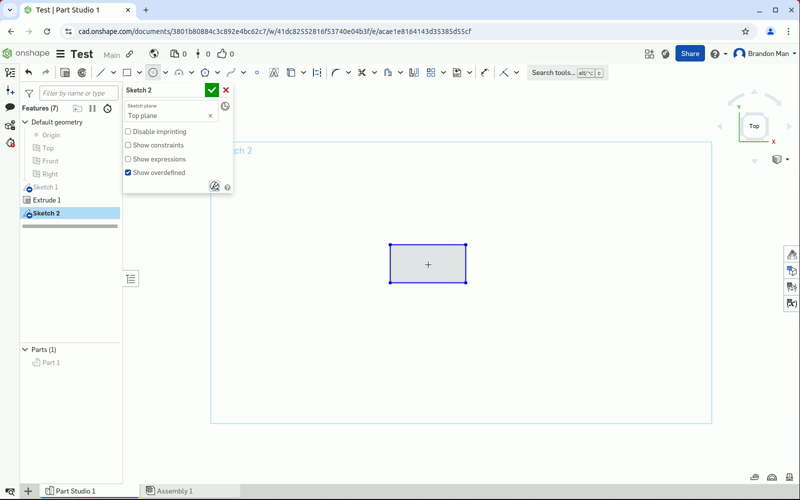
key_up(shift)
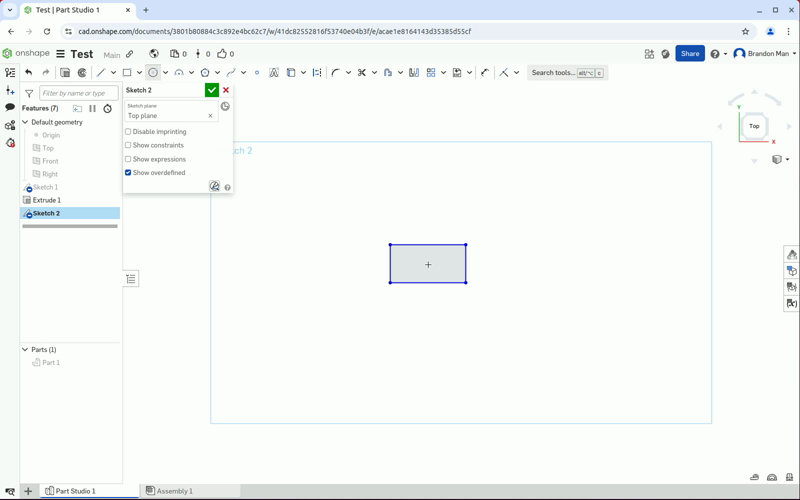
mouse_move(437, 264)
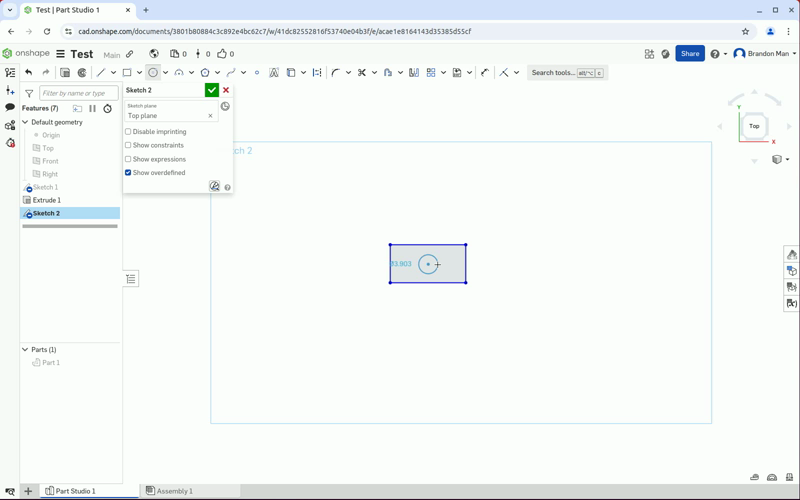
click(437, 264)
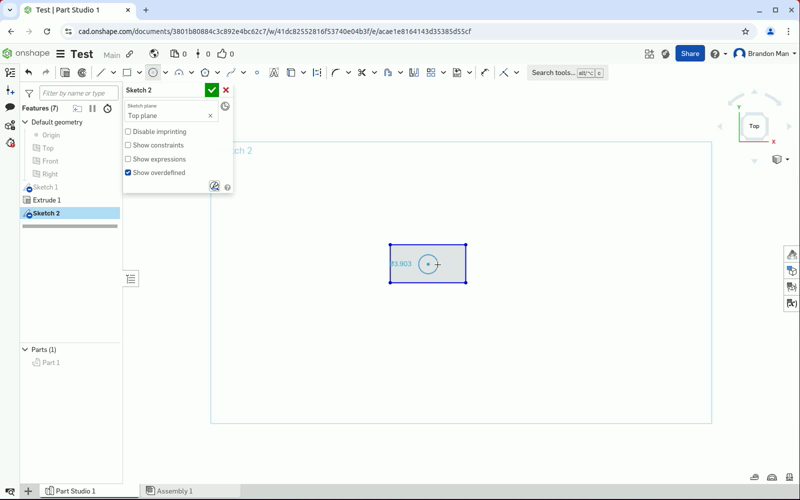
key(esc)
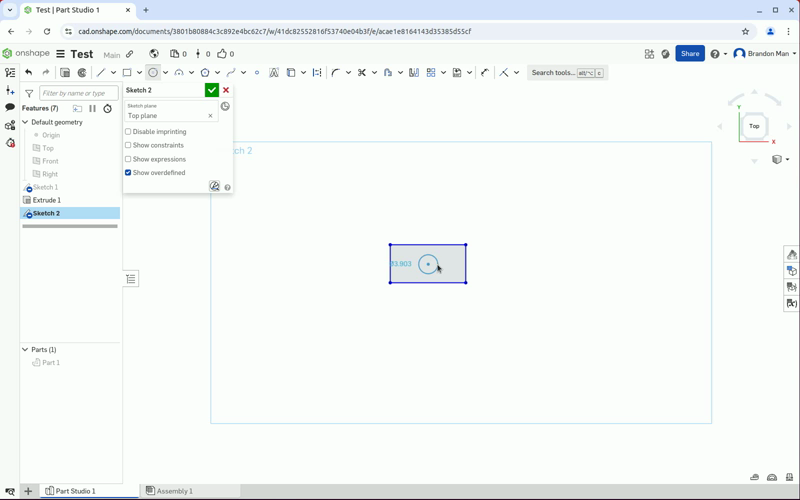
mouse_move(395, 280)
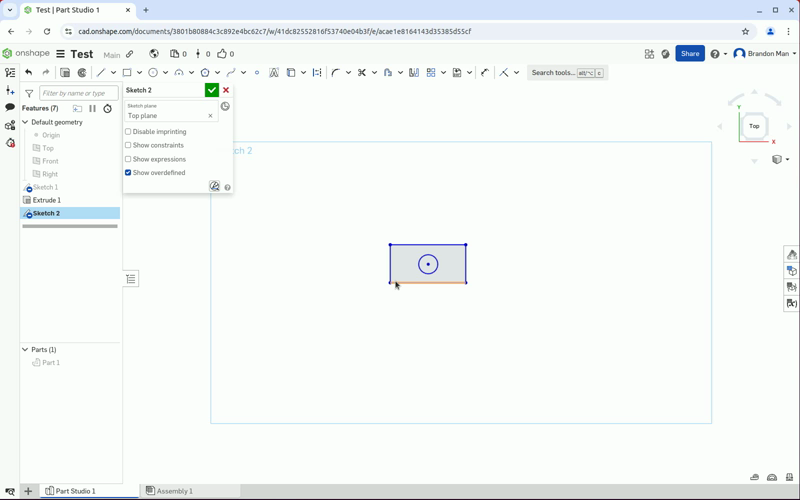
click(395, 280)
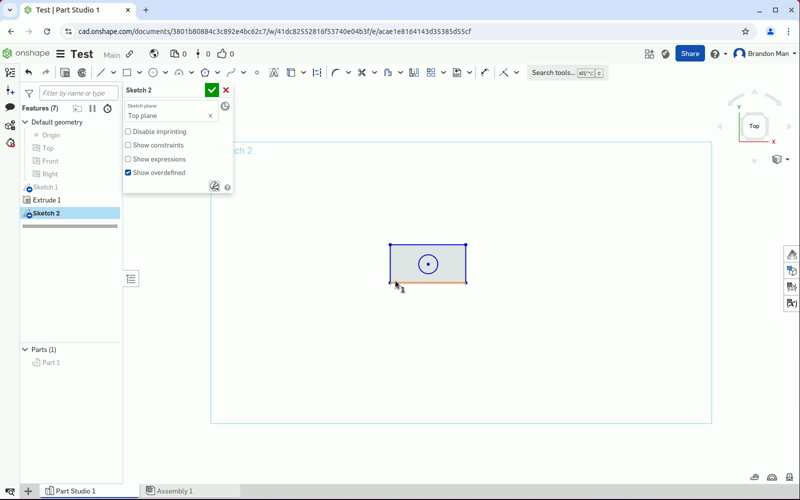
mouse_move(73, 352)
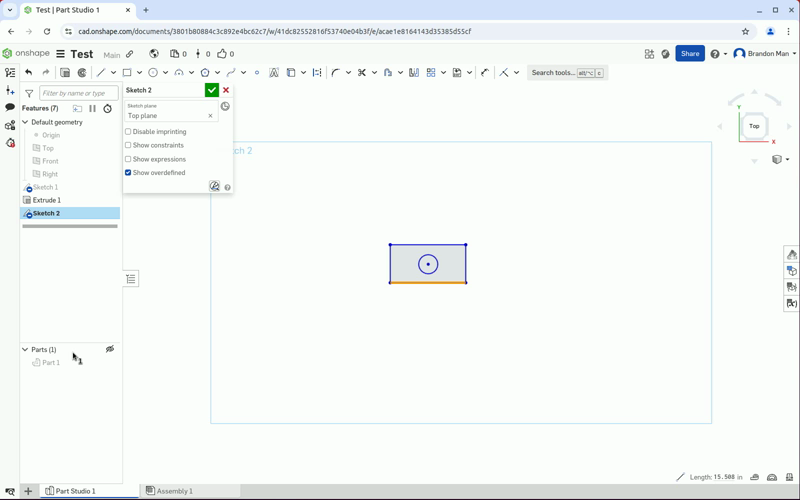
key(shift+y)
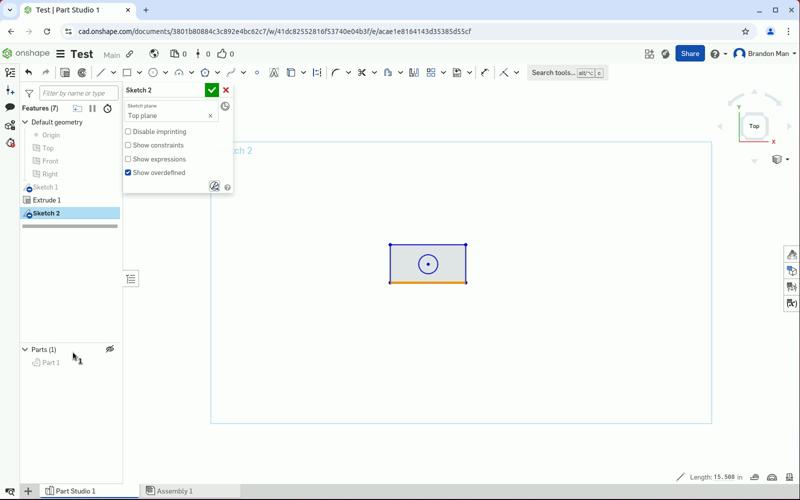
key(shift+e)
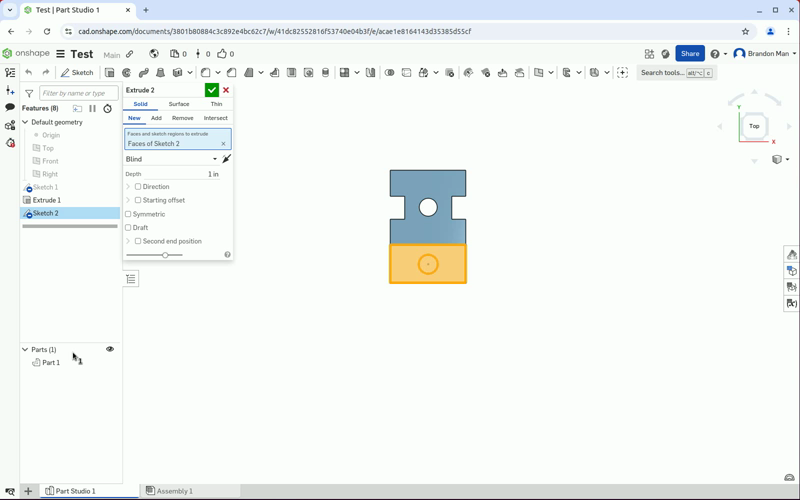
mouse_move(143, 106)
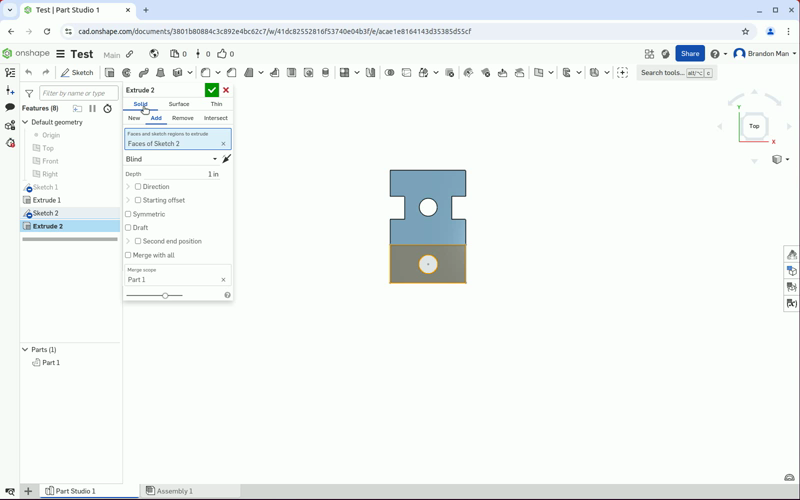
click(143, 106)
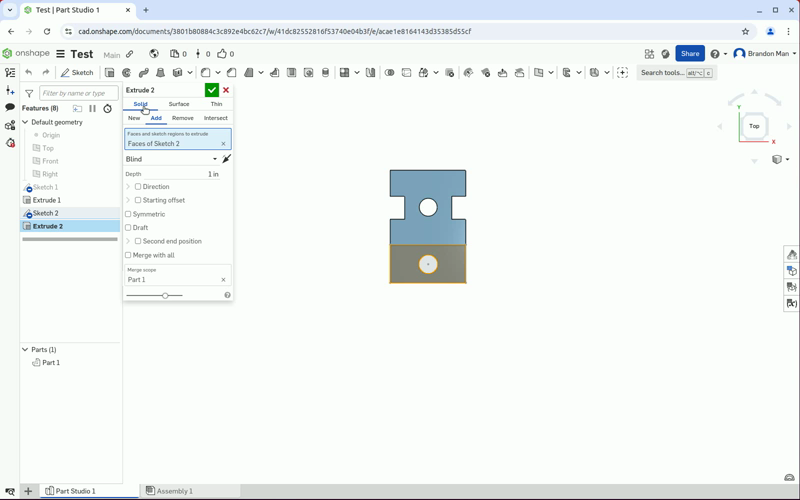
mouse_move(137, 120)
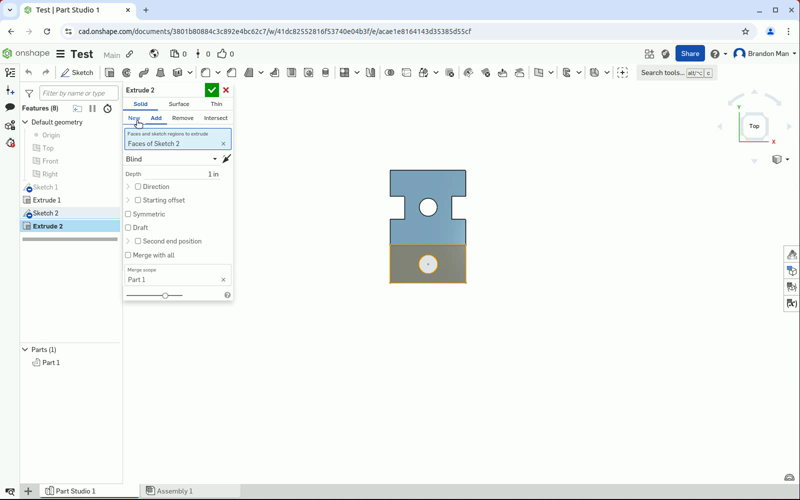
click(137, 120)
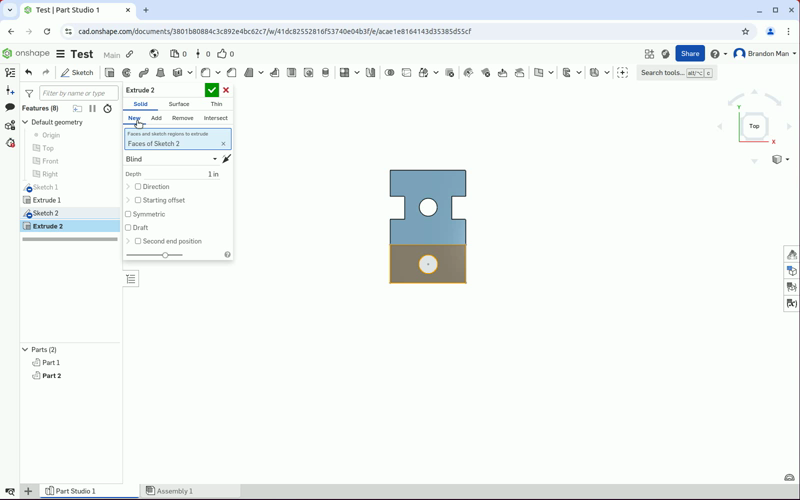
key(tab, 4)
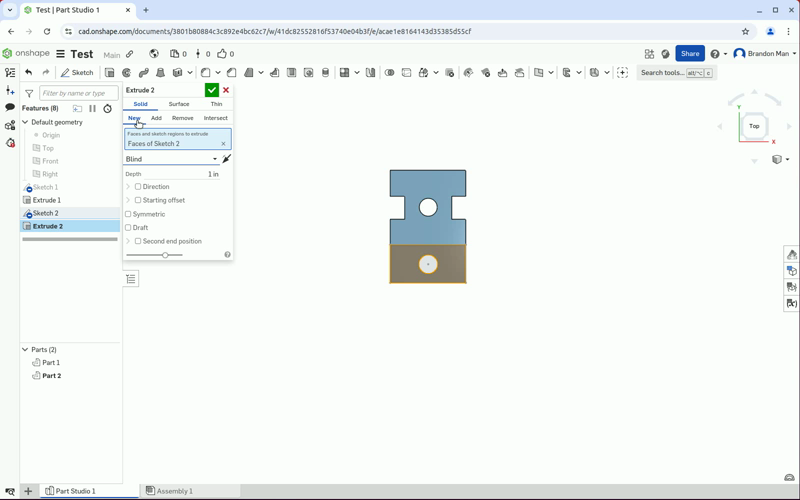
text(3.851)
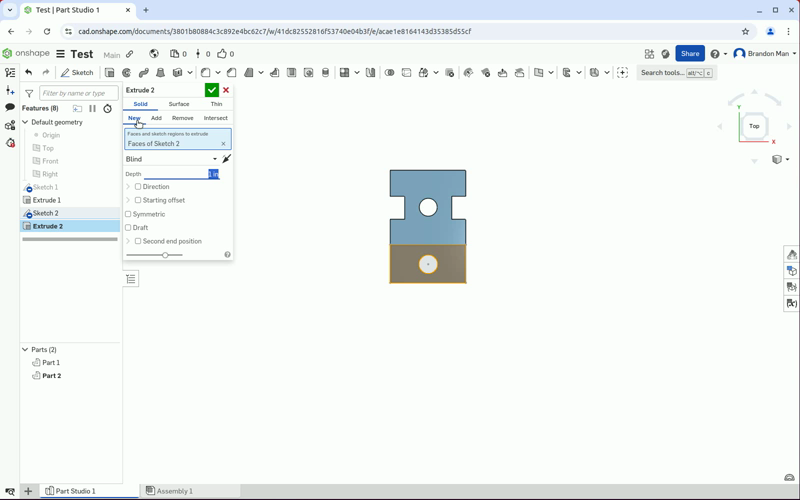
key(enter)
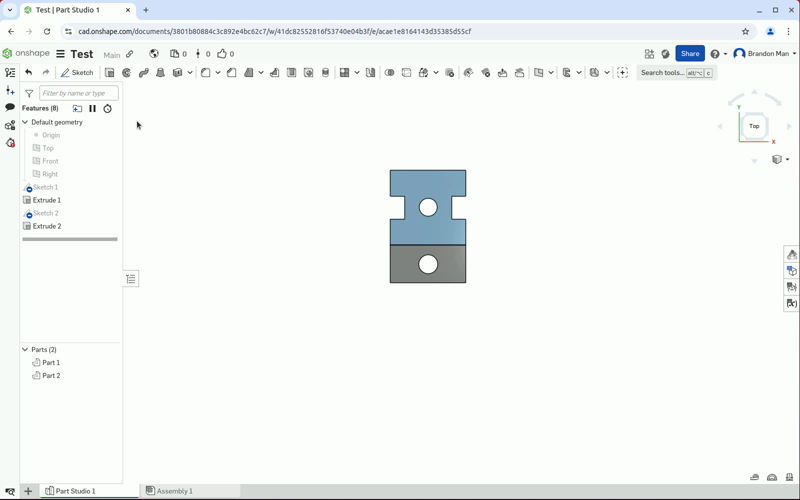
key(shift+h)
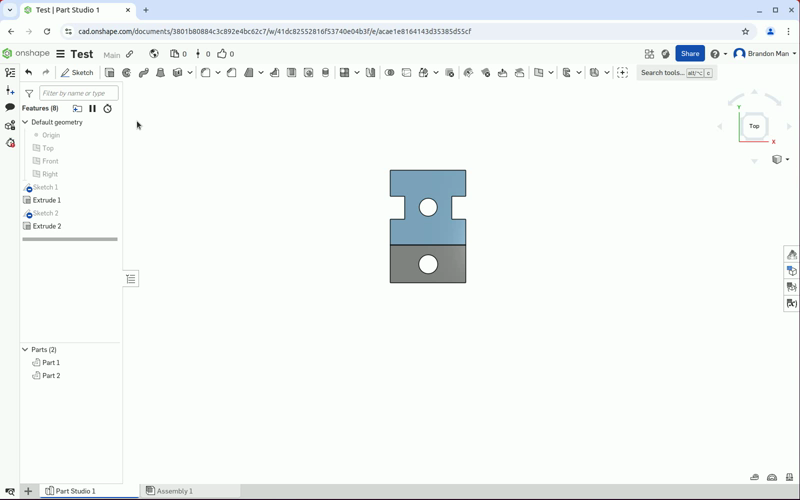
key(shift+h)
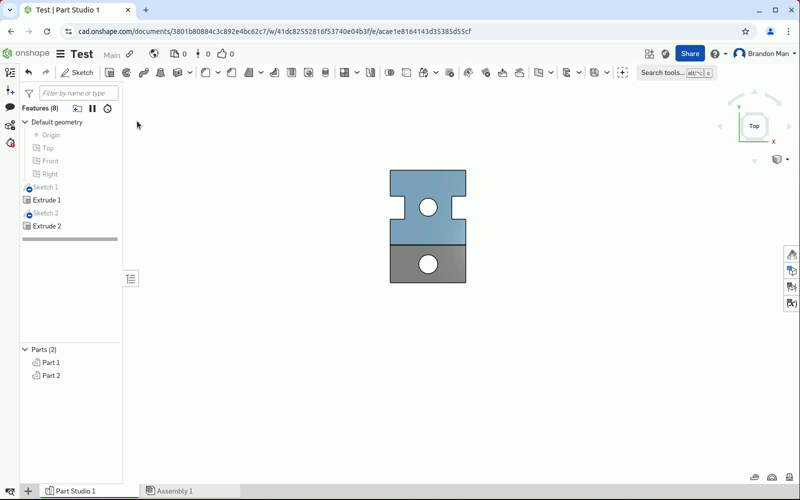
mouse_move(73, 189)
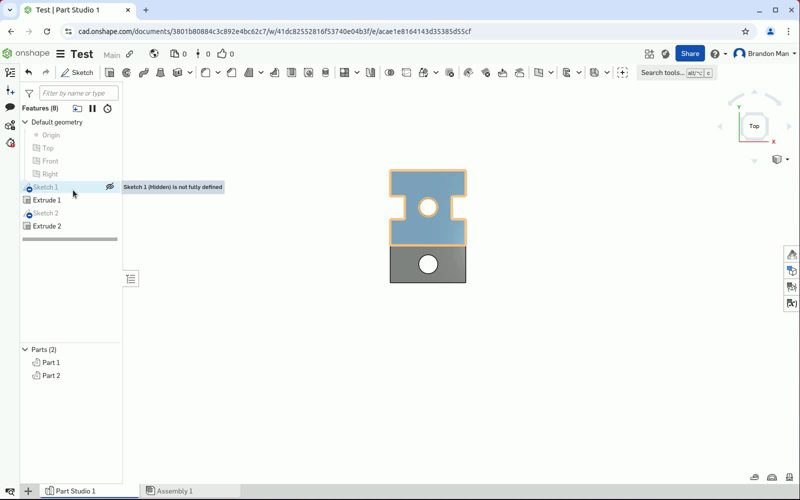
click(73, 189)
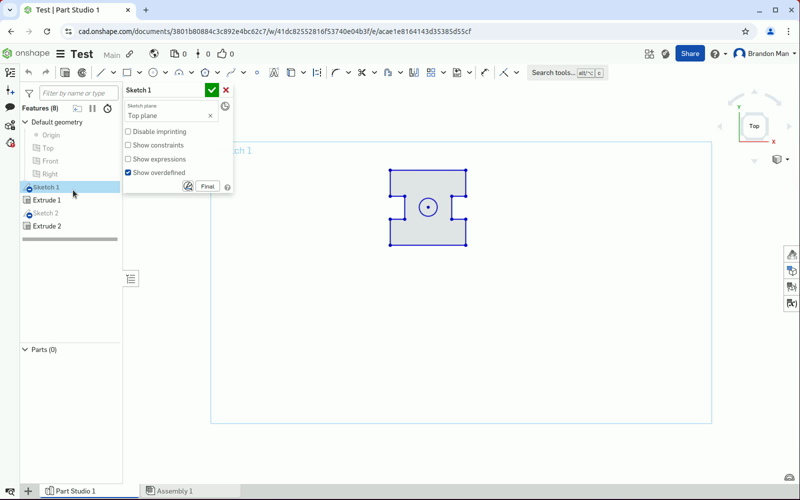
mouse_move(229, 92)
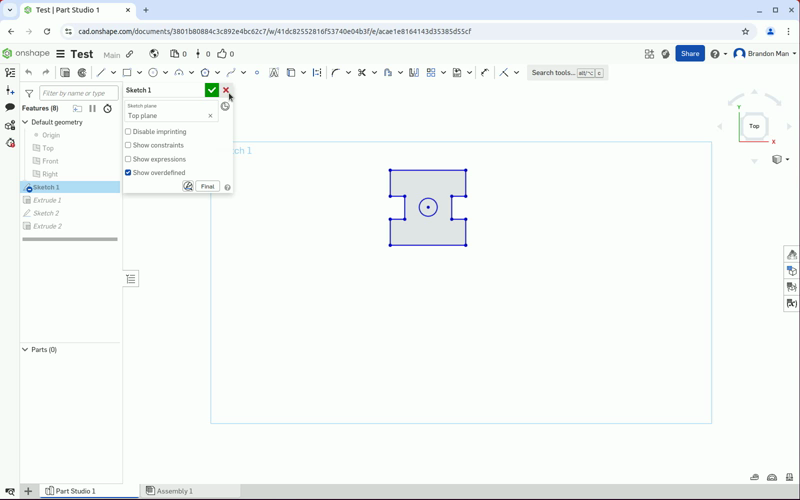
click(229, 92)
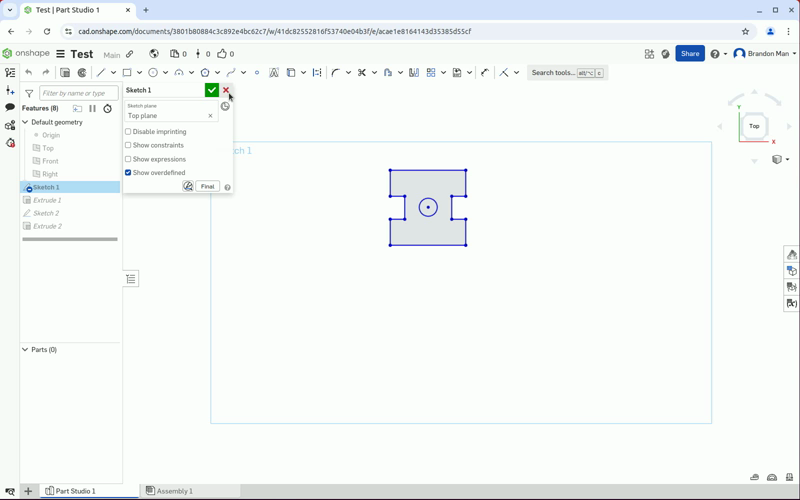
key(shift+s)
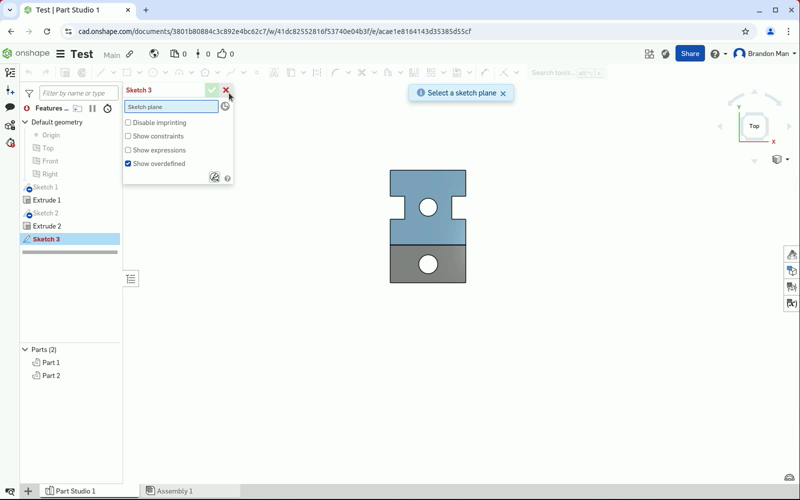
mouse_move(73, 150)
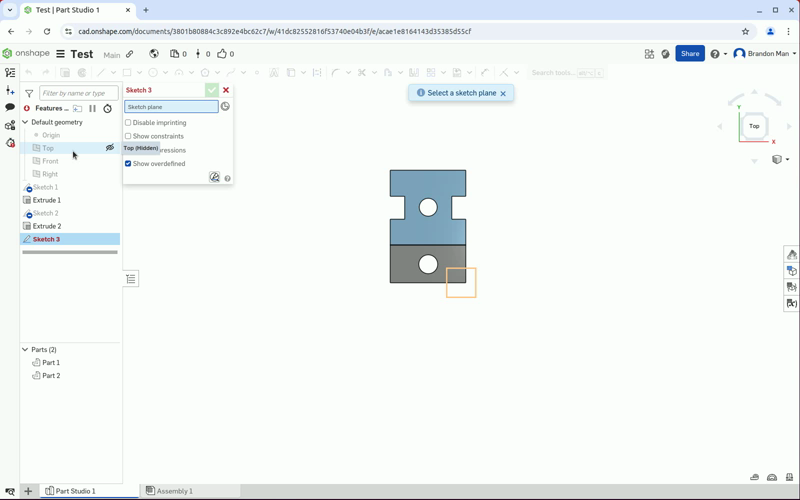
click(73, 150)
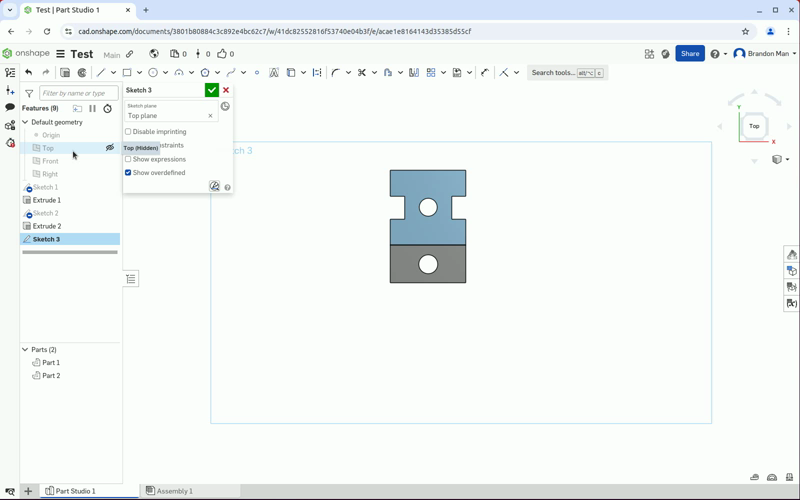
mouse_move(73, 352)
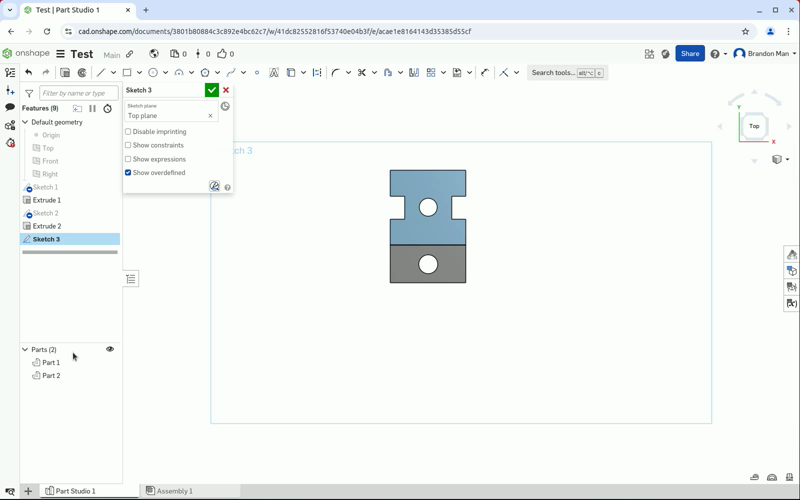
key(y)
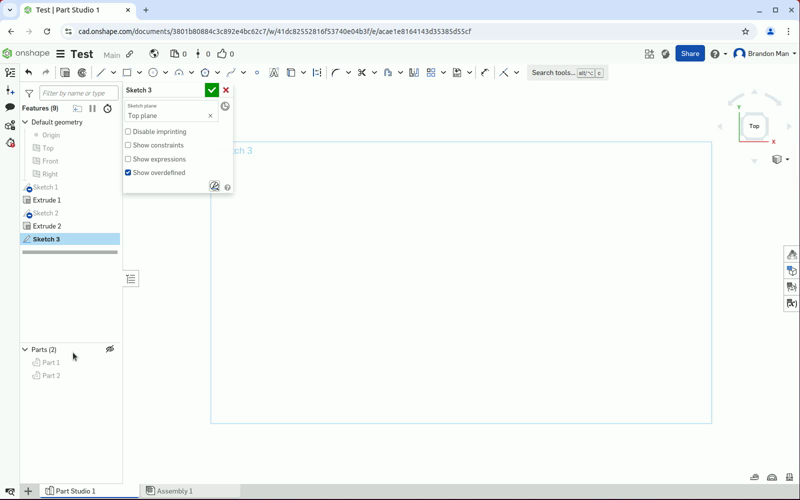
key(l)
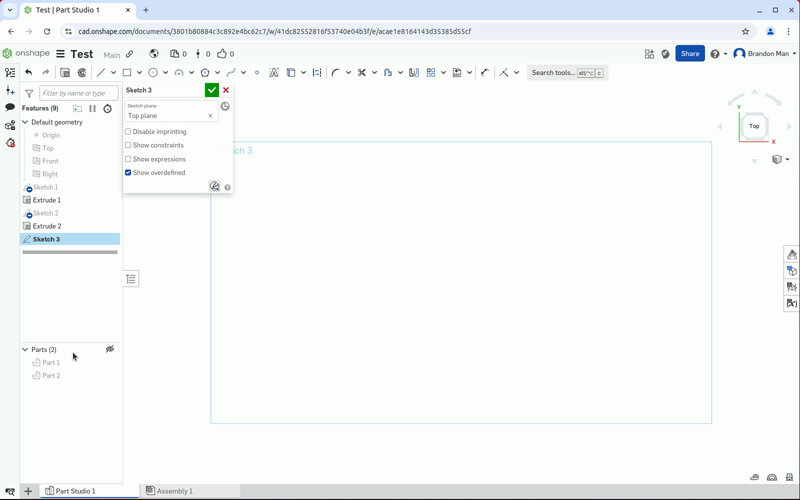
key_down(shift)
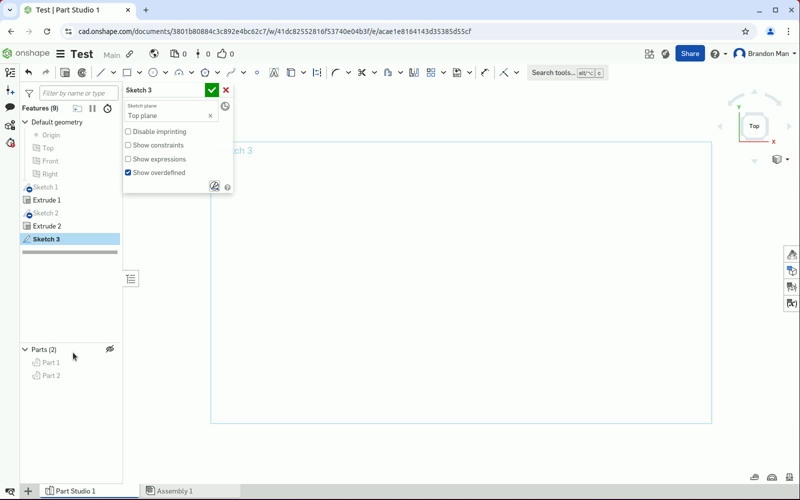
mouse_move(390, 218)
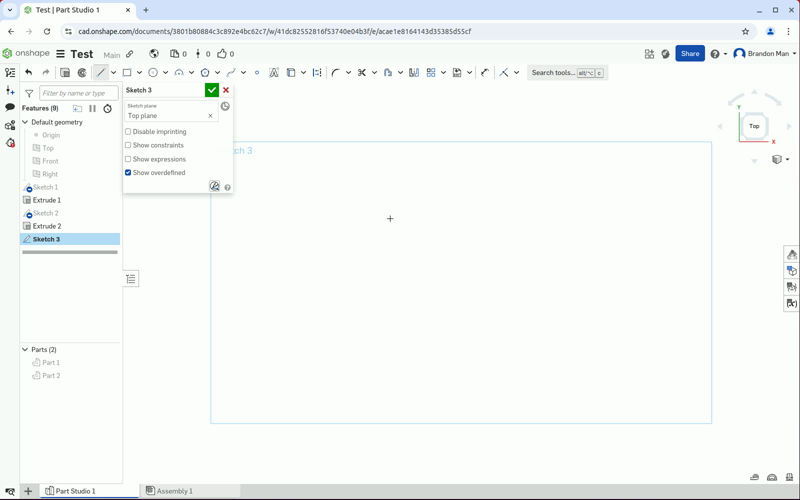
click(390, 218)
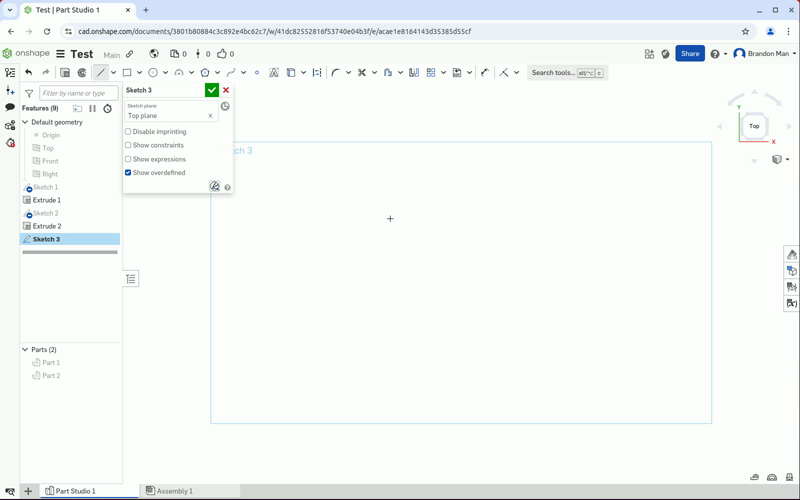
key_up(shift)
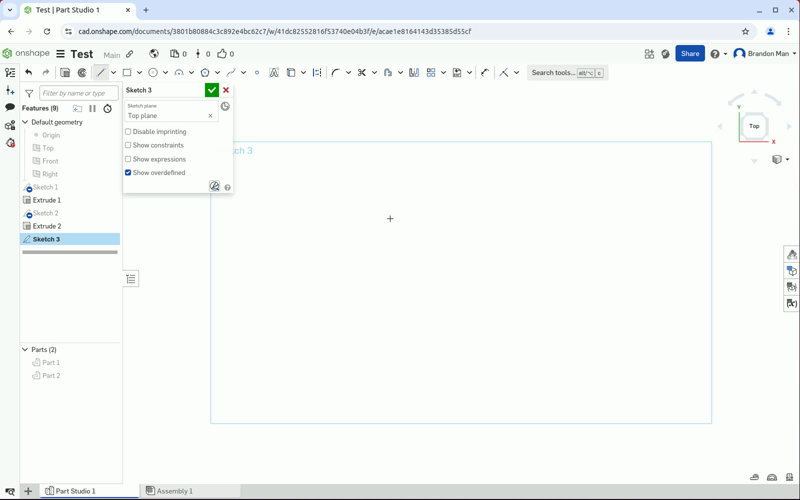
key_down(shift)
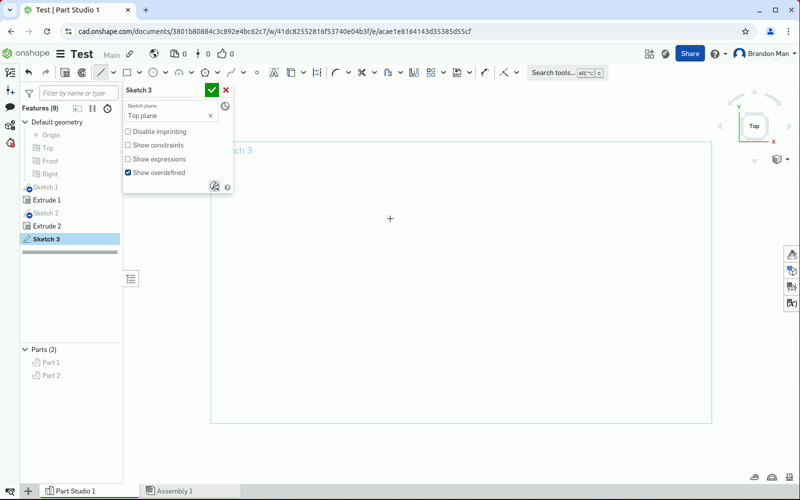
mouse_move(420, 218)
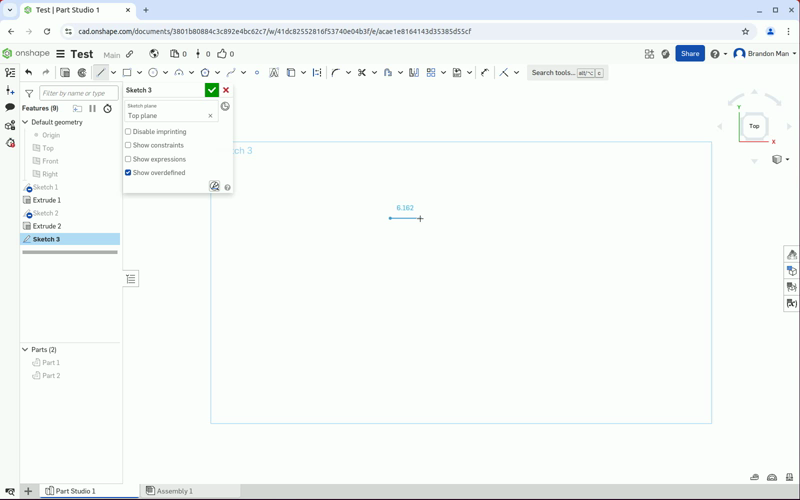
mouse_move(404, 218)
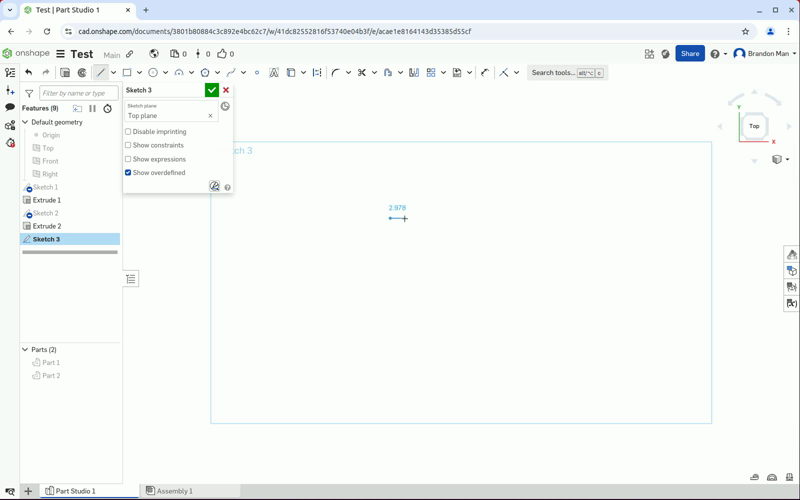
click(404, 218)
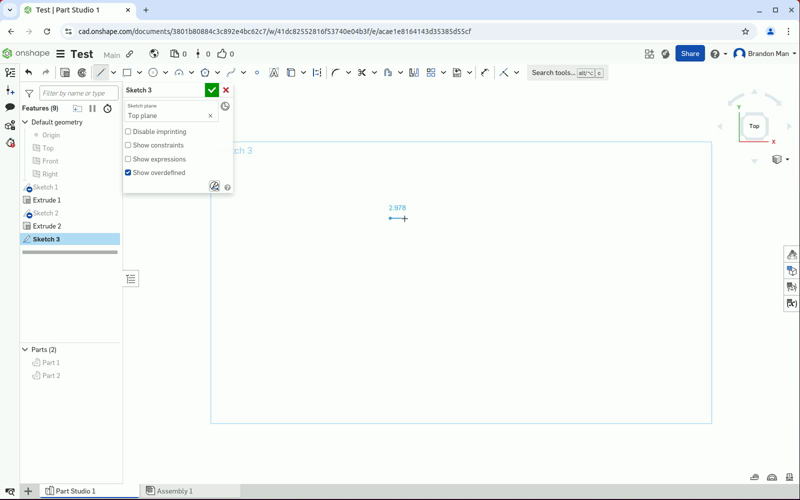
key_up(shift)
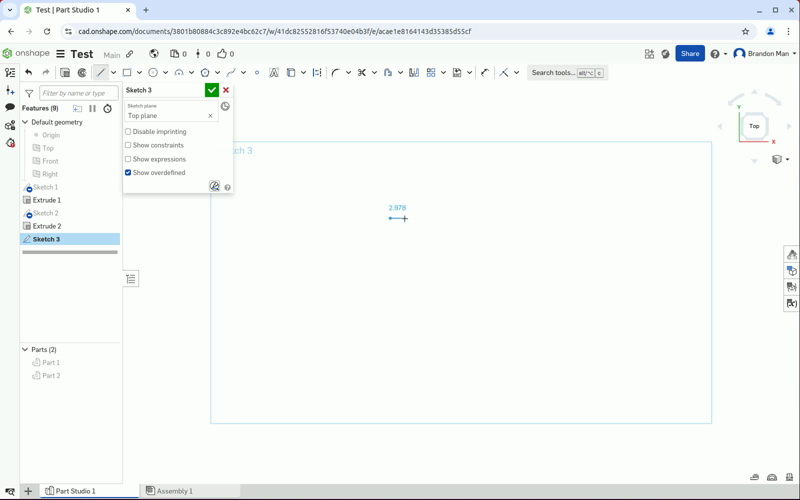
key_down(shift)
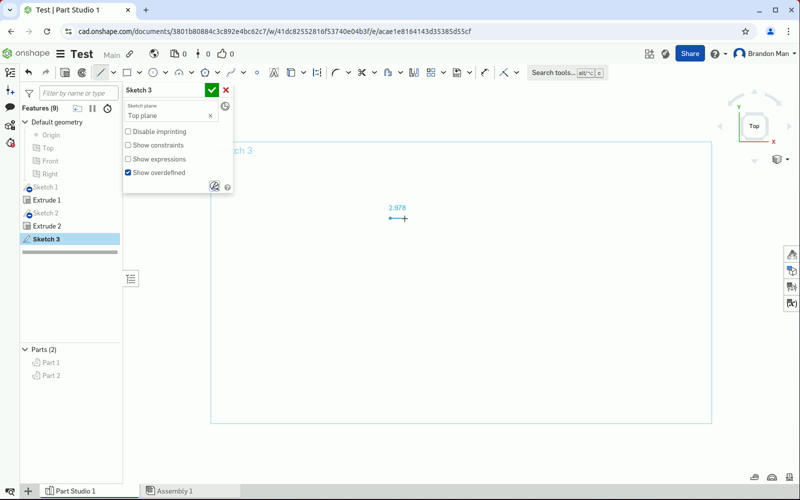
mouse_move(434, 218)
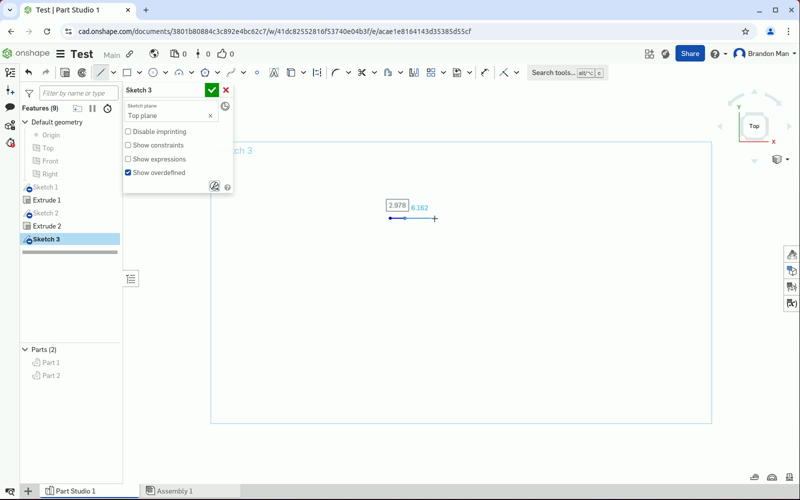
mouse_move(404, 195)
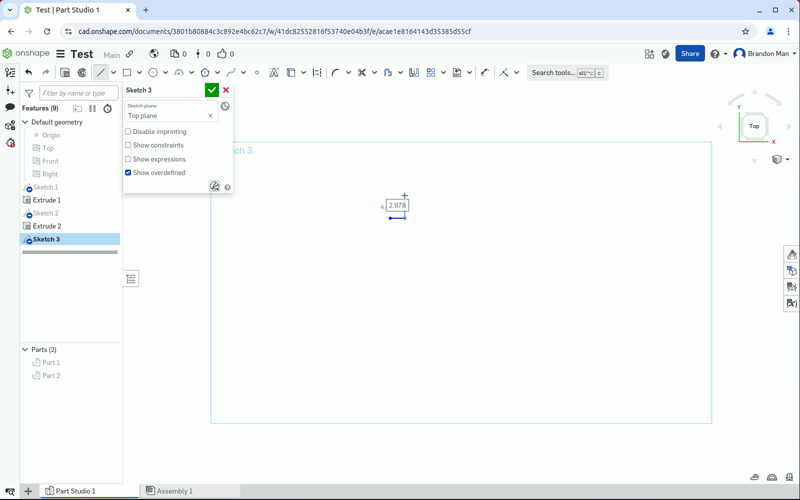
click(404, 195)
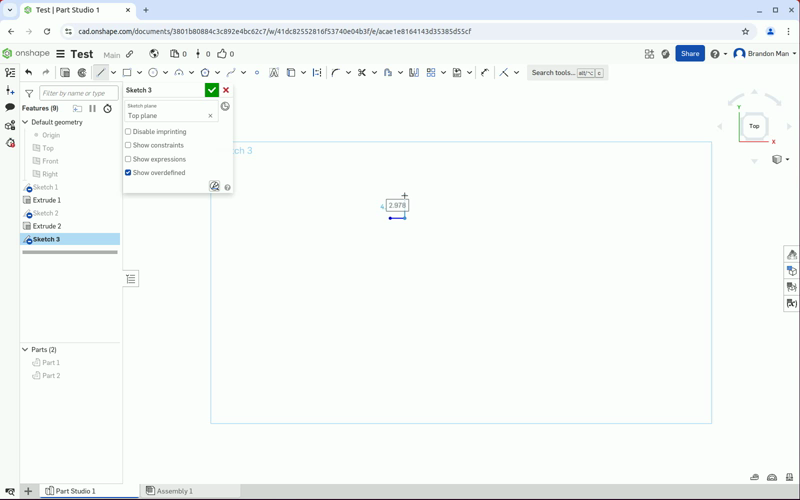
key_up(shift)
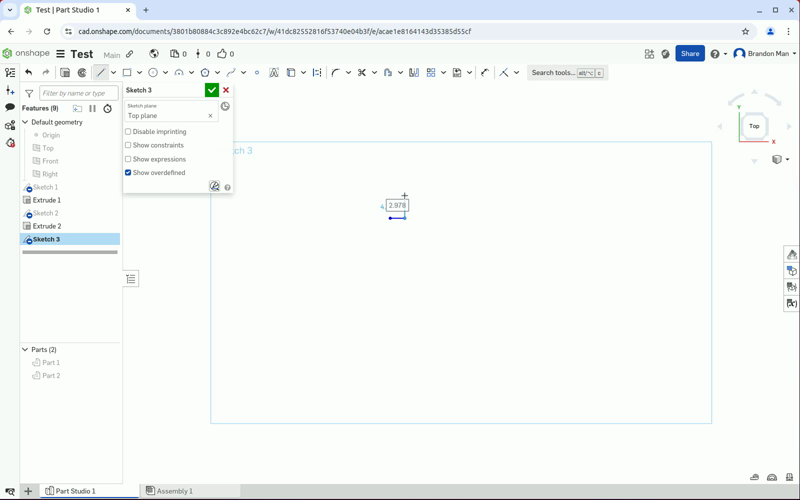
key_down(shift)
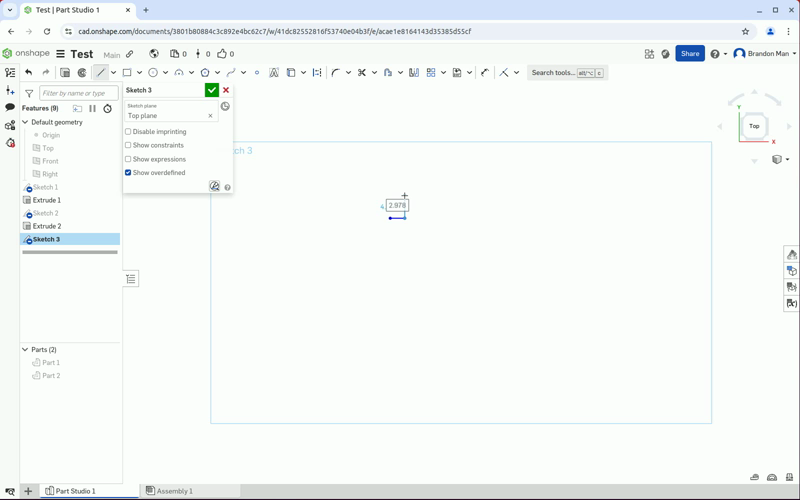
mouse_move(434, 195)
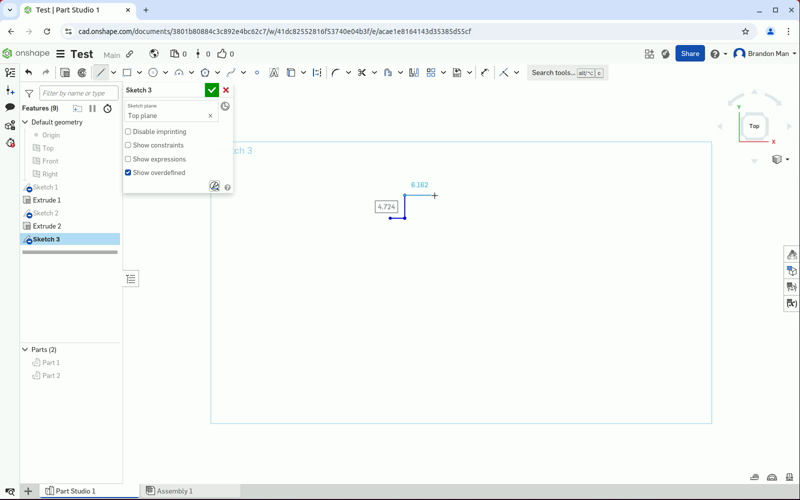
mouse_move(390, 195)
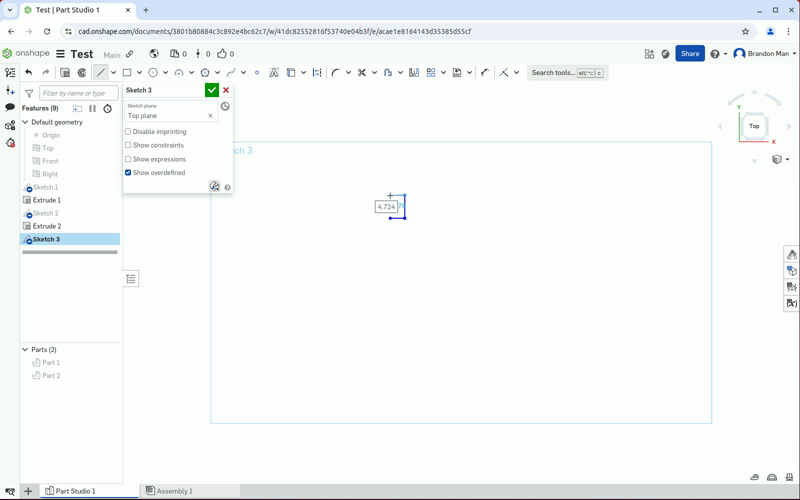
click(390, 195)
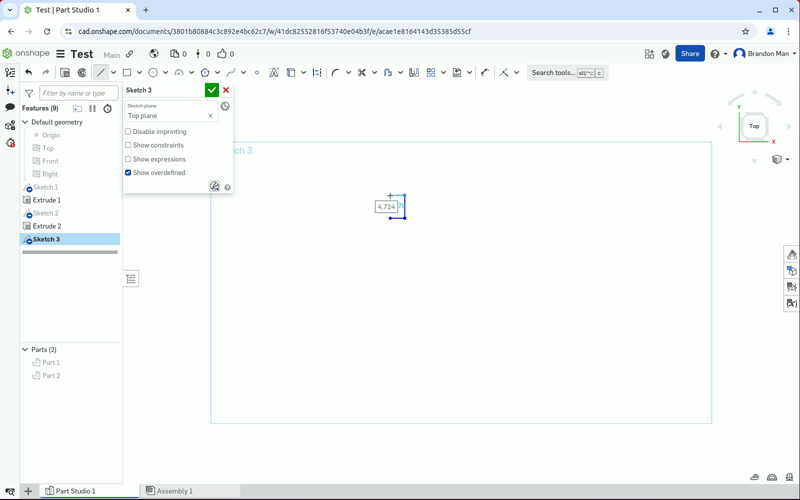
key_up(shift)
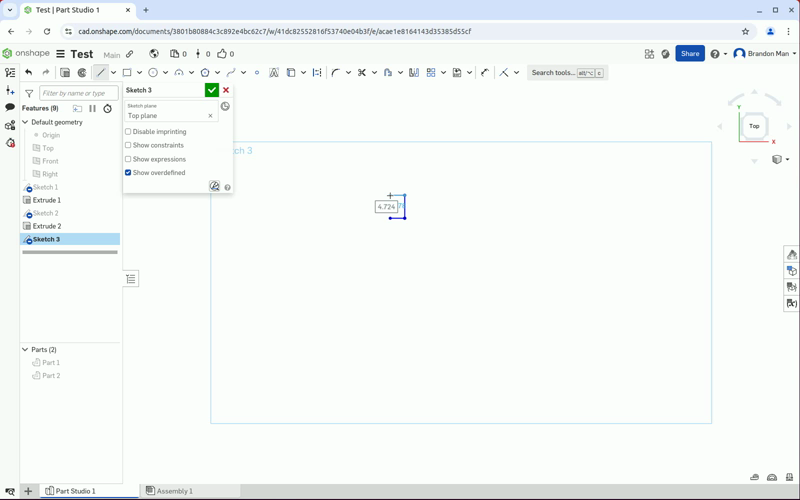
mouse_move(420, 195)
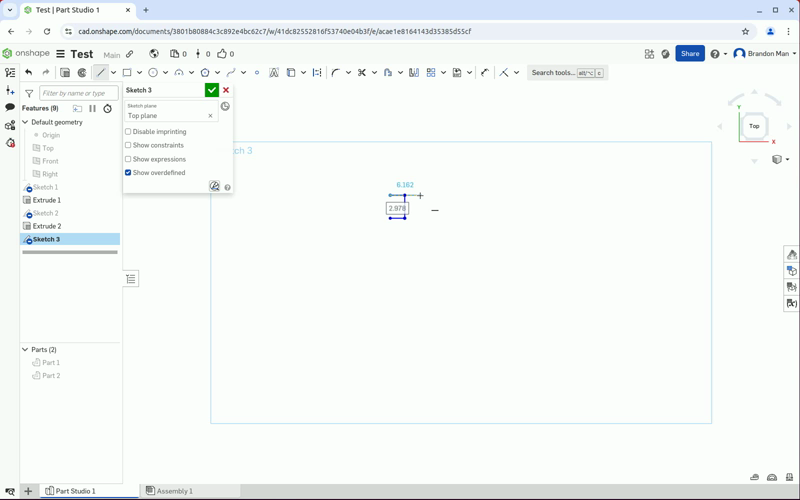
key_down(shift)
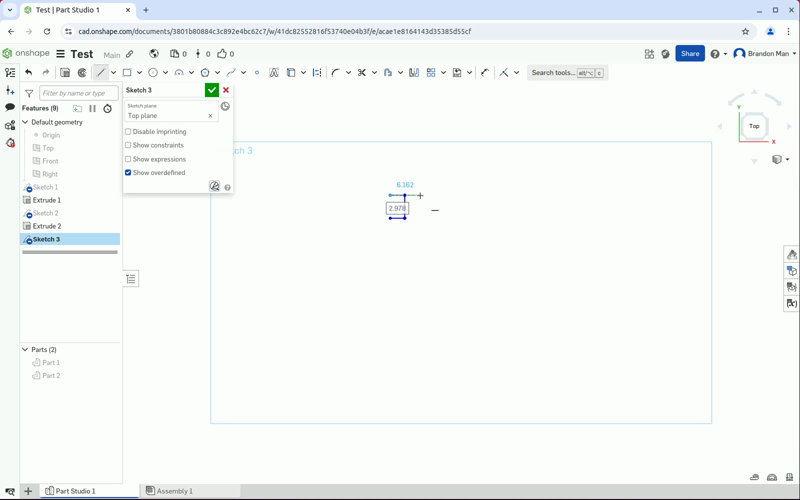
mouse_move(390, 218)
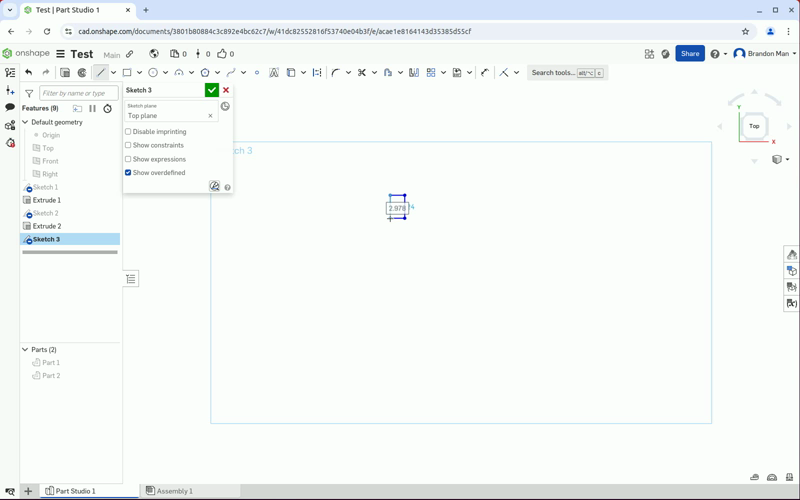
key_up(shift)
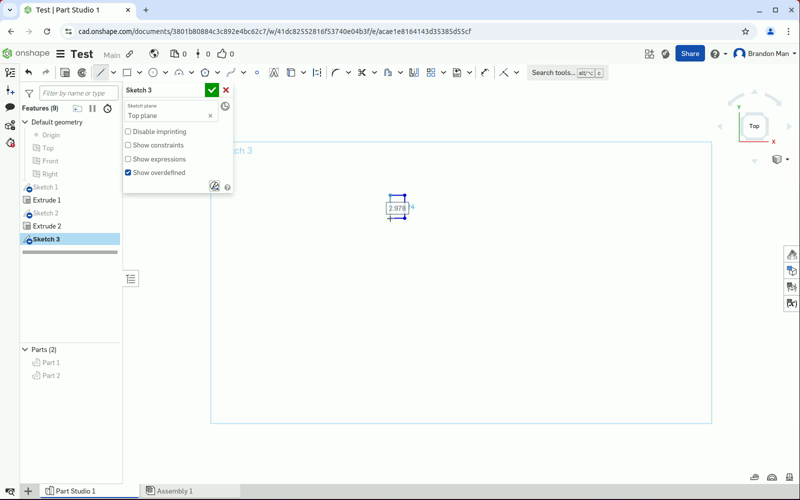
click(390, 218)
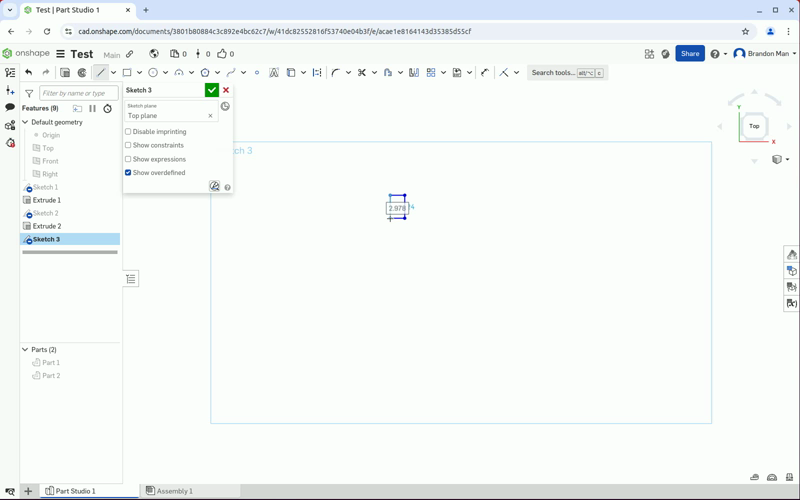
key(esc)
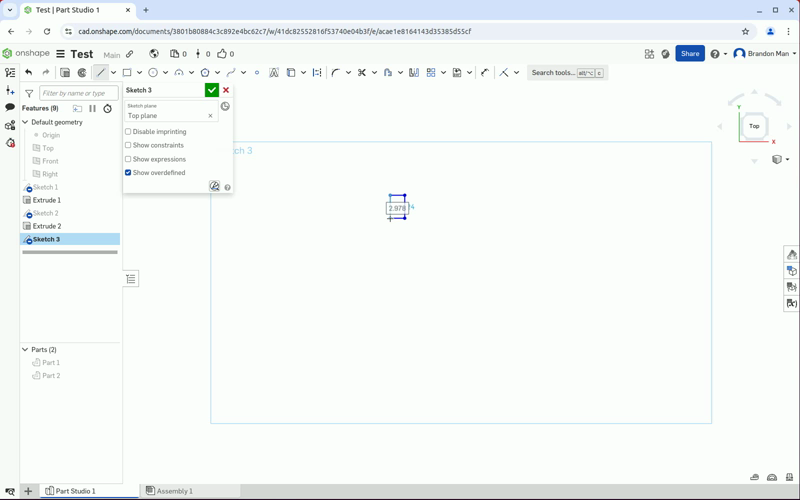
mouse_move(393, 211)
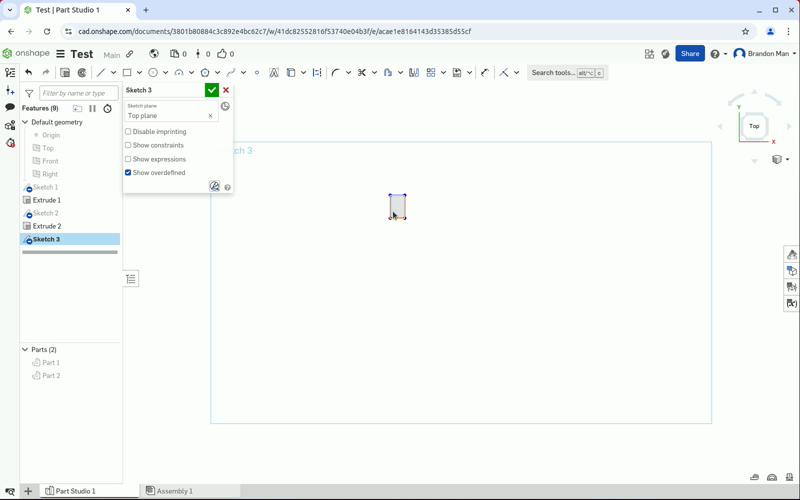
scroll(6)
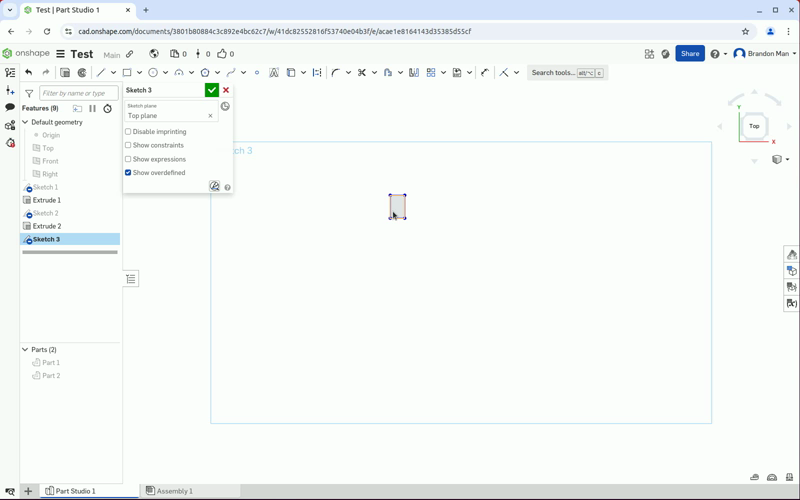
scroll(6)
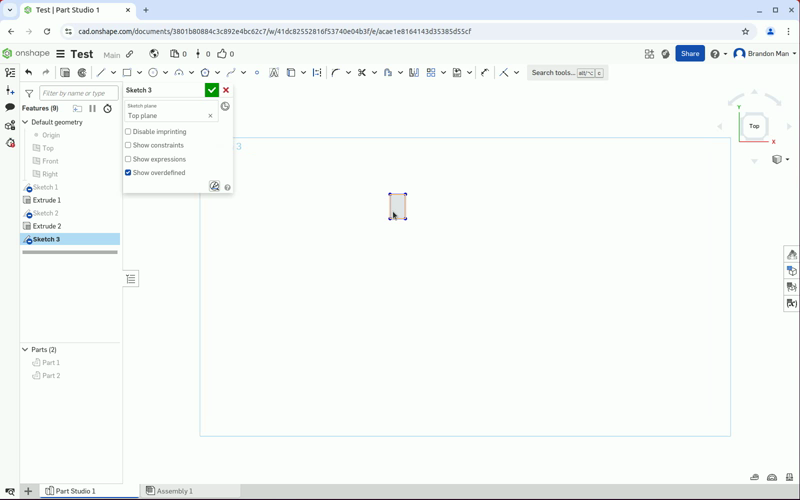
scroll(6)
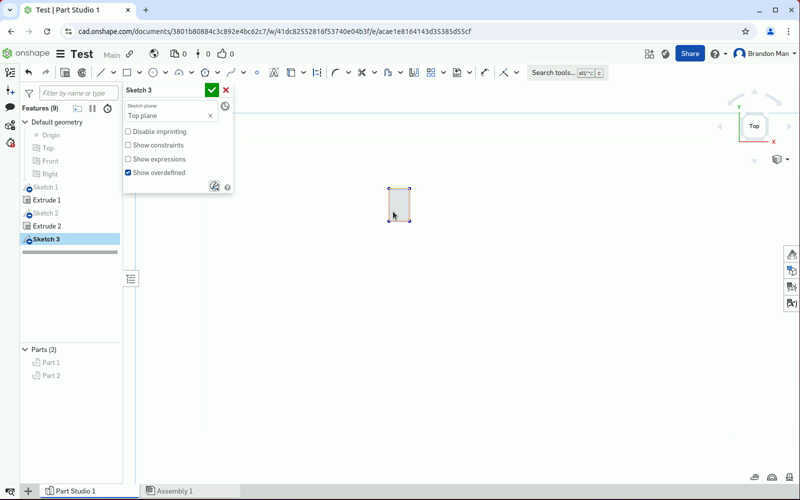
scroll(6)
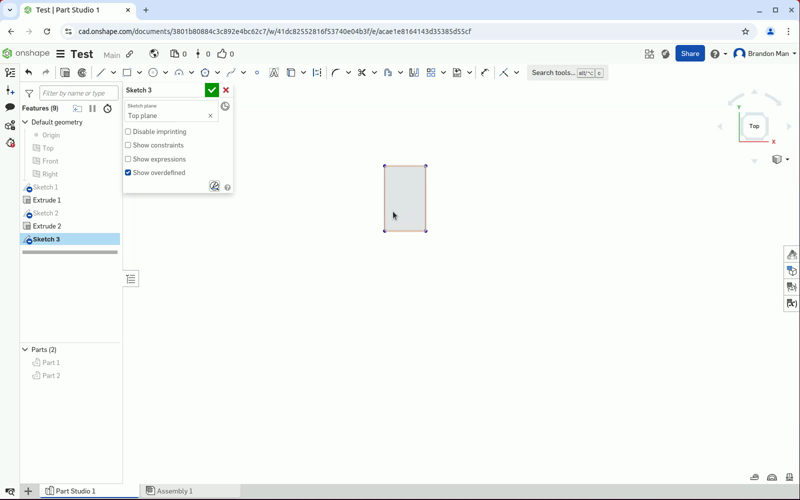
scroll(6)
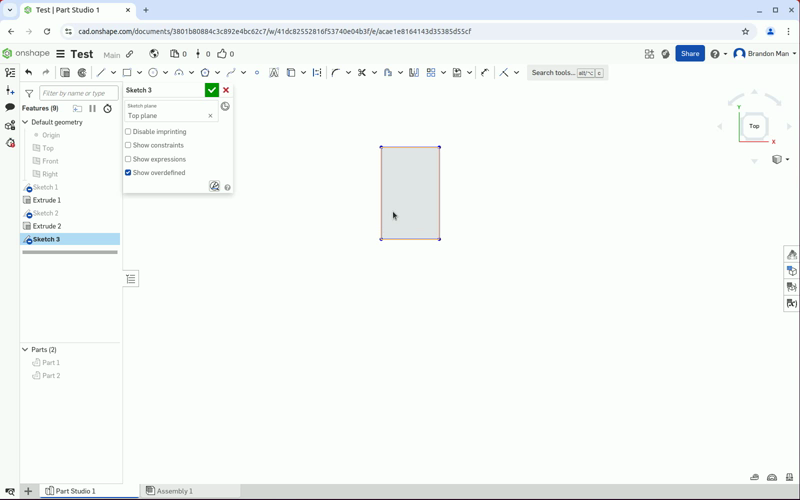
scroll(6)
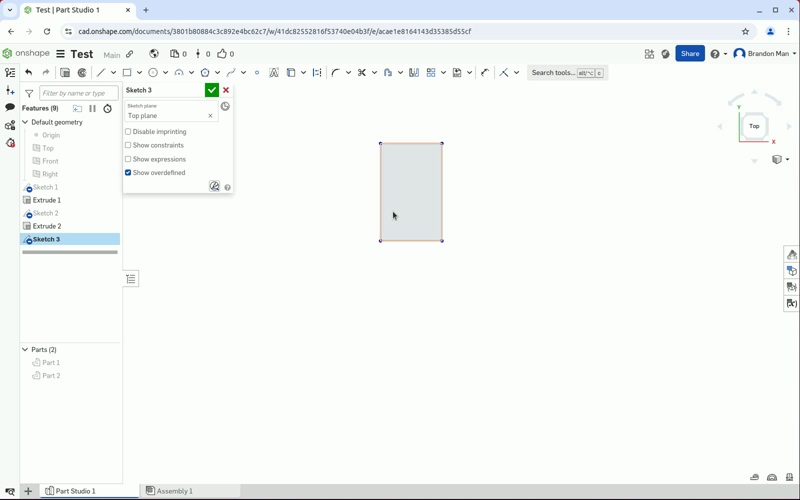
scroll(6)
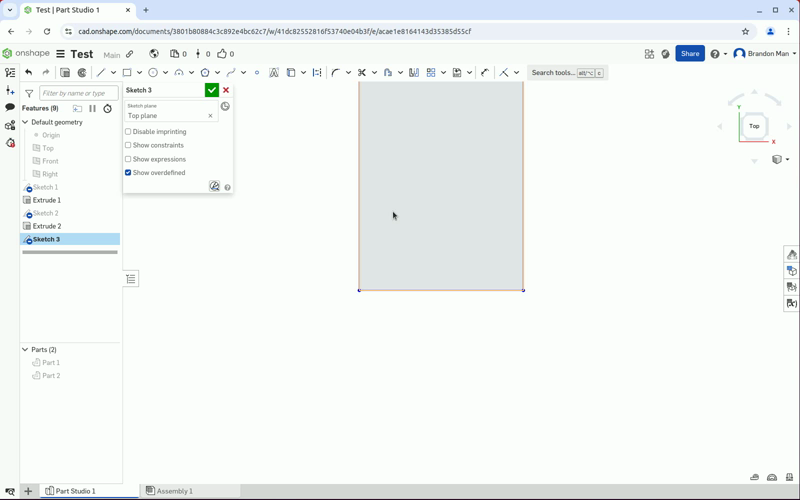
click(393, 211)
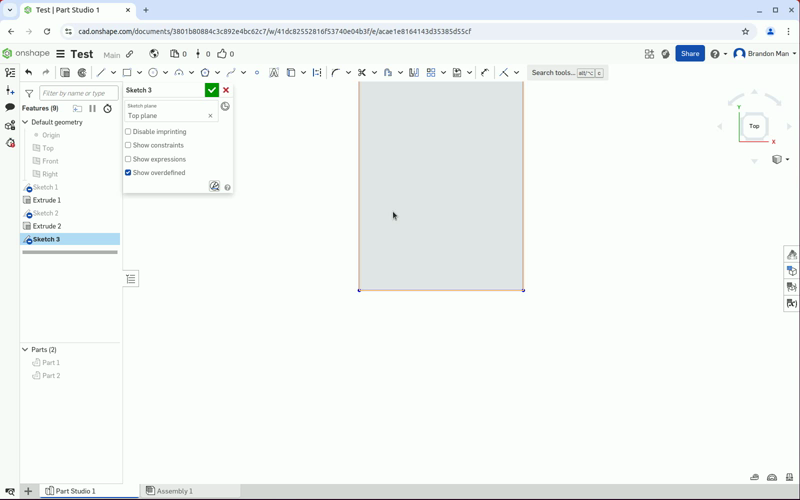
scroll(-6)
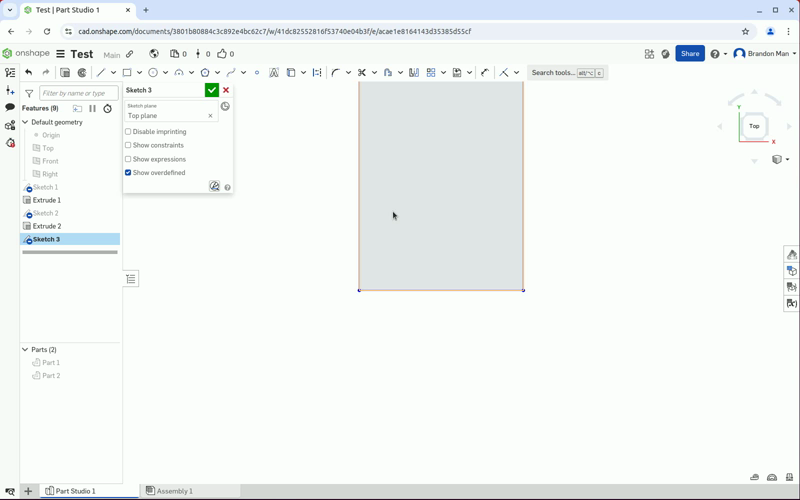
scroll(-6)
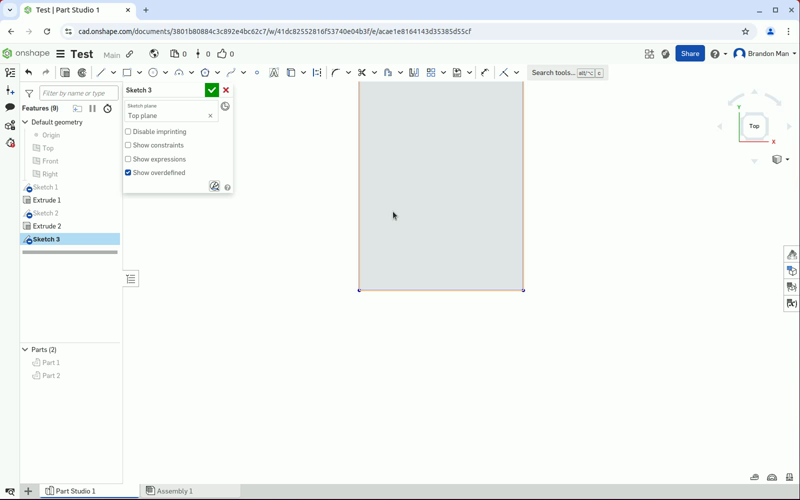
scroll(-6)
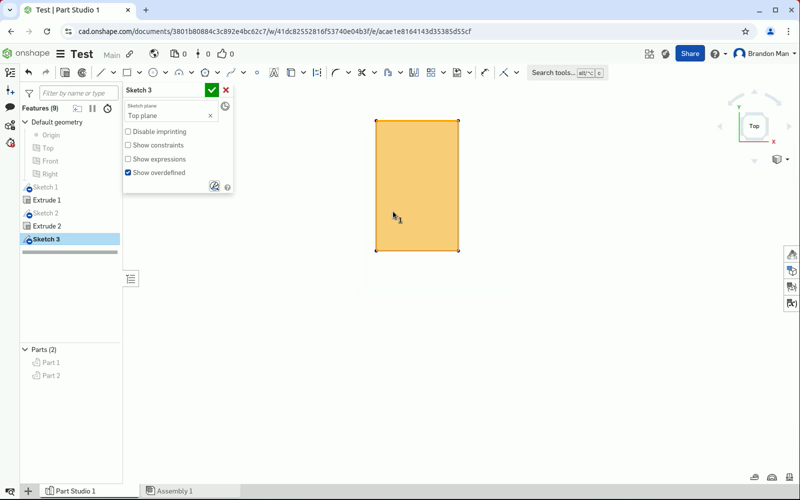
scroll(-6)
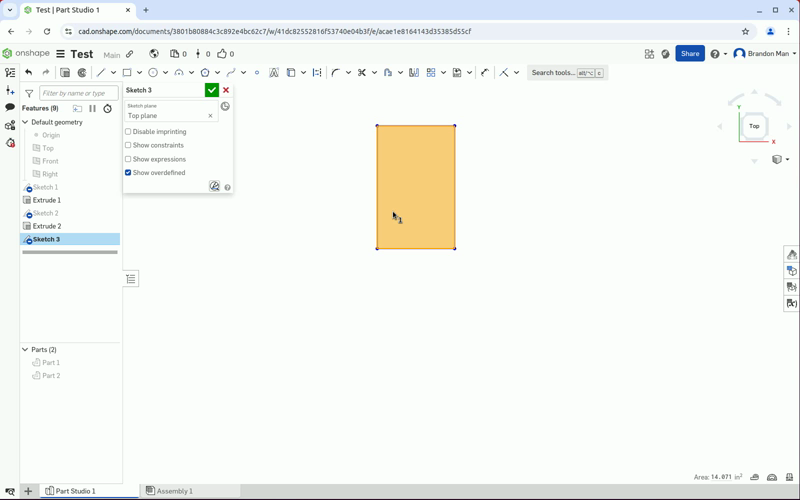
scroll(-6)
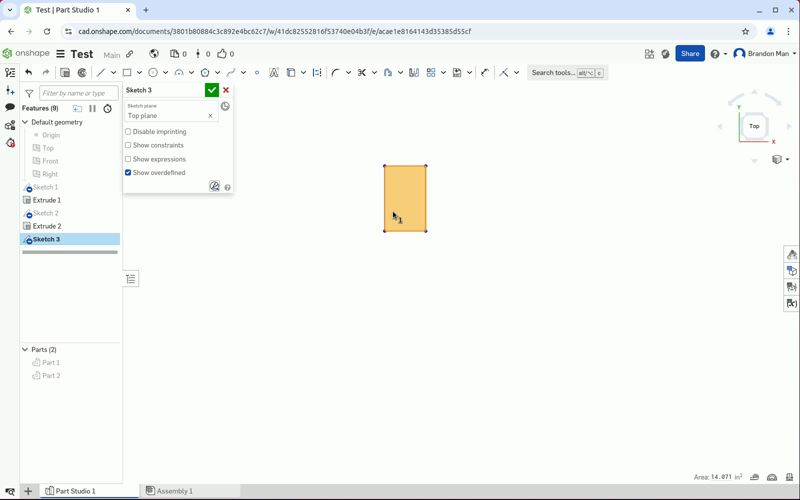
scroll(-6)
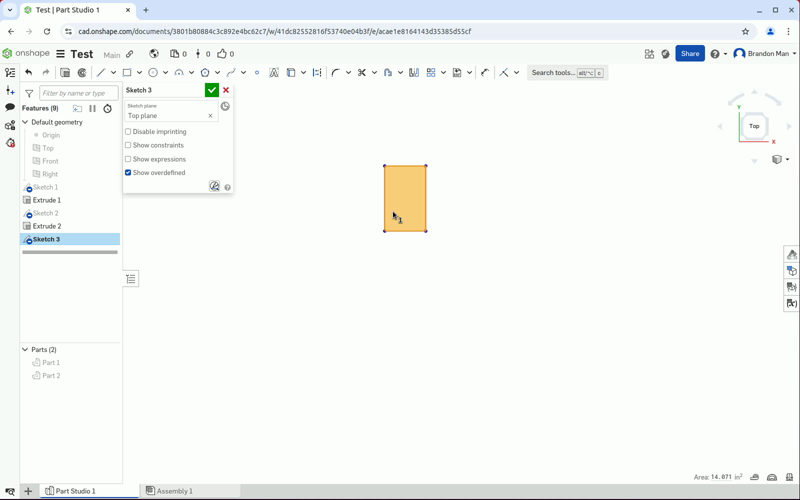
scroll(-6)
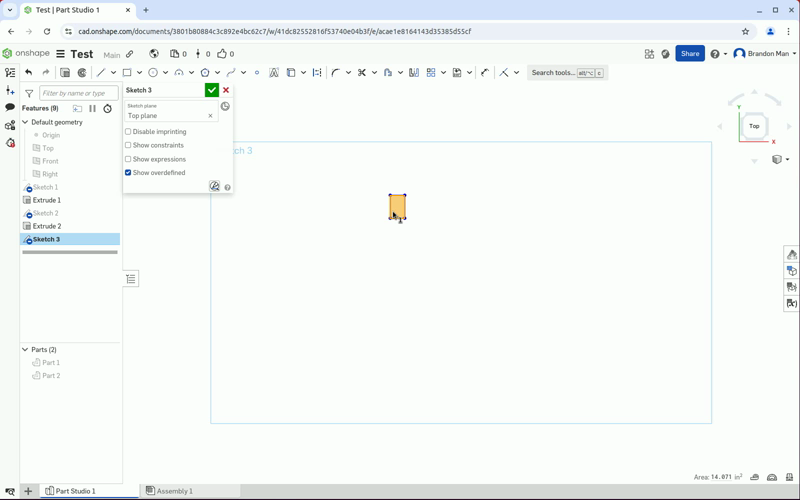
mouse_move(73, 352)
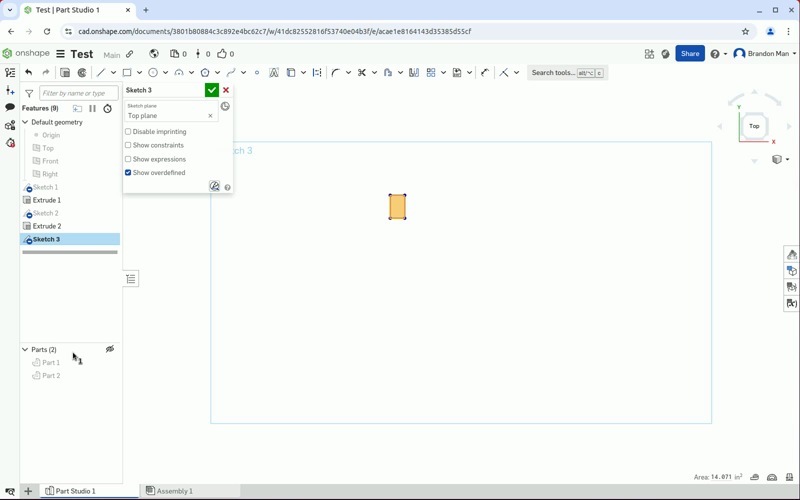
key(shift+y)
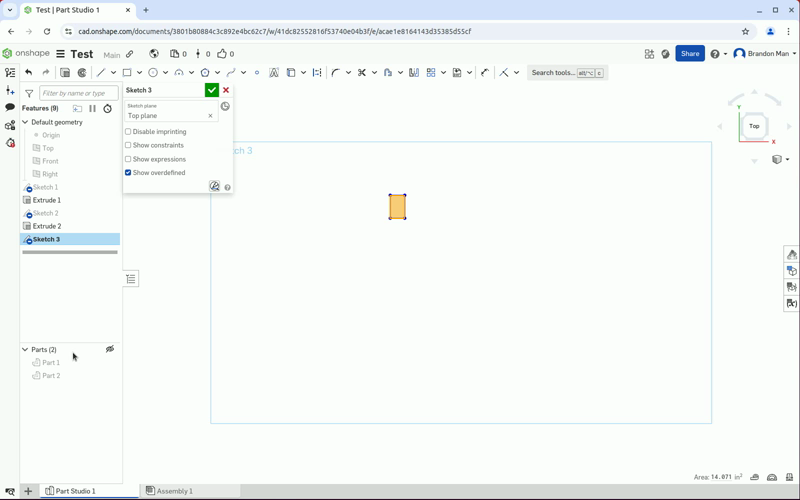
key(shift+e)
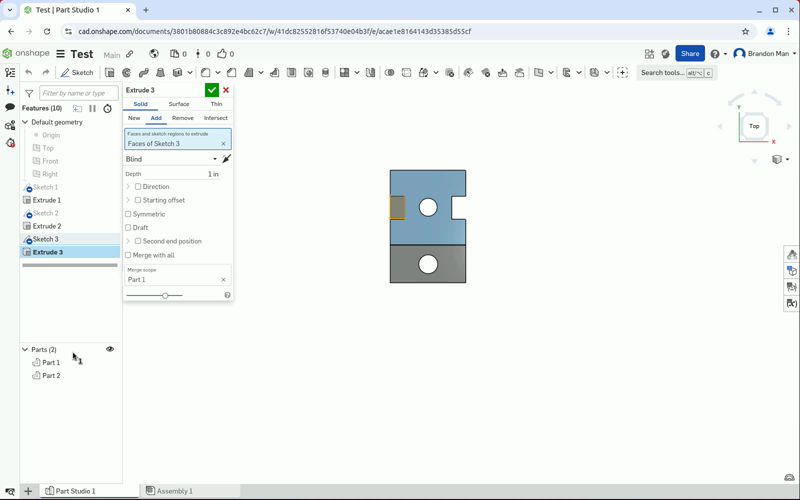
mouse_move(143, 106)
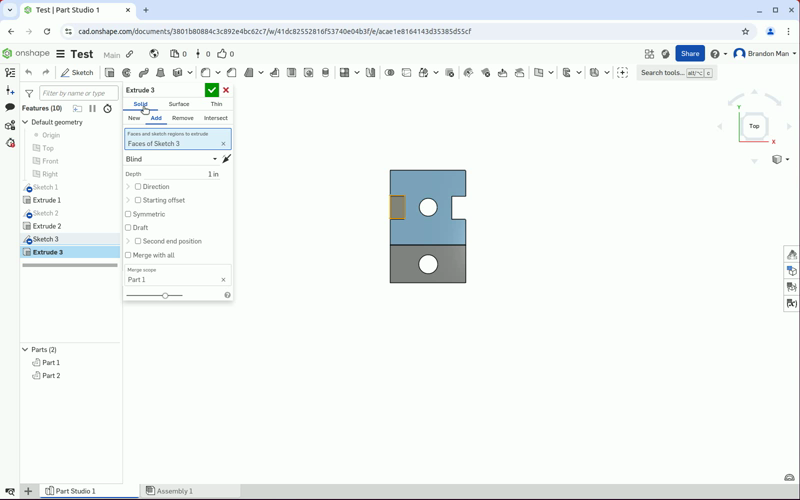
click(143, 106)
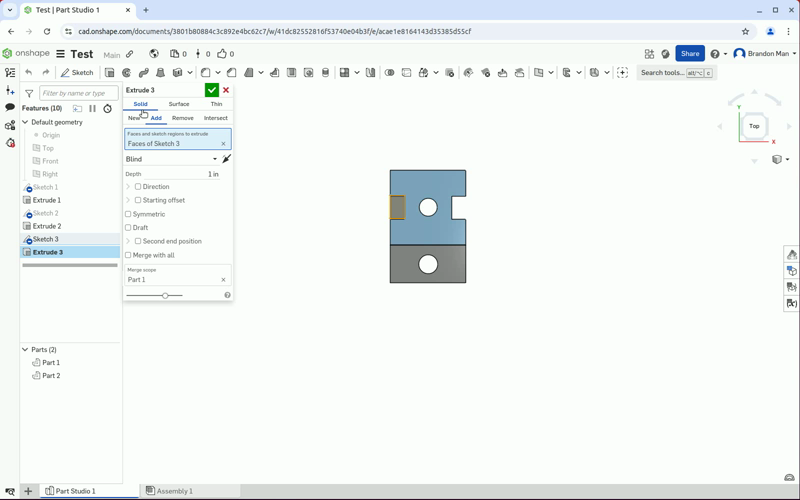
mouse_move(137, 120)
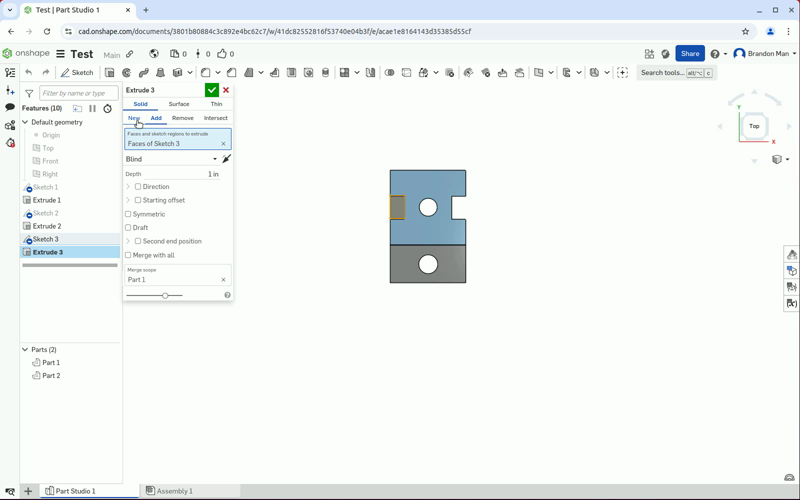
click(137, 120)
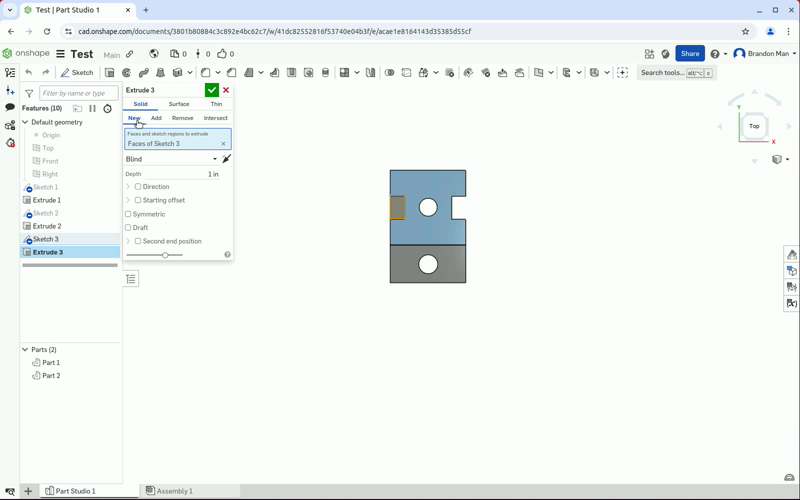
key(tab, 4)
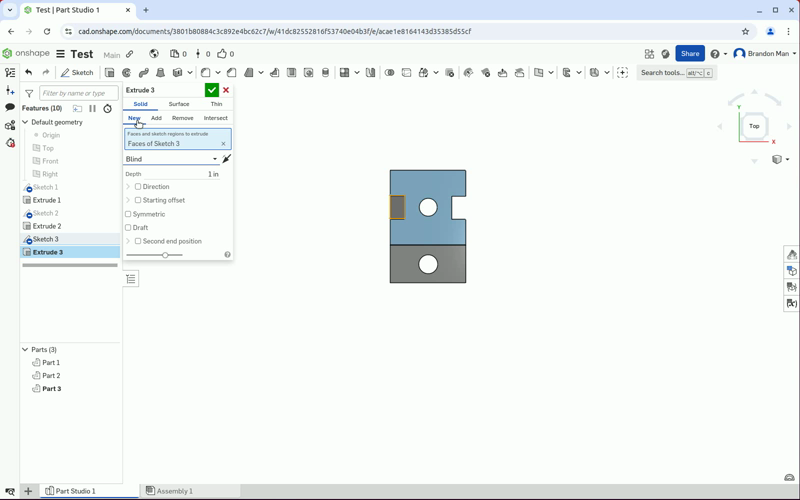
text(7.703)
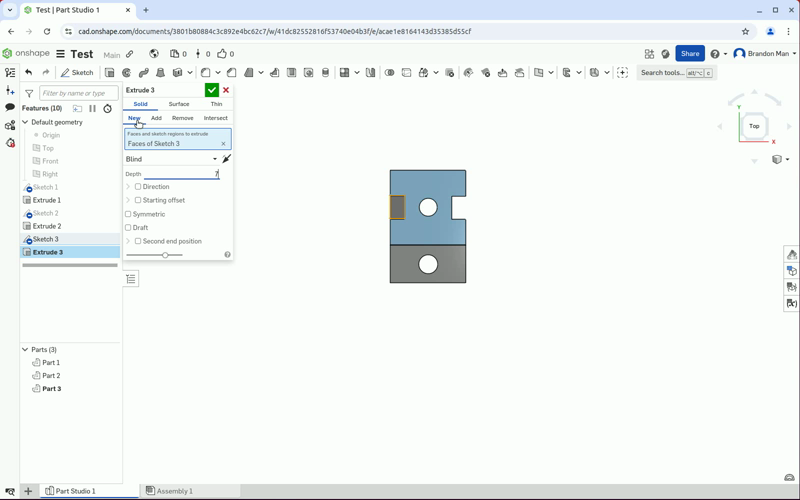
key(enter)
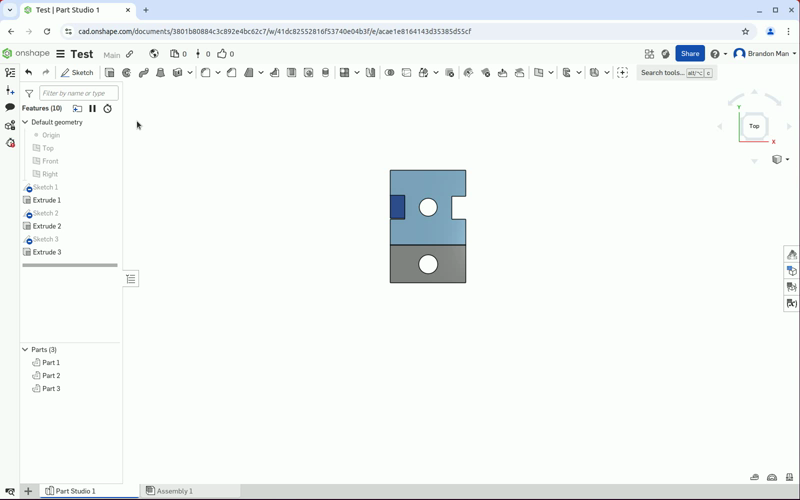
key(shift+h)
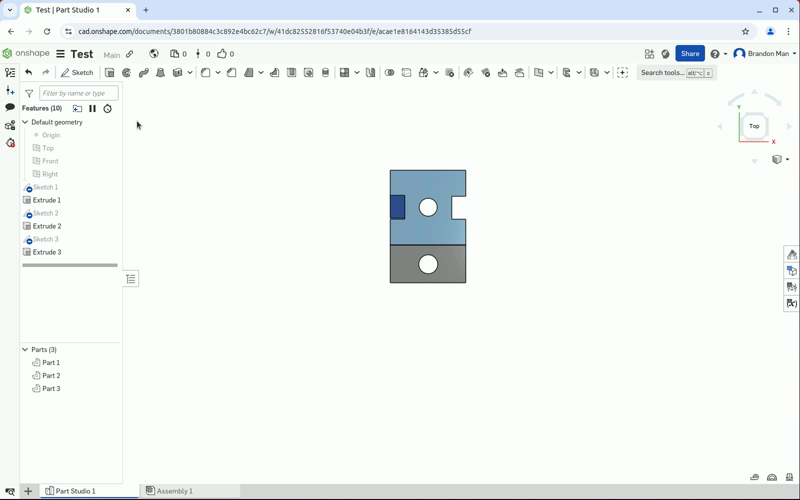
key(shift+h)
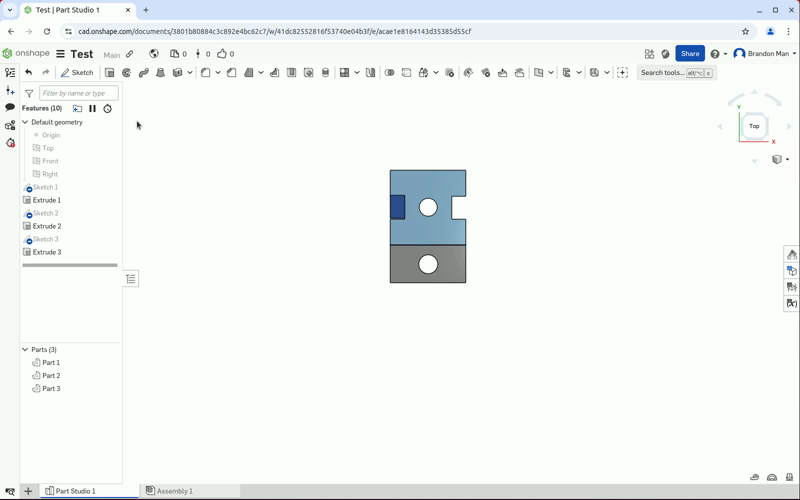
mouse_move(73, 189)
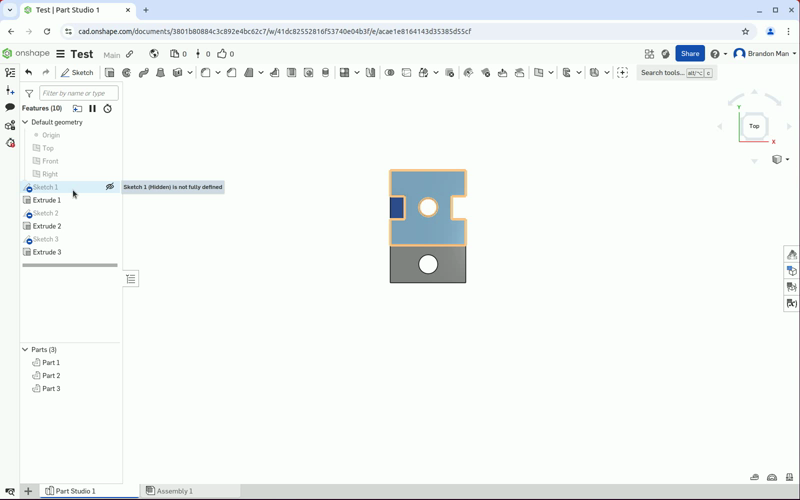
click(73, 189)
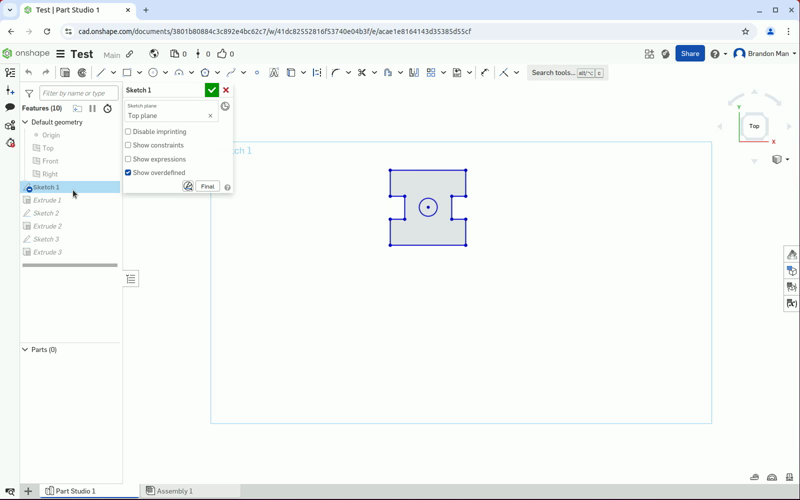
mouse_move(229, 92)
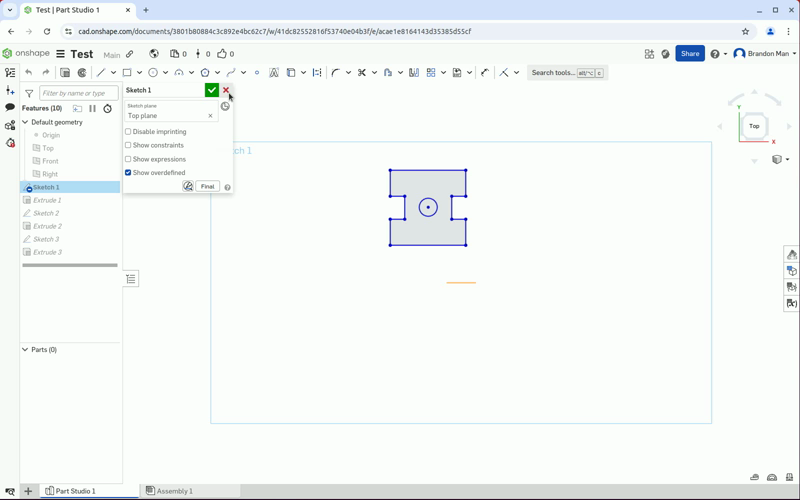
click(229, 92)
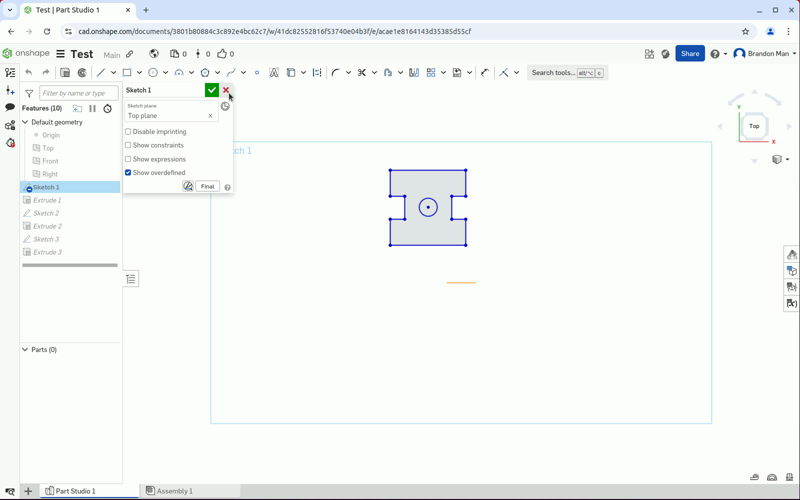
key(shift+s)
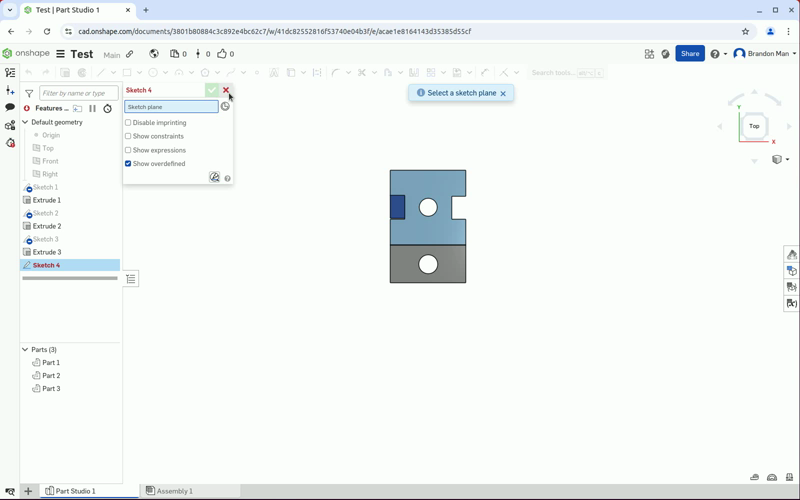
mouse_move(73, 150)
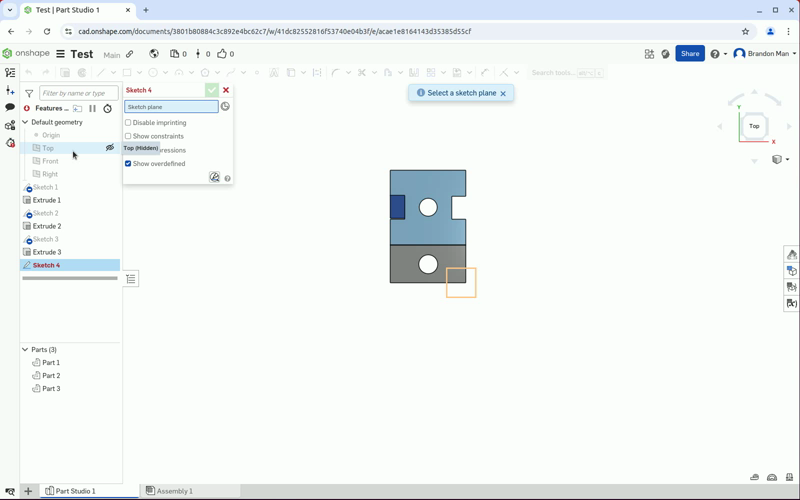
click(73, 150)
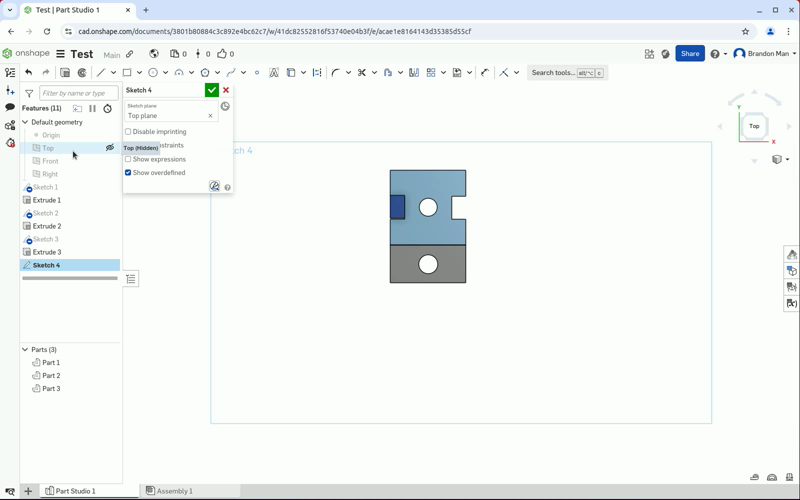
mouse_move(73, 352)
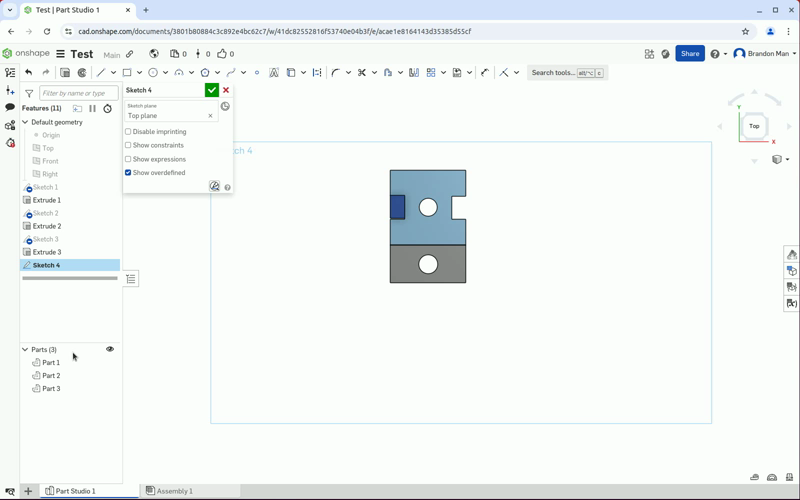
key(y)
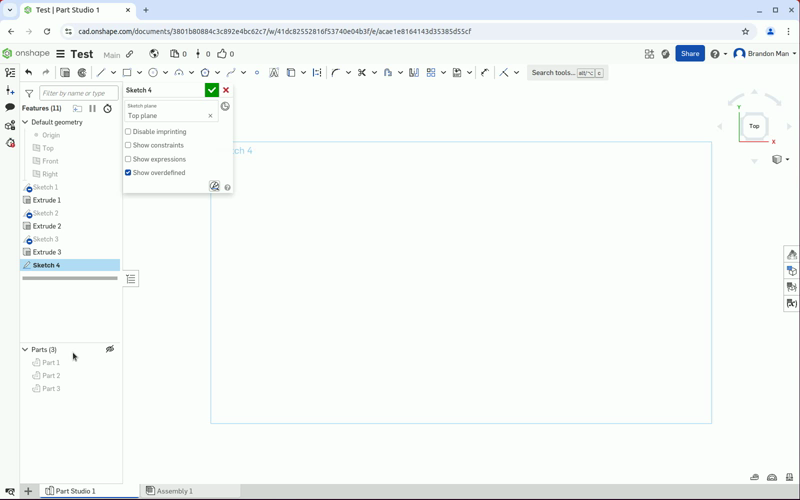
key(l)
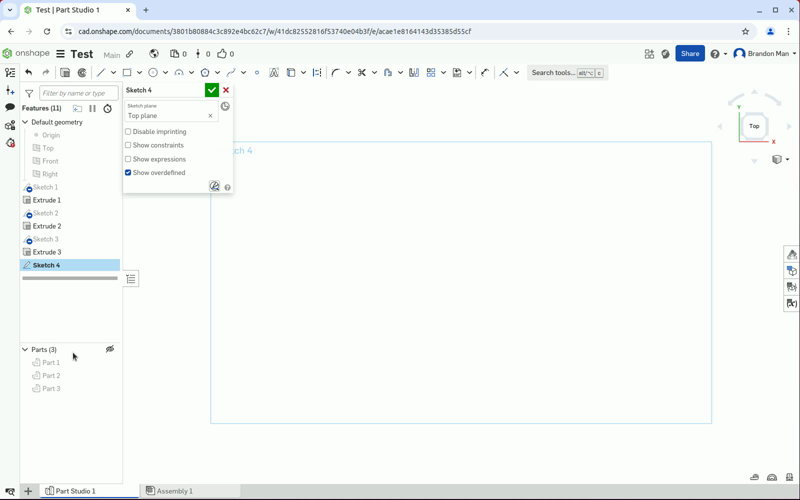
key_down(shift)
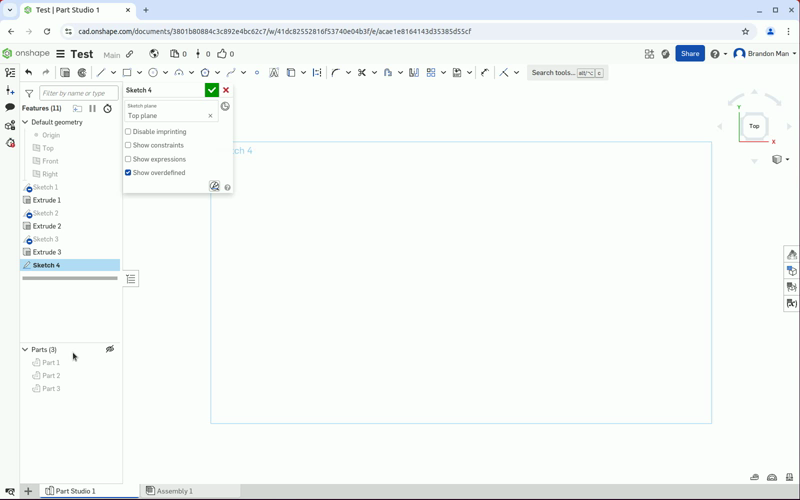
mouse_move(451, 218)
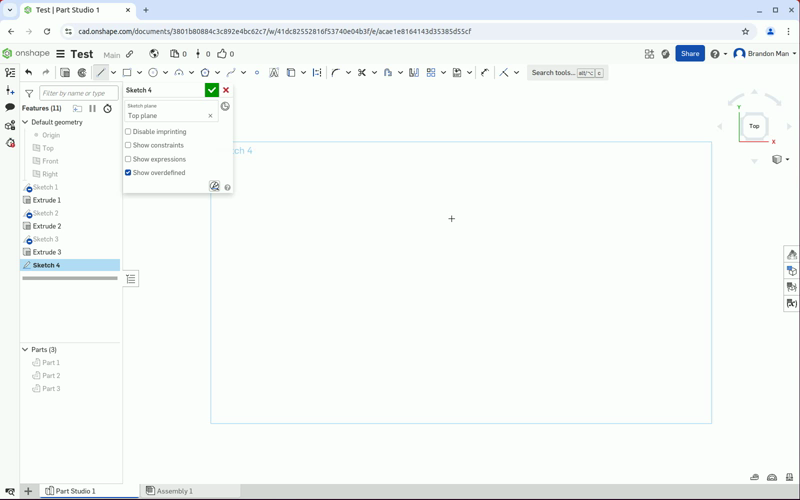
click(451, 218)
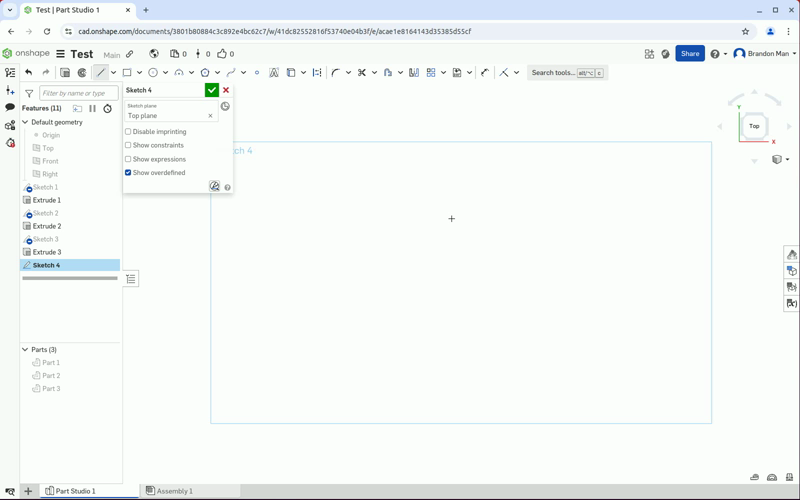
key_up(shift)
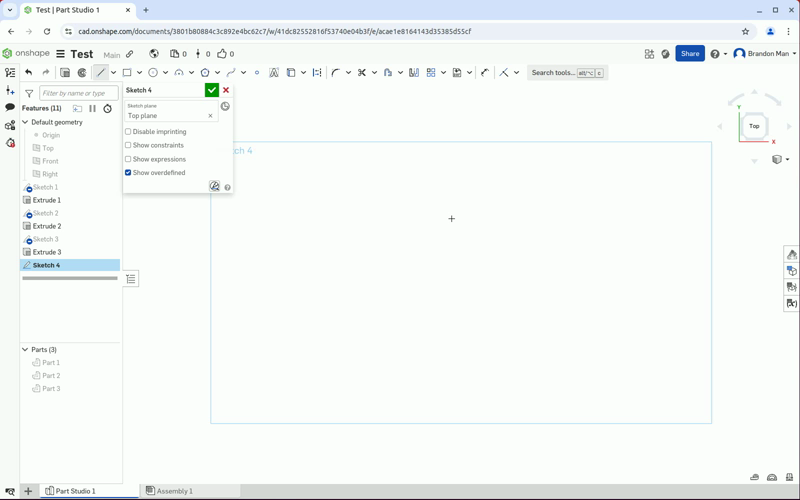
key_down(shift)
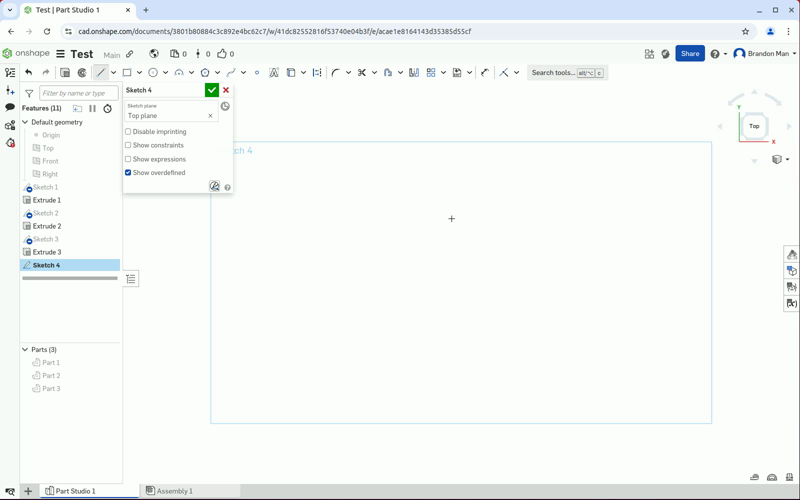
mouse_move(481, 218)
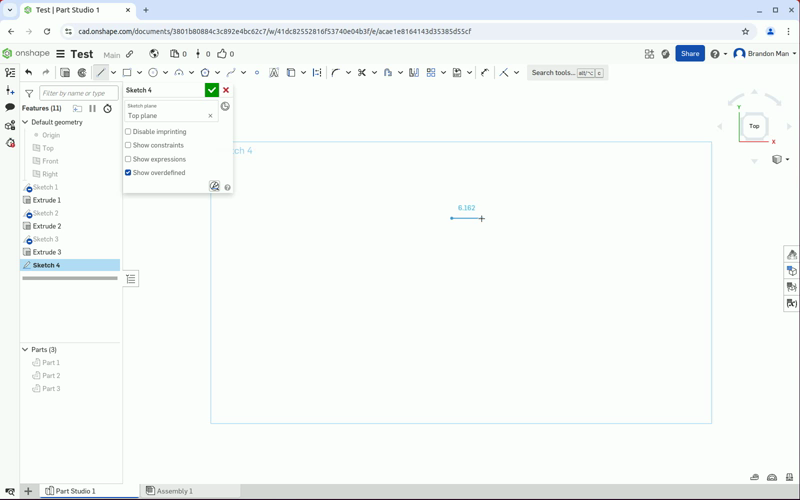
mouse_move(466, 218)
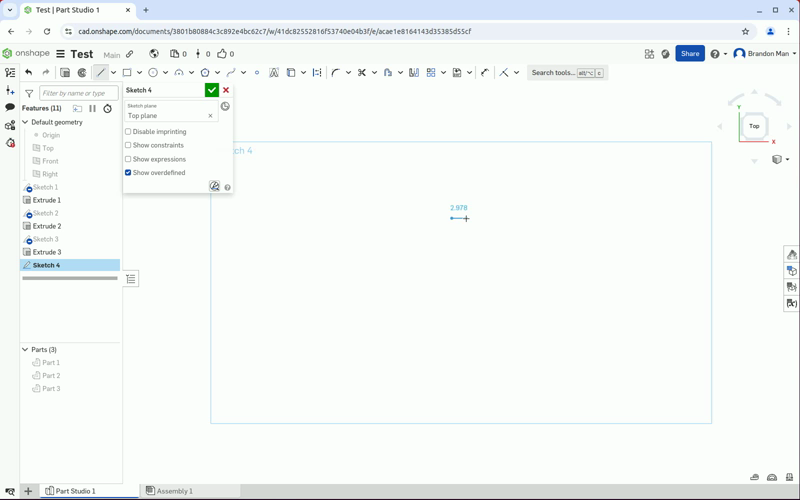
click(466, 218)
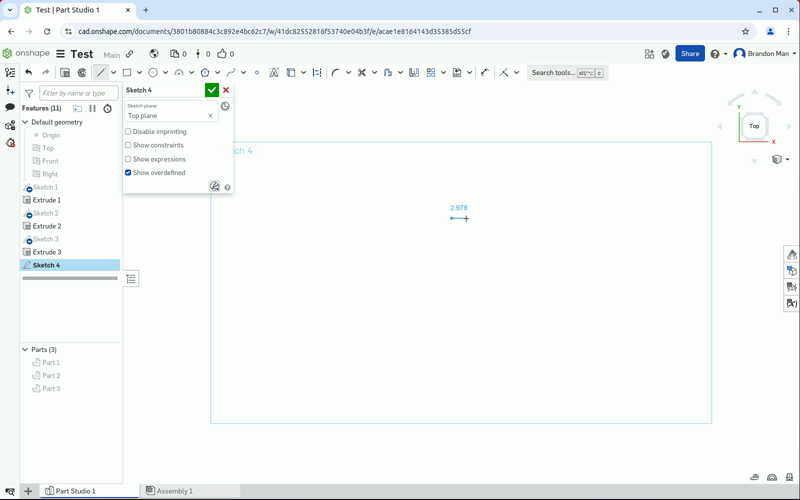
key_up(shift)
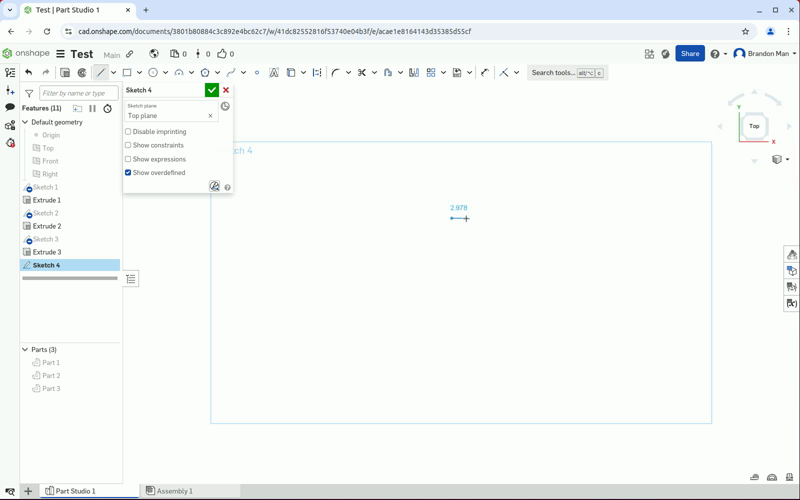
key_down(shift)
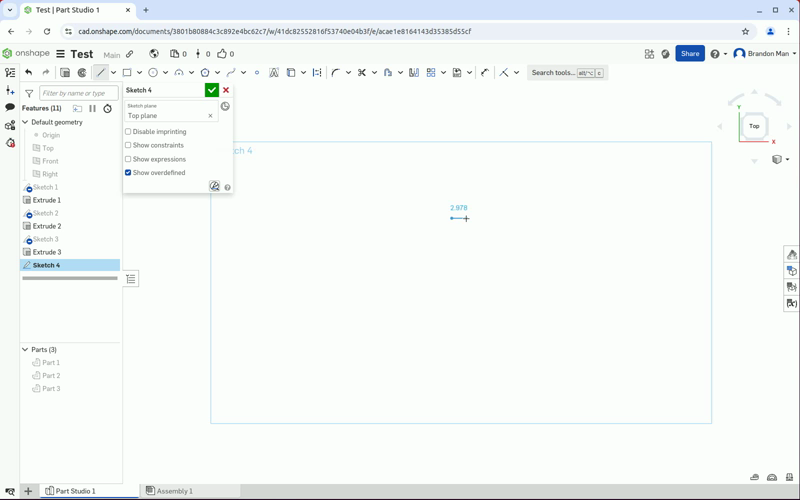
mouse_move(496, 218)
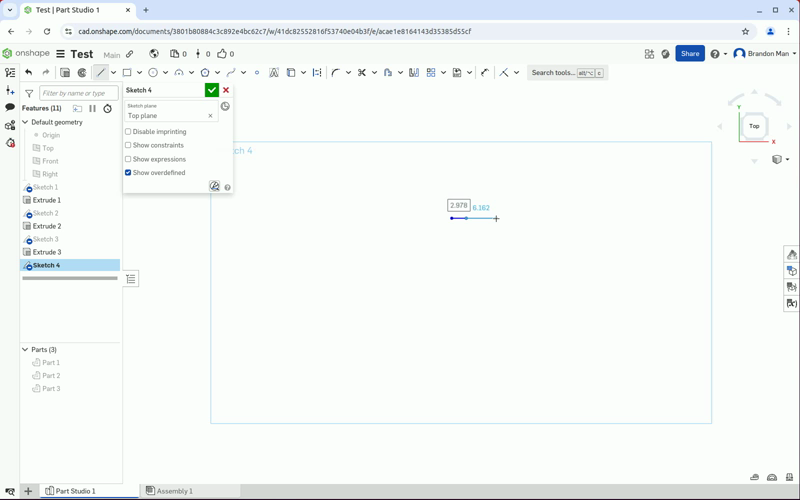
mouse_move(466, 195)
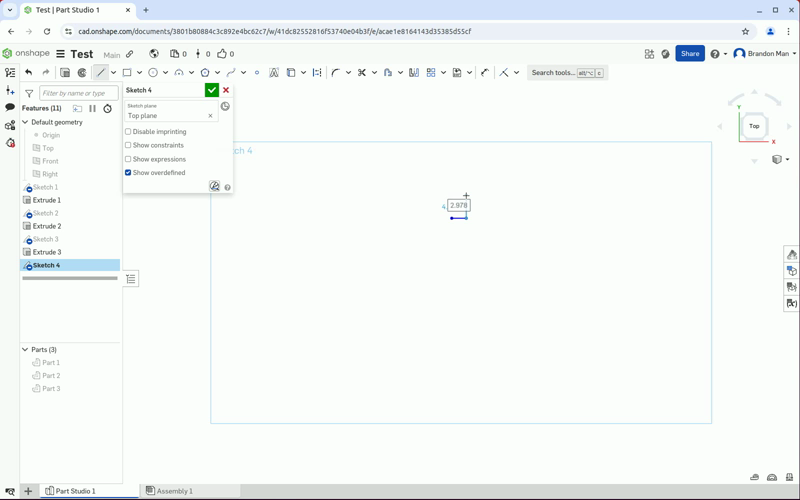
click(466, 195)
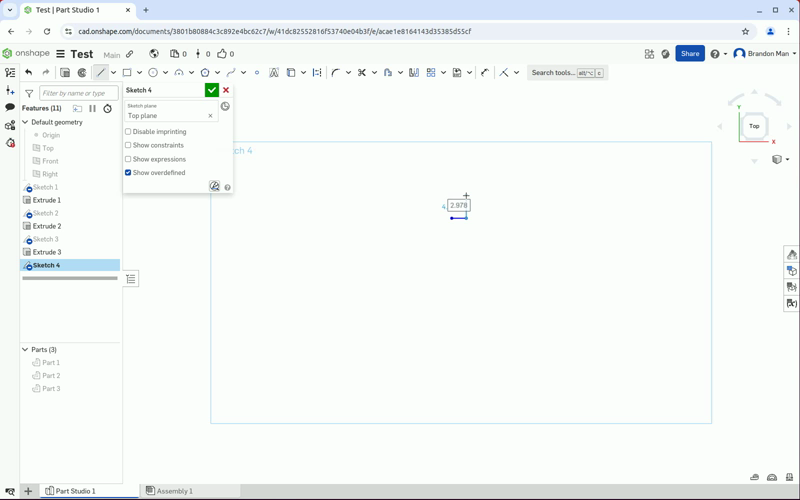
key_up(shift)
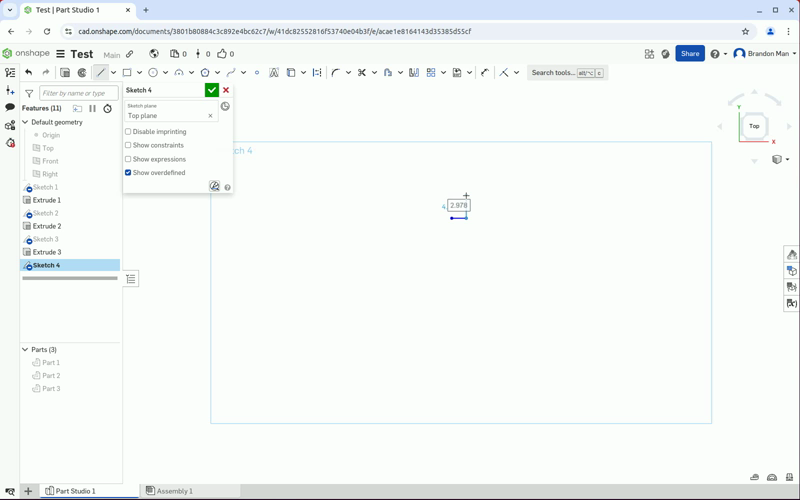
key_down(shift)
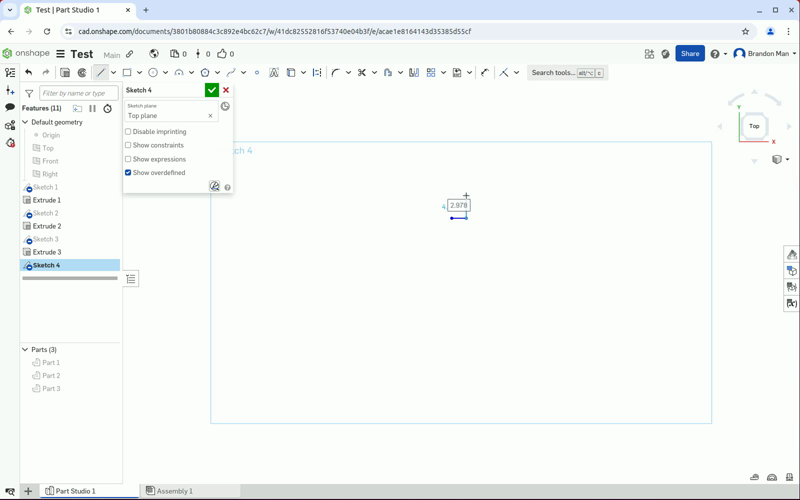
mouse_move(496, 195)
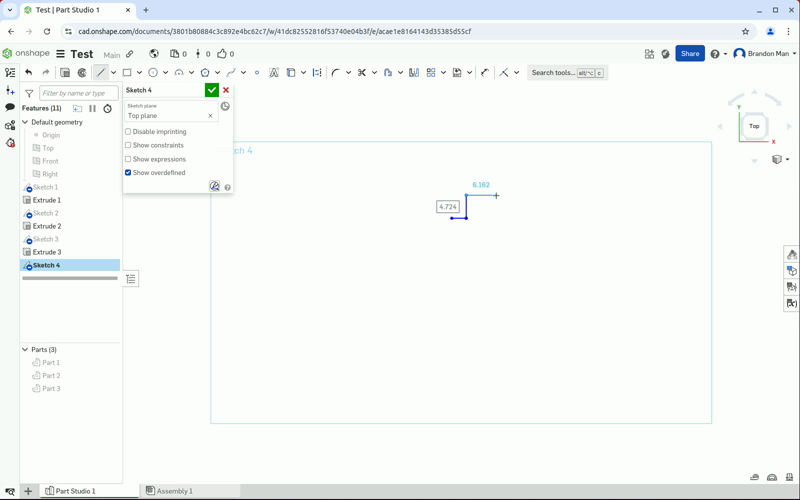
mouse_move(451, 195)
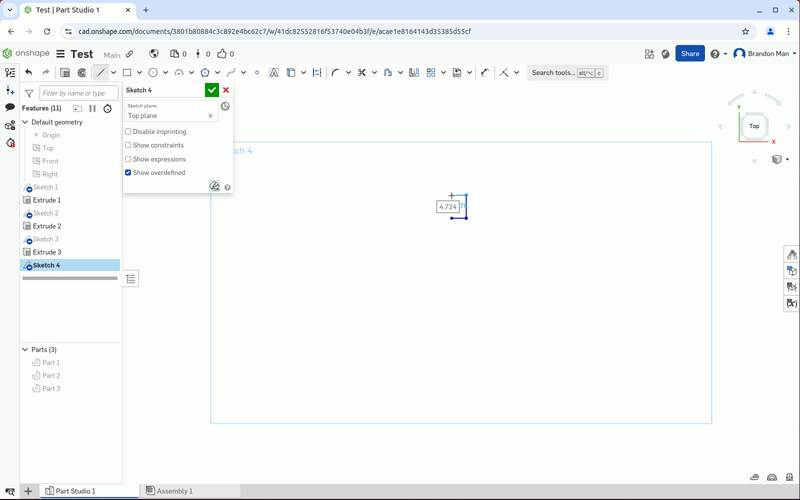
click(451, 195)
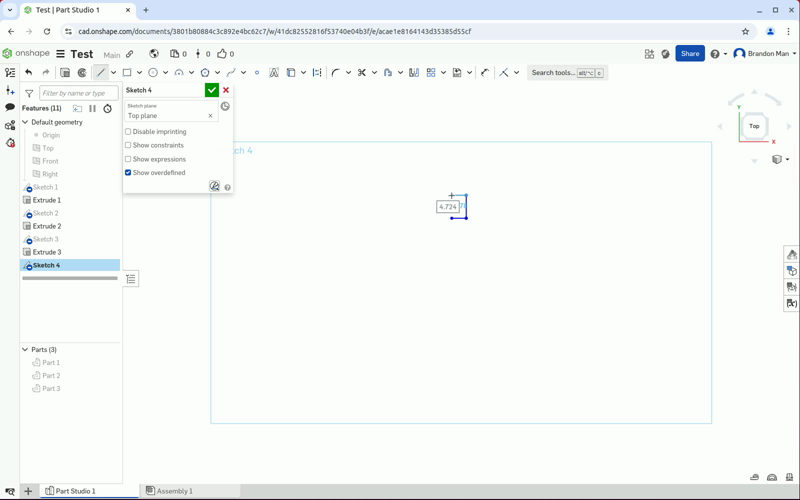
key_up(shift)
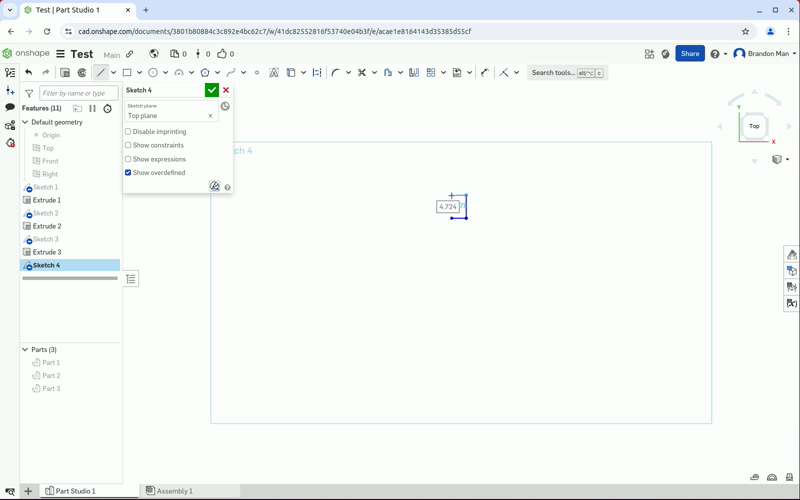
mouse_move(481, 195)
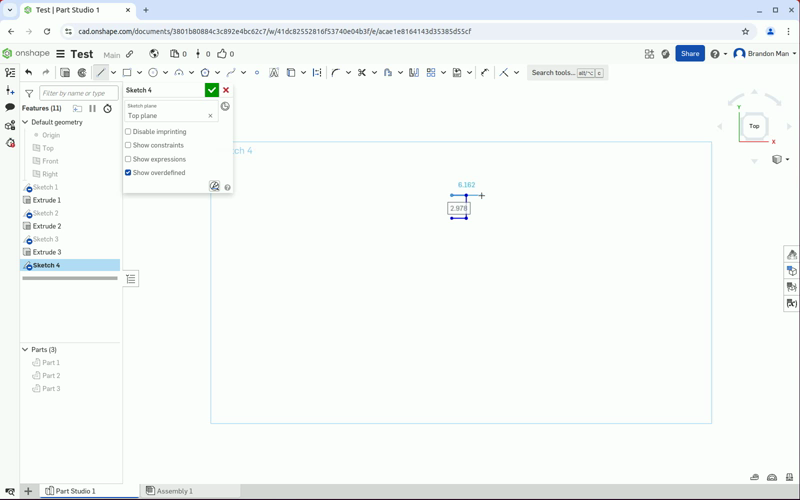
key_down(shift)
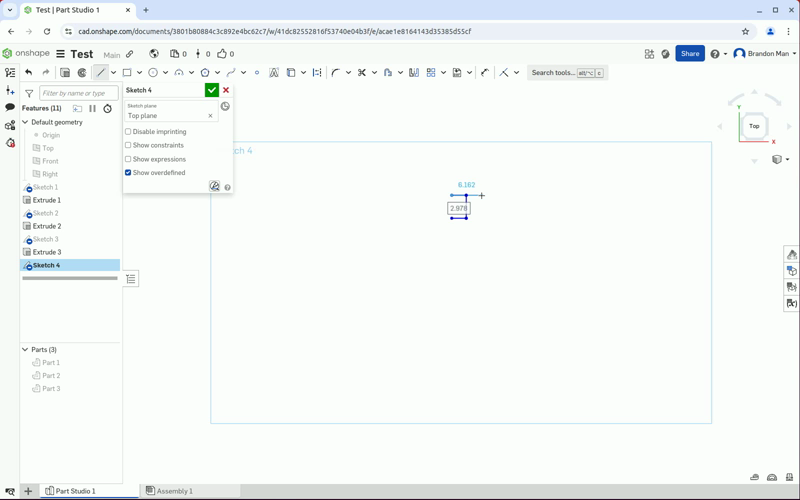
mouse_move(451, 218)
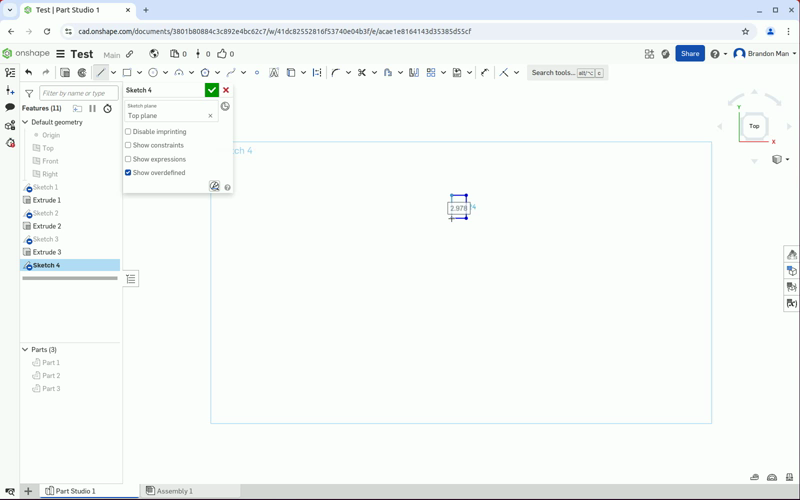
key_up(shift)
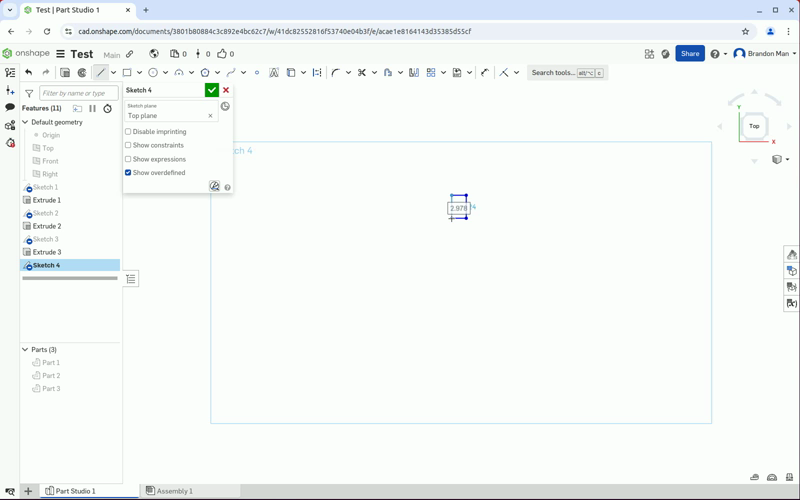
click(451, 218)
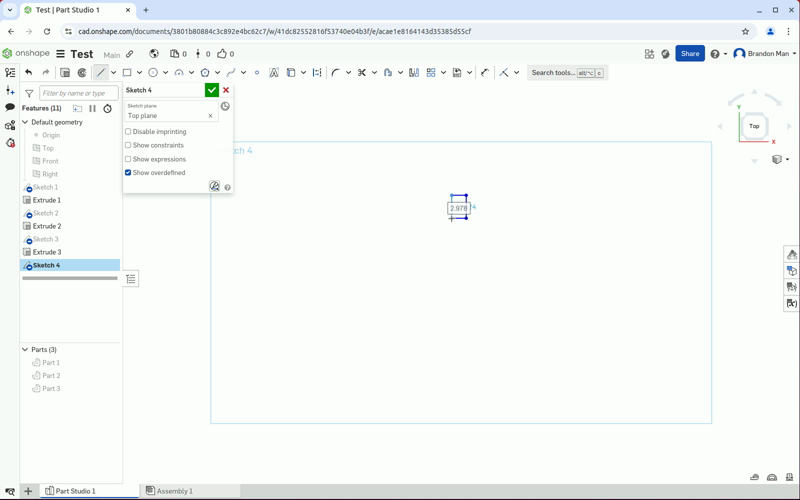
key(esc)
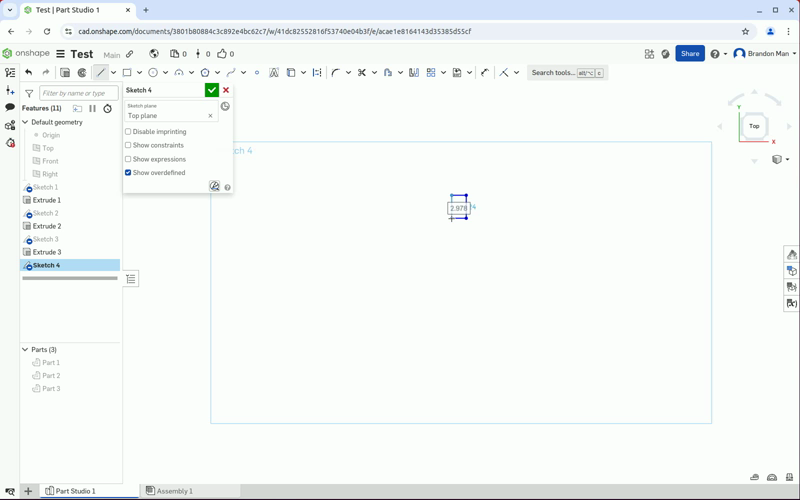
mouse_move(461, 198)
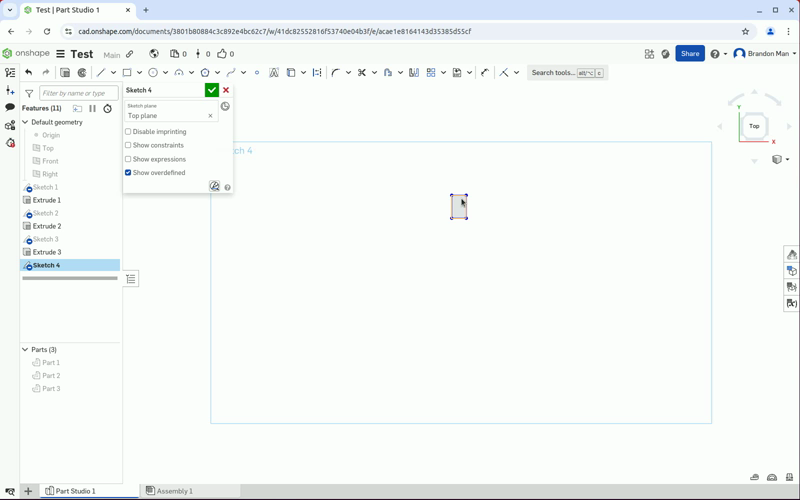
scroll(6)
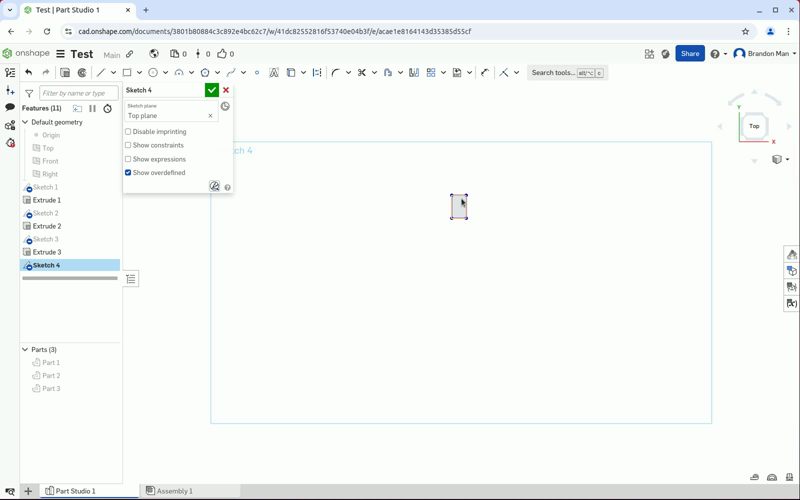
scroll(6)
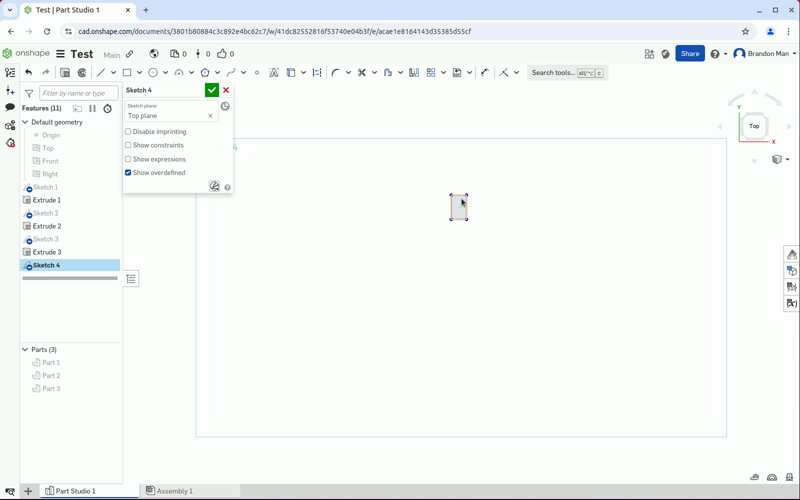
scroll(6)
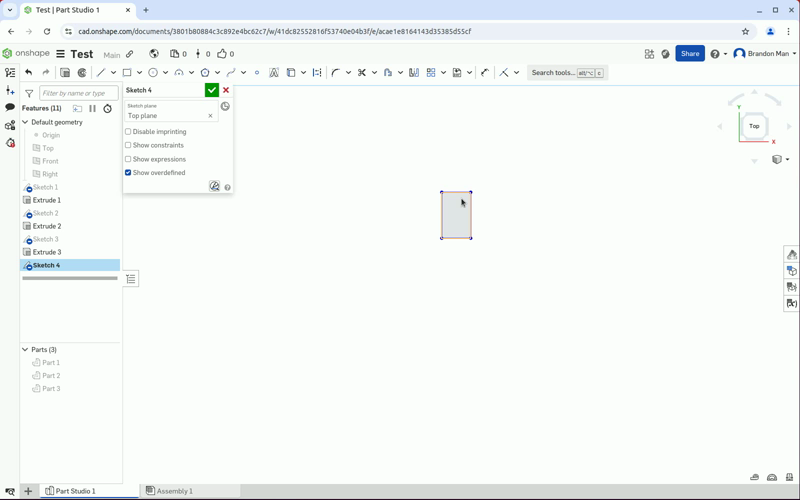
scroll(6)
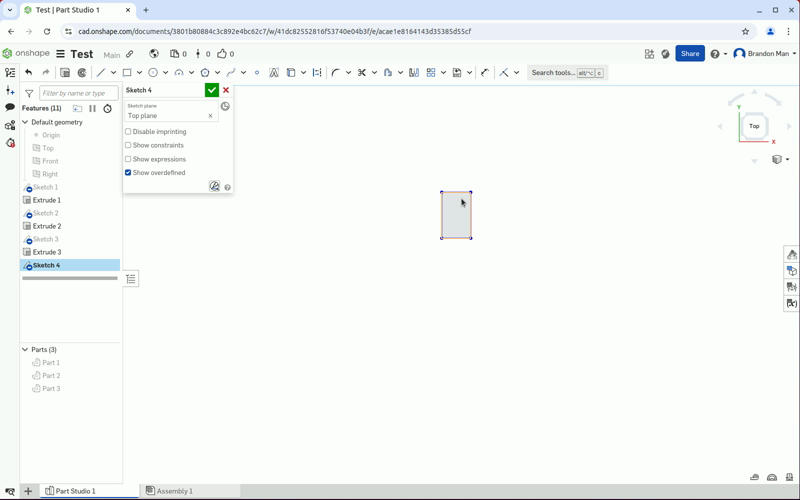
scroll(6)
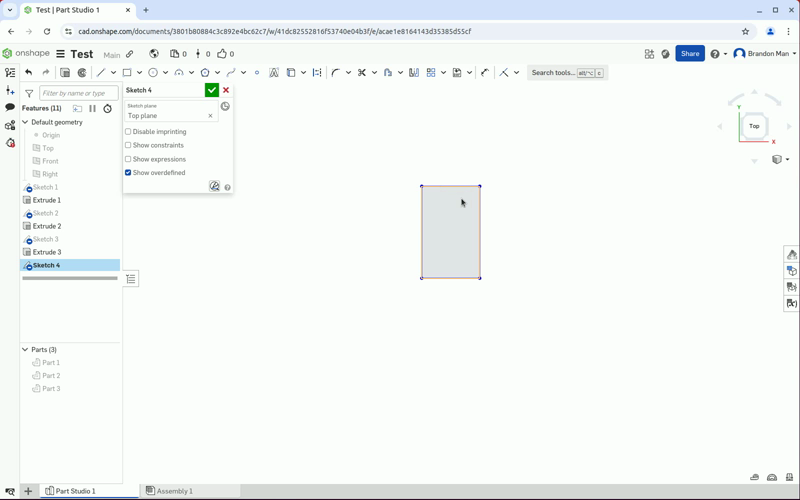
scroll(6)
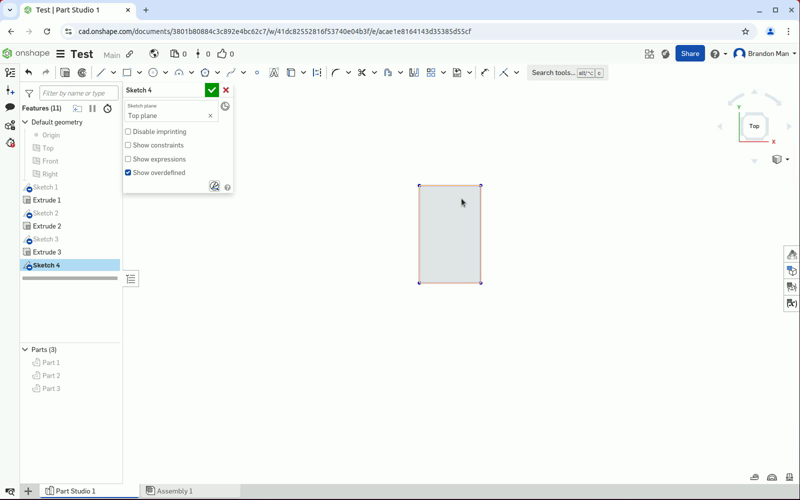
scroll(6)
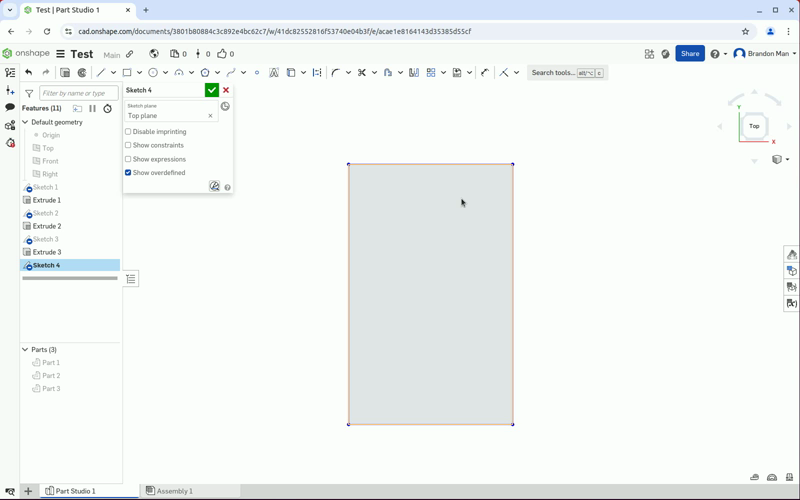
click(461, 198)
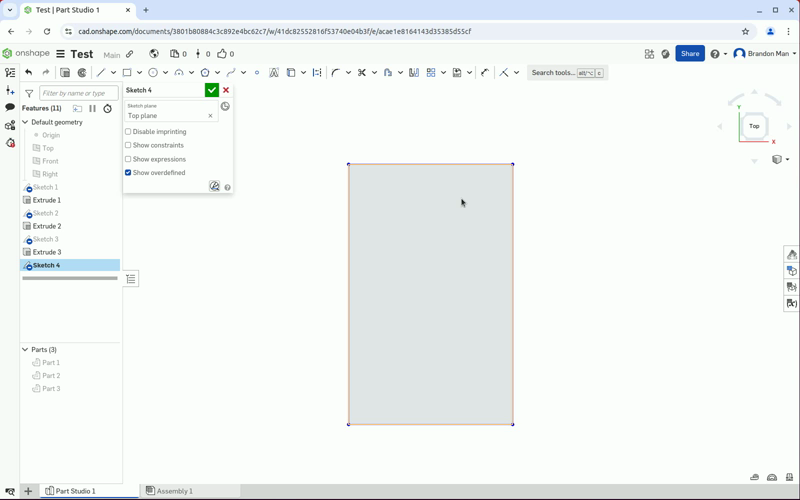
scroll(-6)
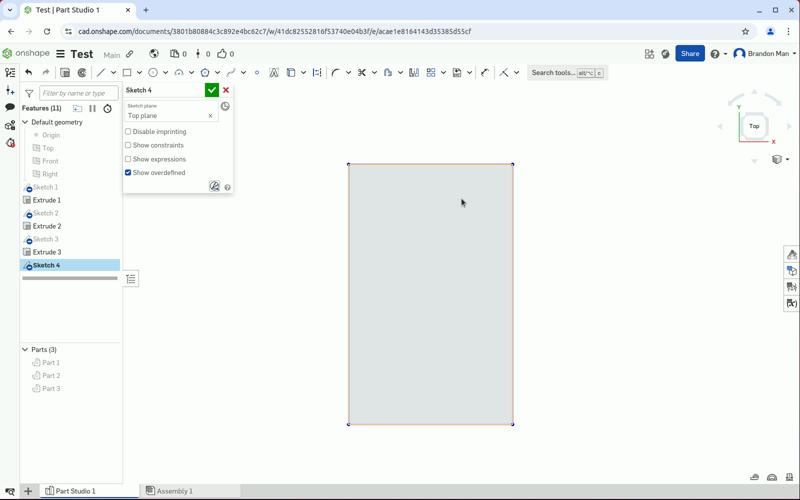
scroll(-6)
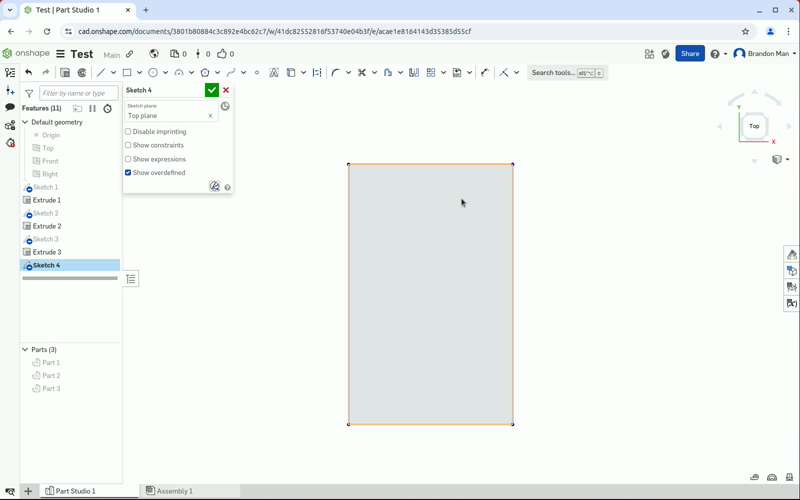
scroll(-6)
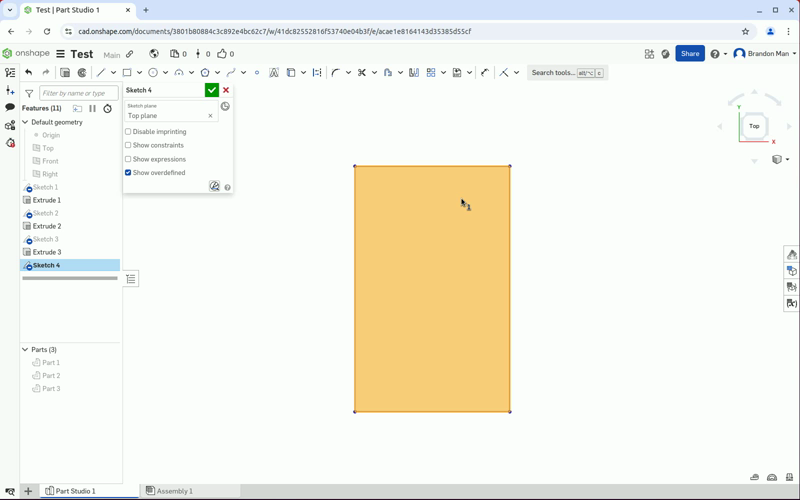
scroll(-6)
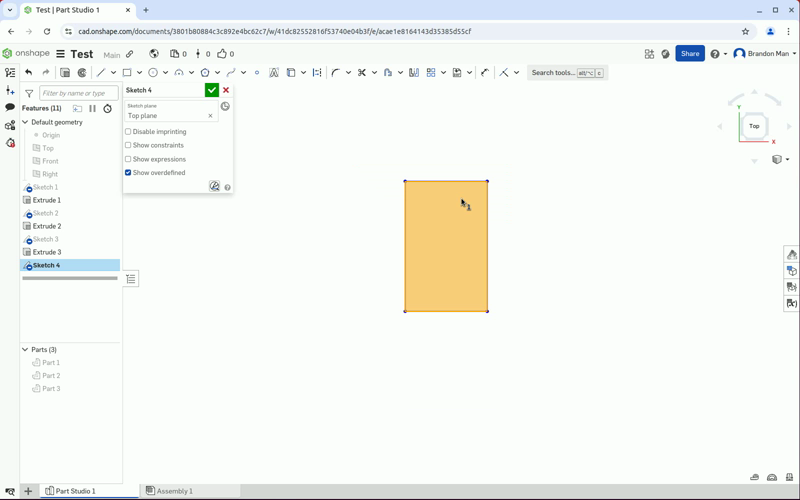
scroll(-6)
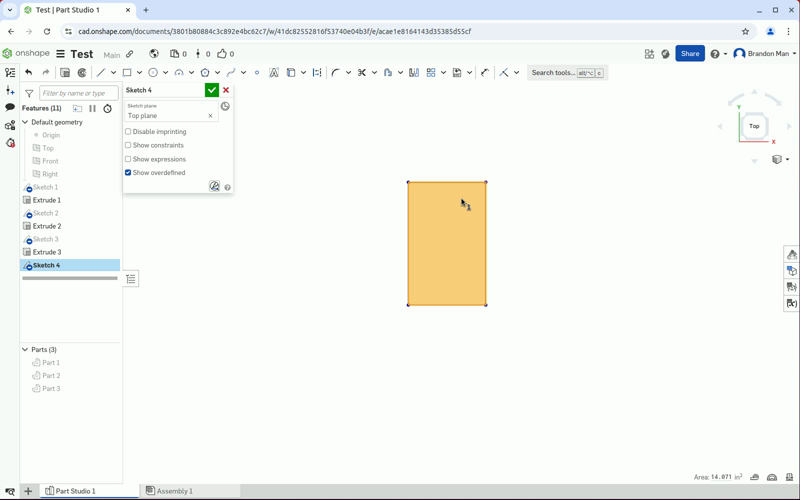
scroll(-6)
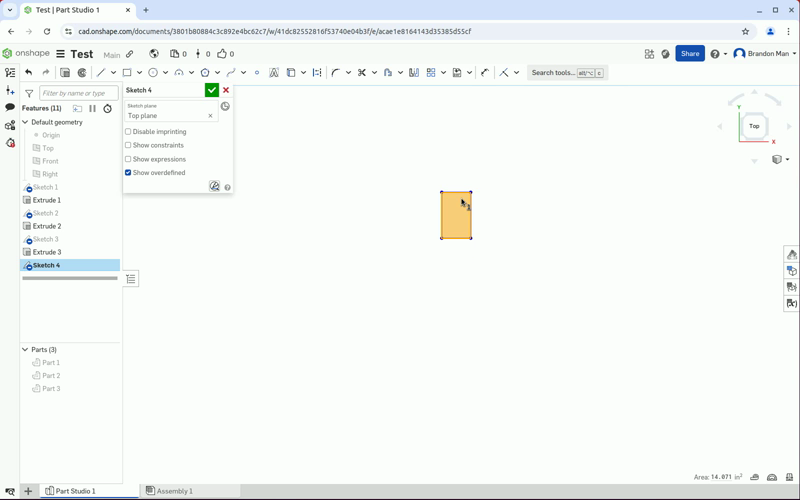
scroll(-6)
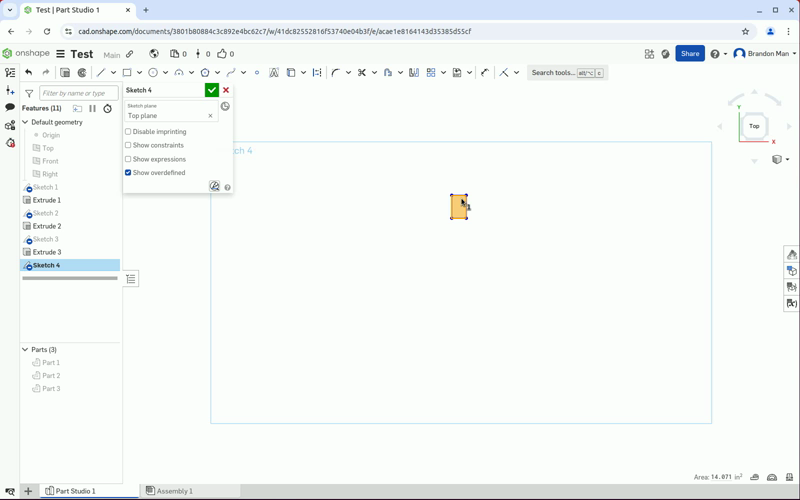
mouse_move(73, 352)
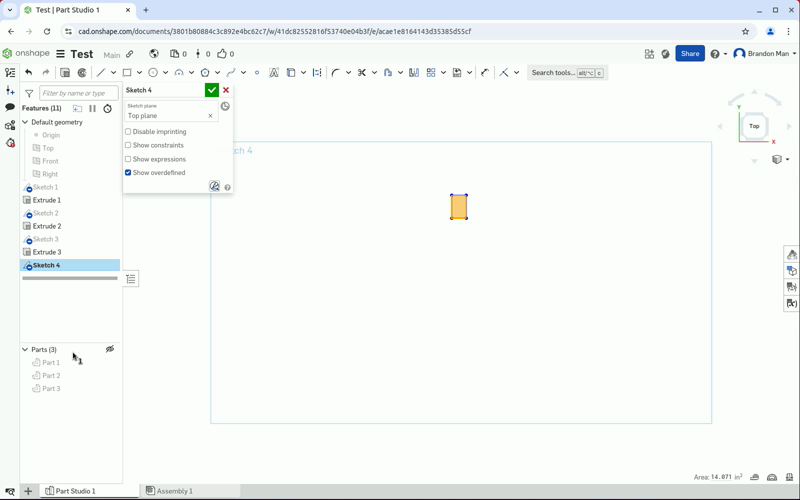
key(shift+y)
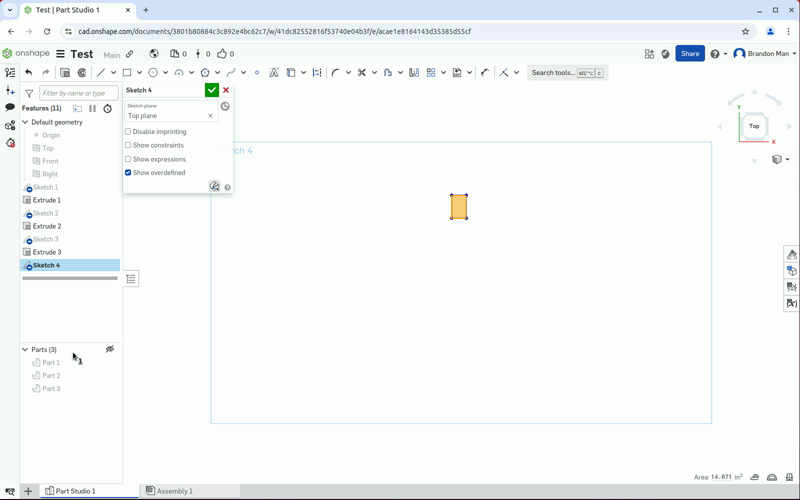
key(shift+e)
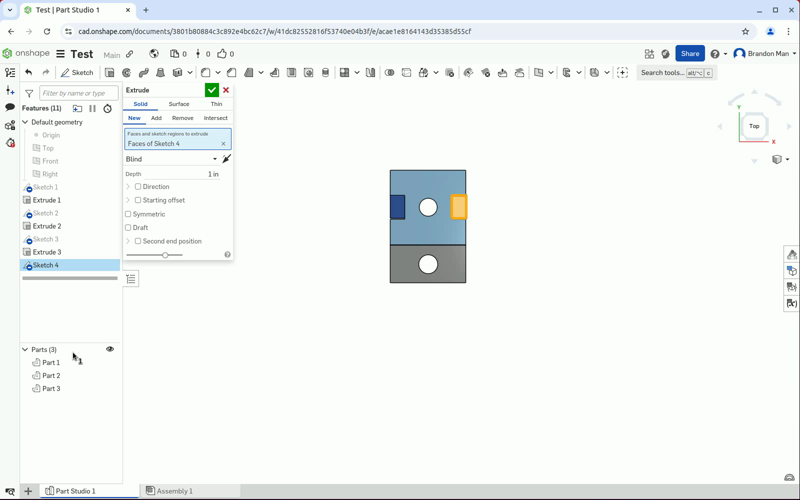
mouse_move(143, 106)
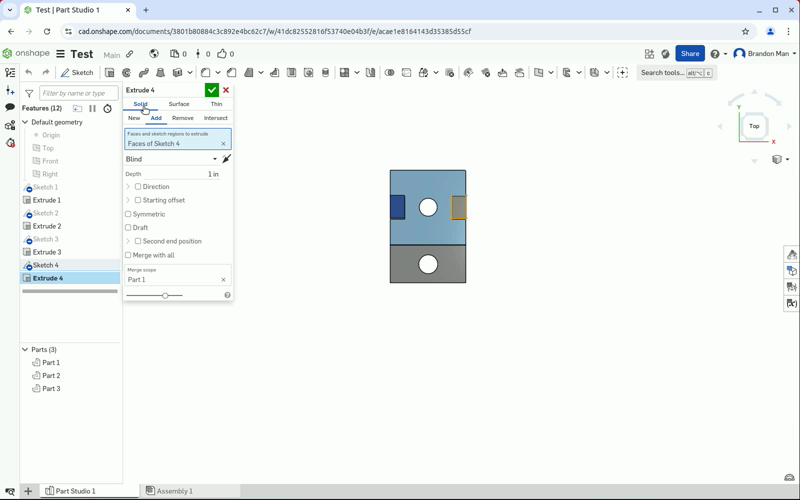
click(143, 106)
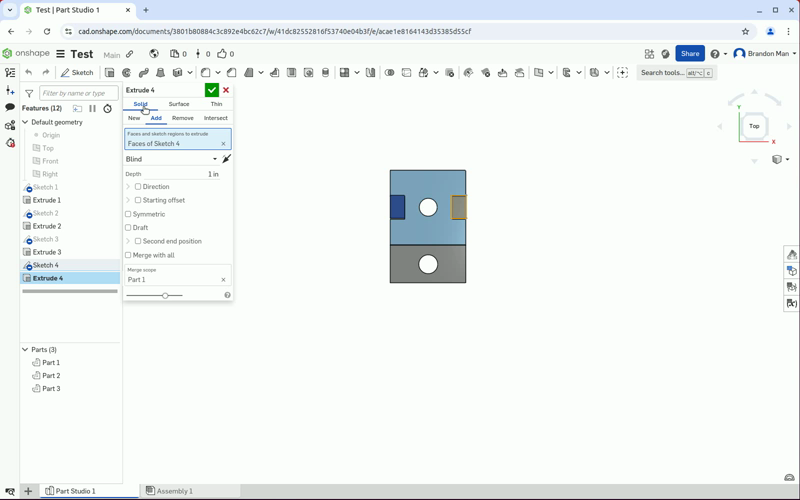
mouse_move(137, 120)
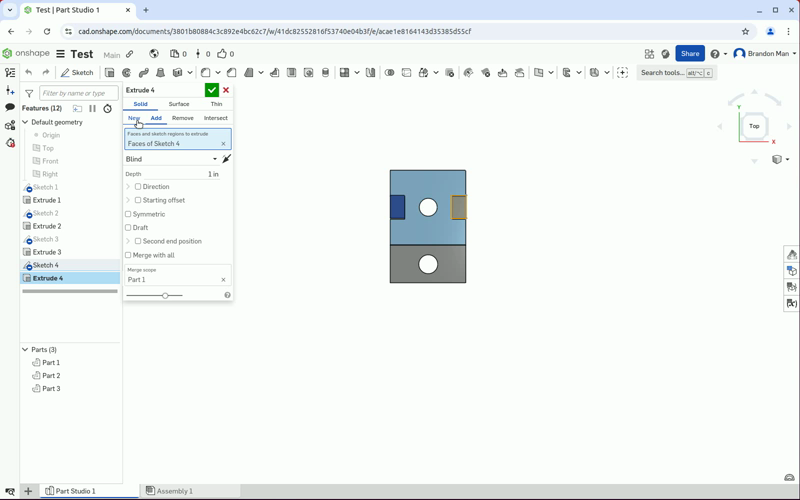
click(137, 120)
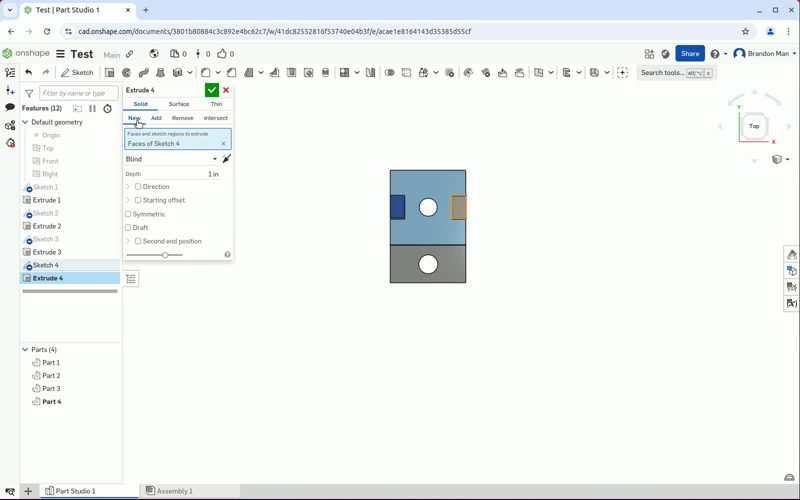
key(tab, 4)
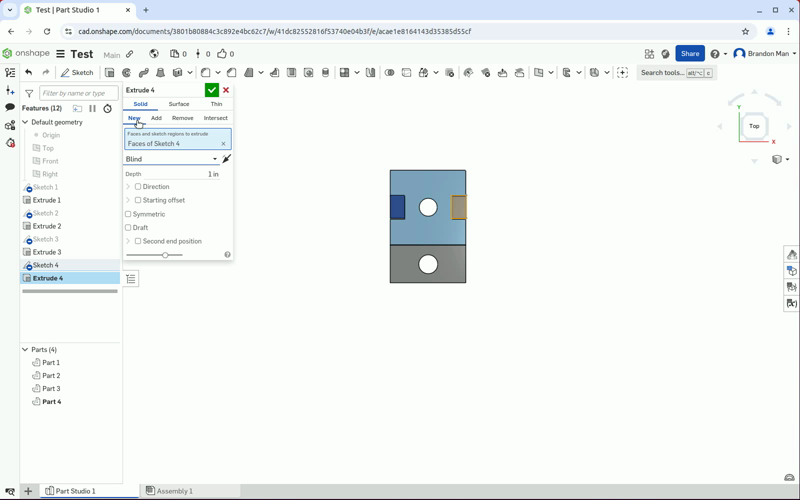
text(7.703)
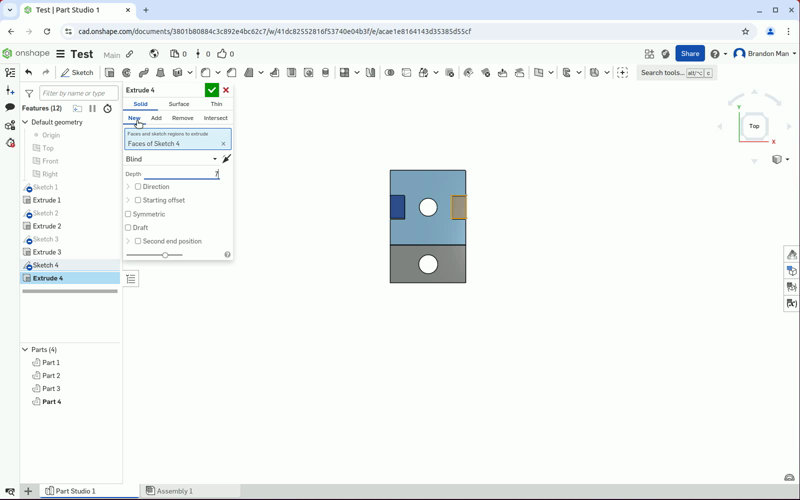
key(enter)
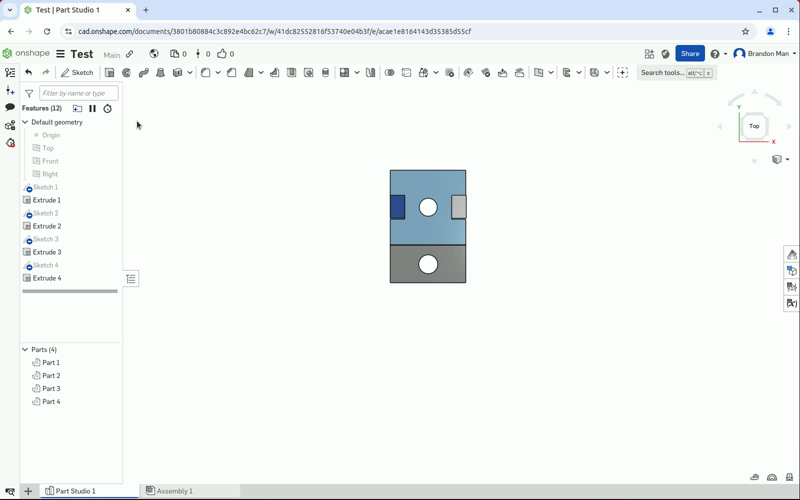
key(shift+h)
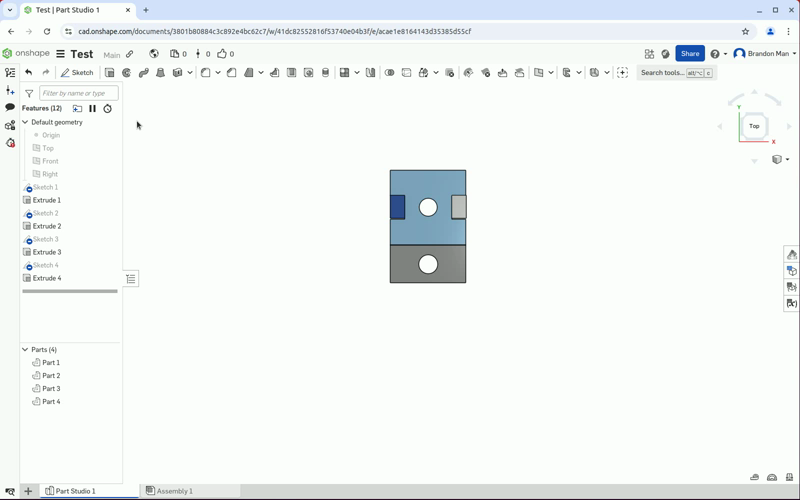
key(shift+h)
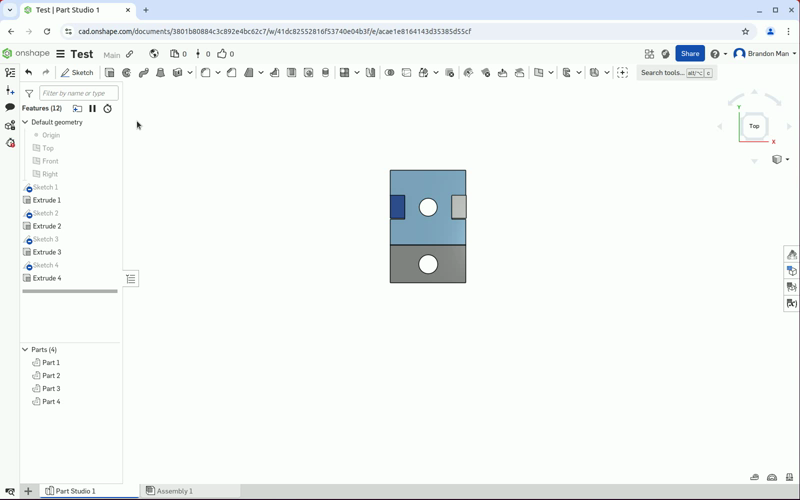
key(shift+7)
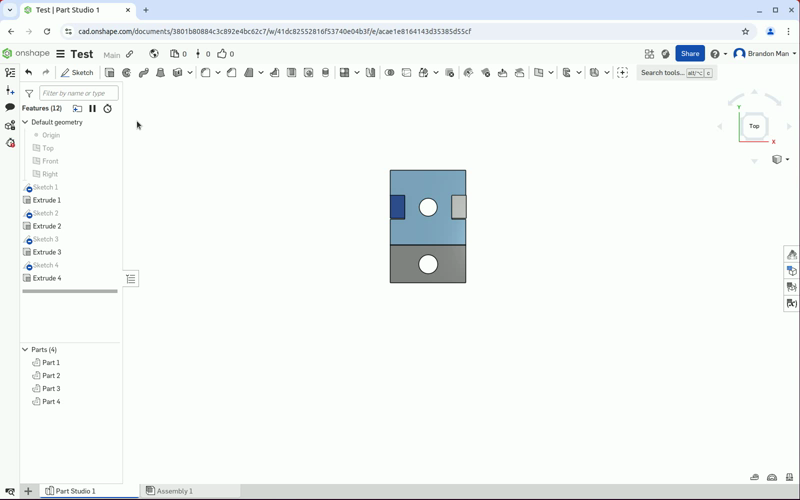
key(up, 3)
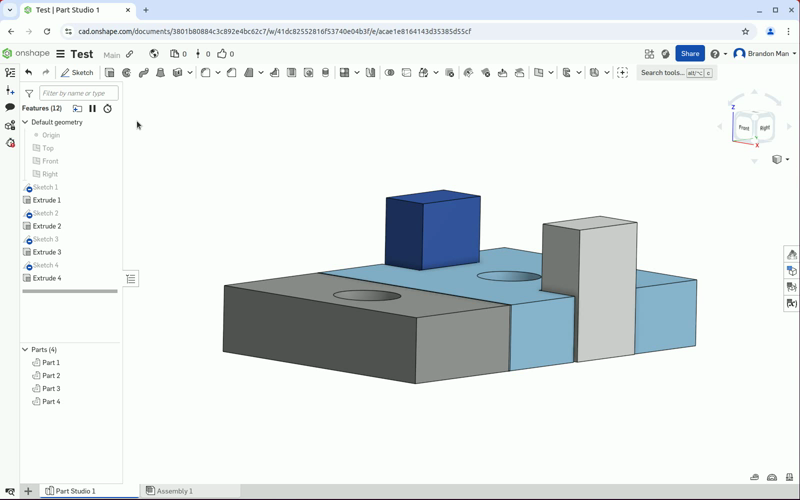
key(left, 3)
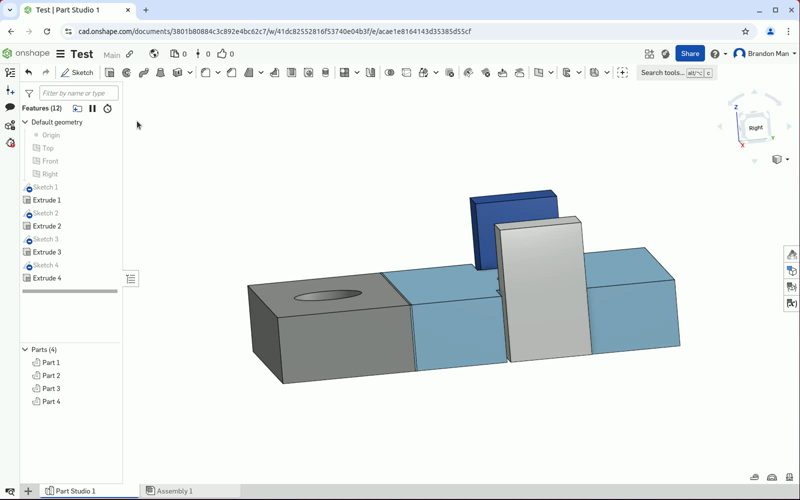
key(right, 3)
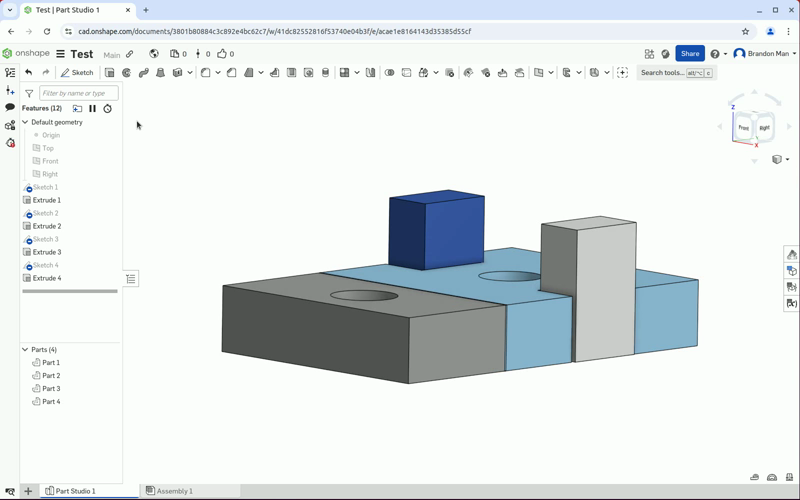
key(down, 3)
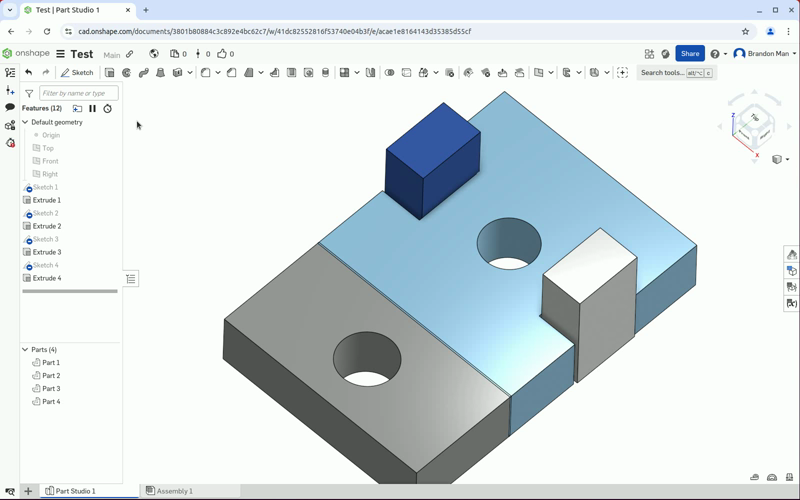
mouse_move(73, 189)
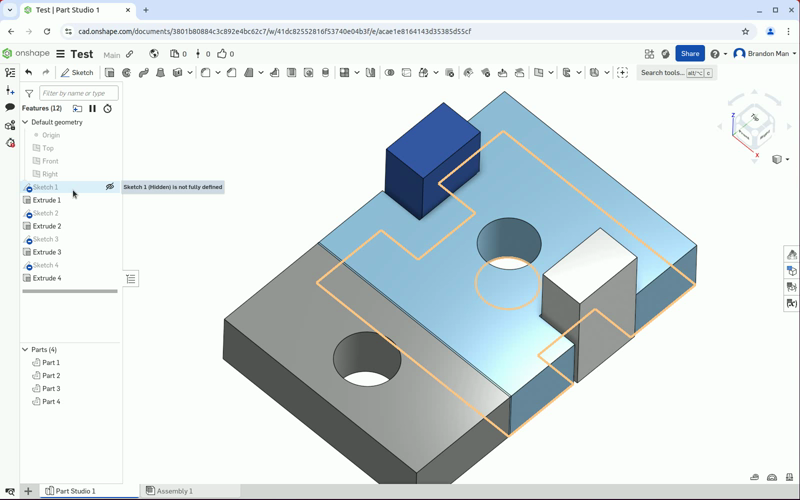
click(73, 189)